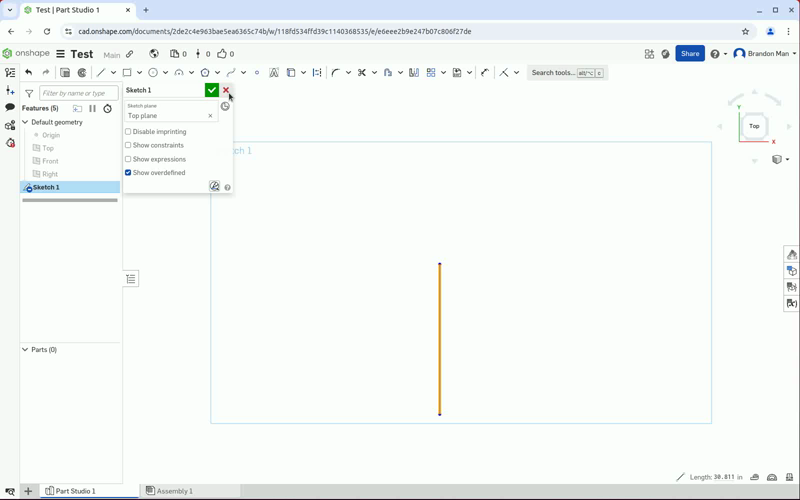
key(shift+h)
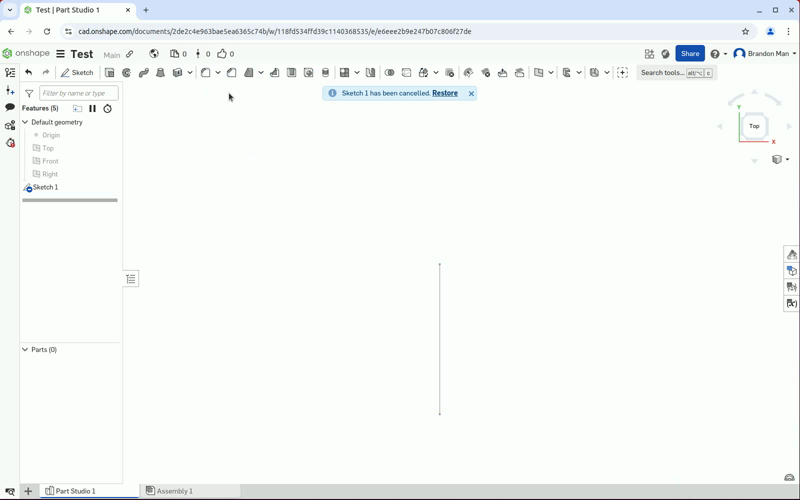
key(shift+s)
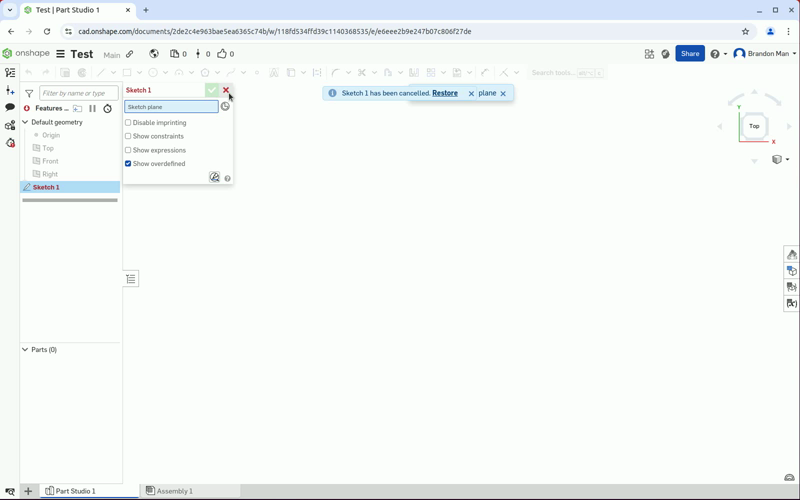
mouse_move(73, 150)
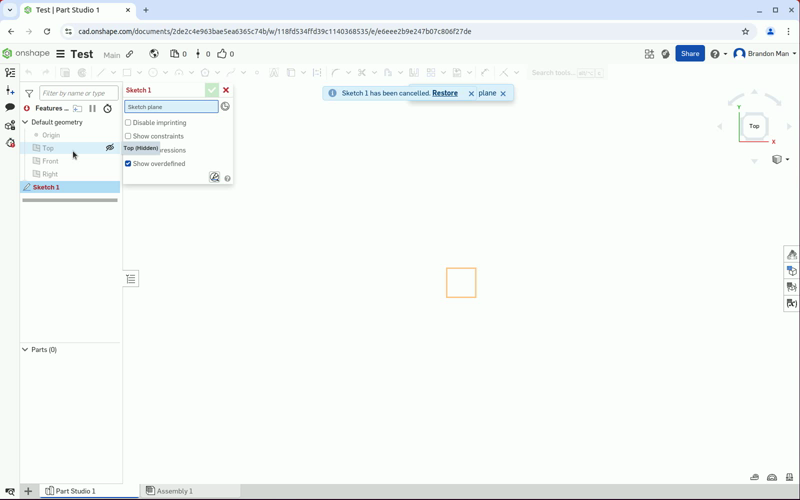
click(73, 150)
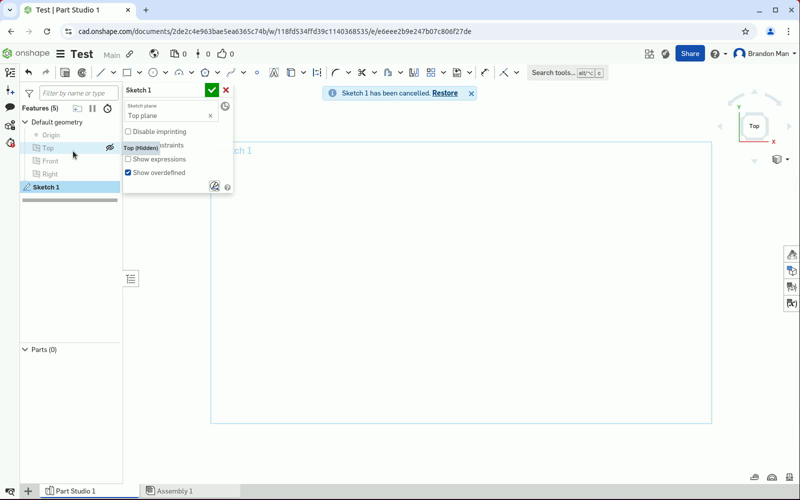
mouse_move(73, 352)
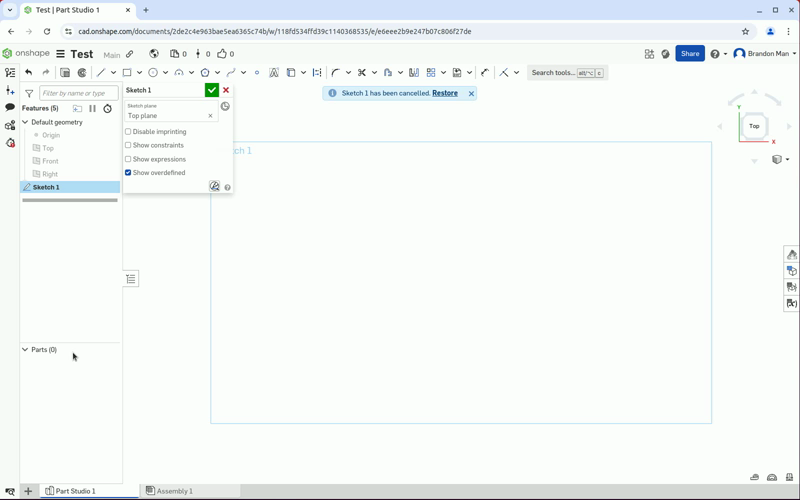
key(y)
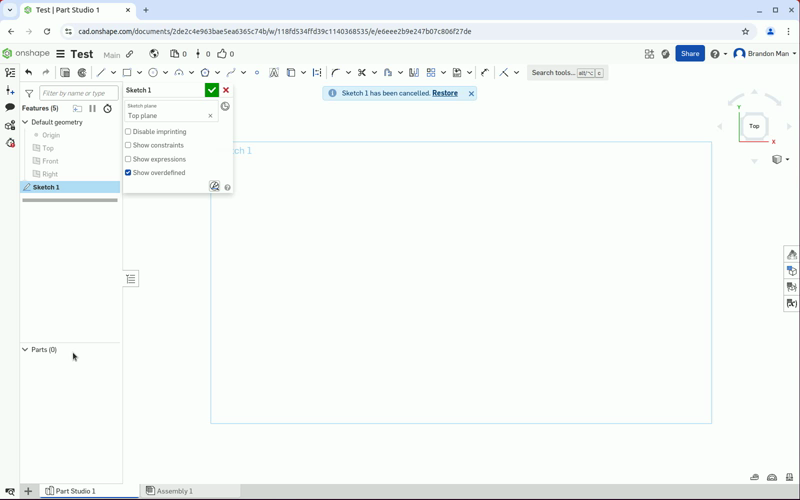
key(l)
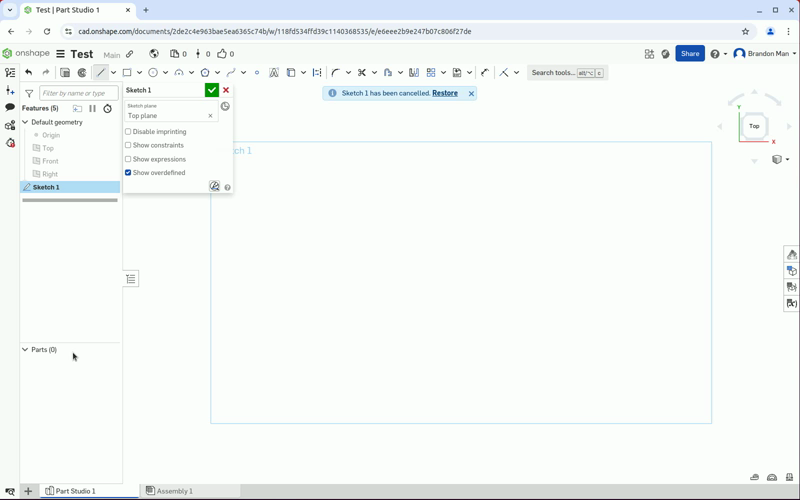
key_down(shift)
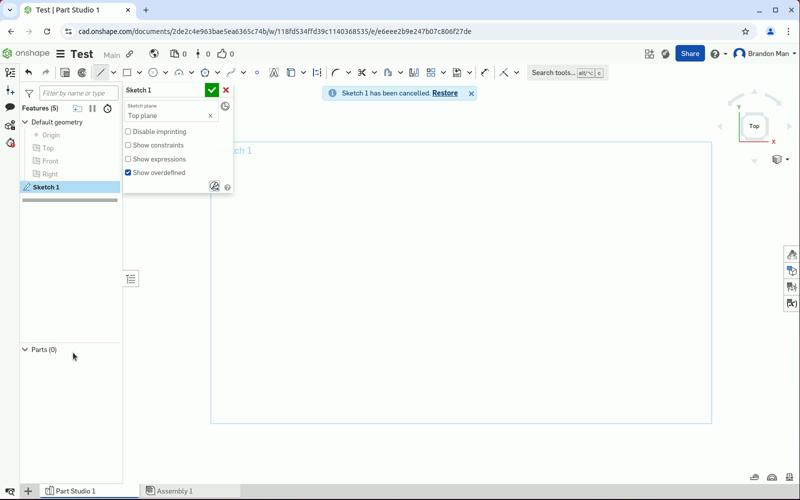
mouse_move(445, 353)
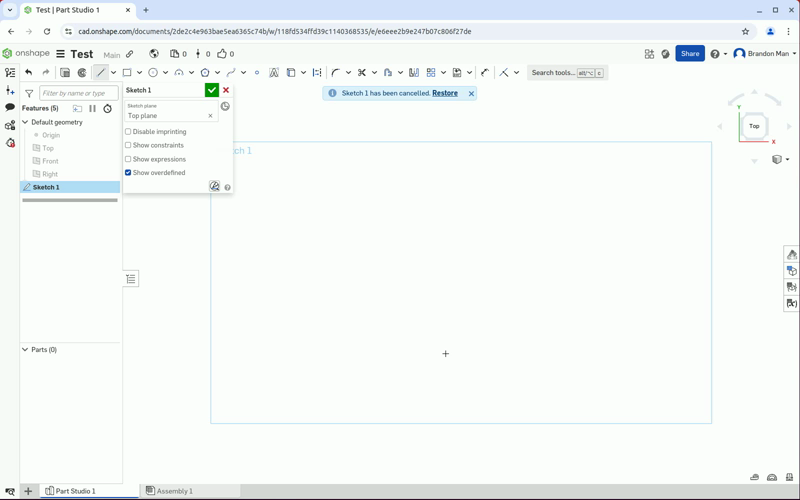
click(445, 353)
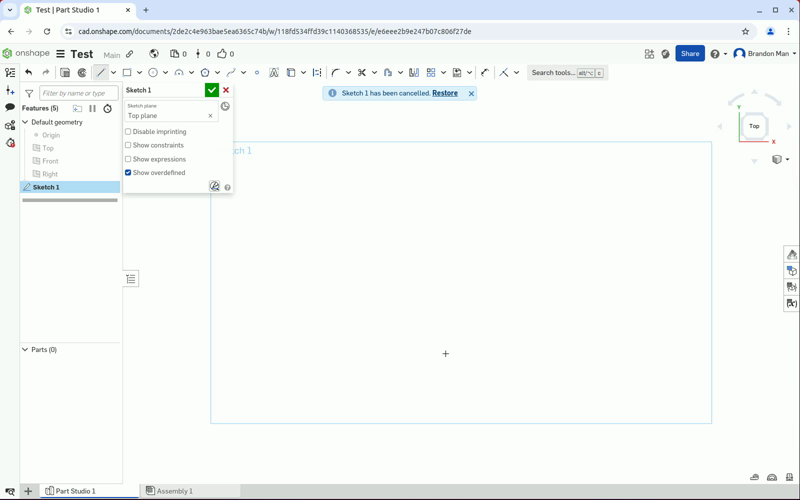
key_up(shift)
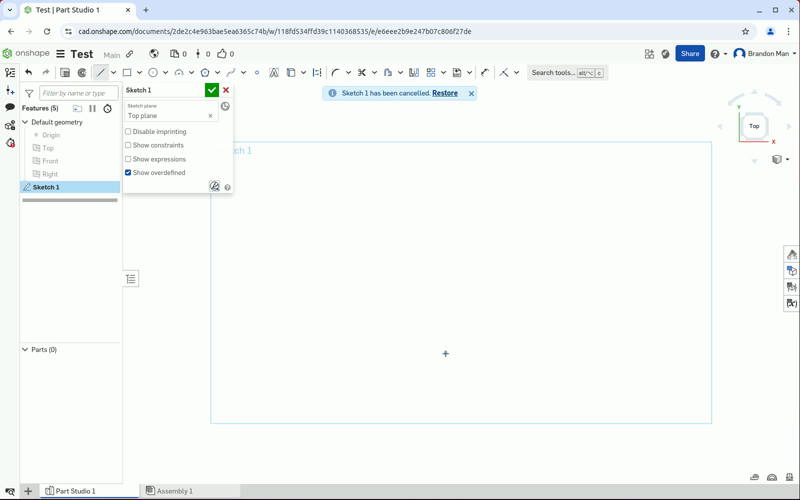
key_down(shift)
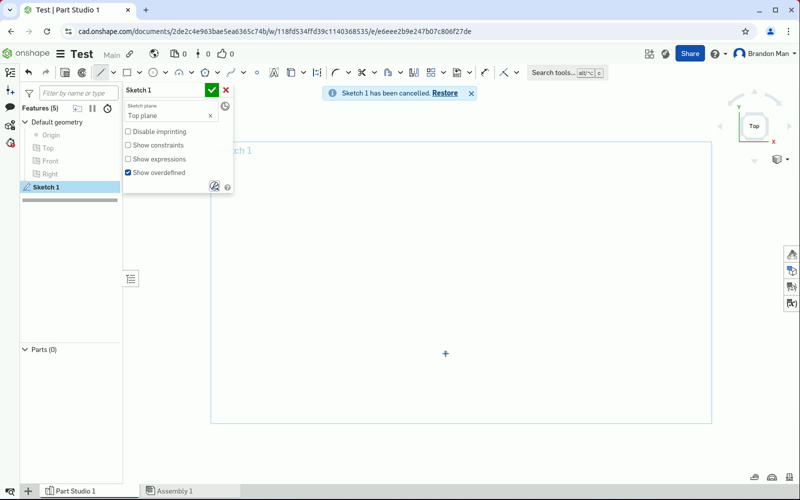
mouse_move(573, 353)
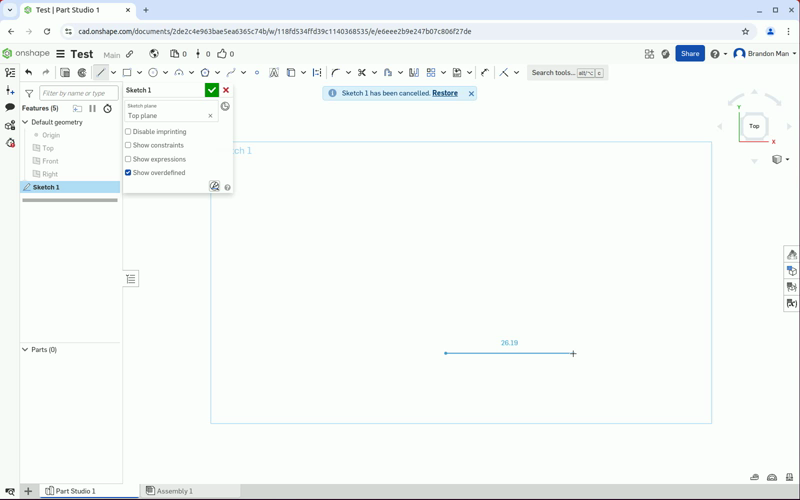
click(573, 353)
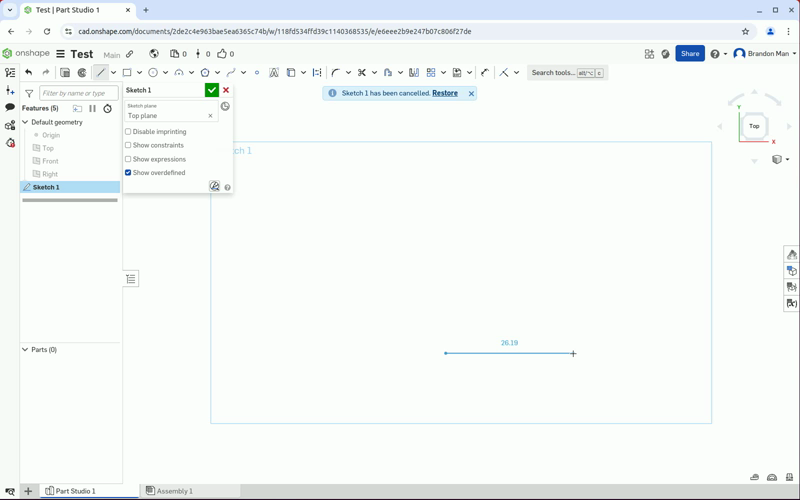
key_up(shift)
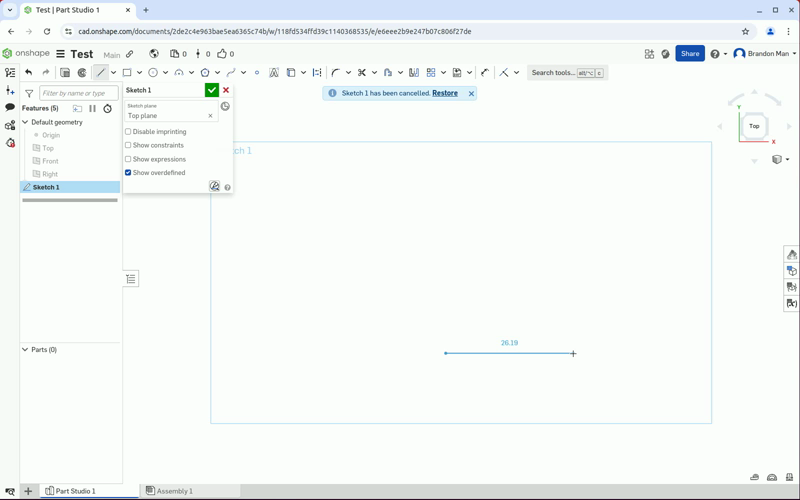
key_down(shift)
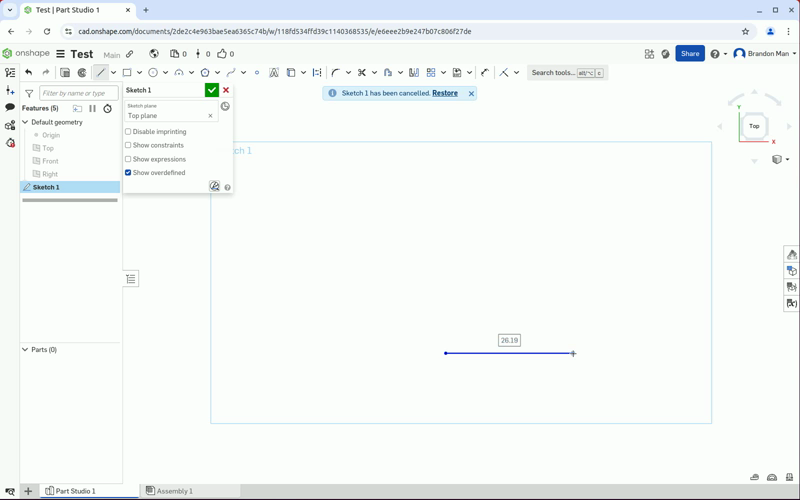
mouse_move(573, 271)
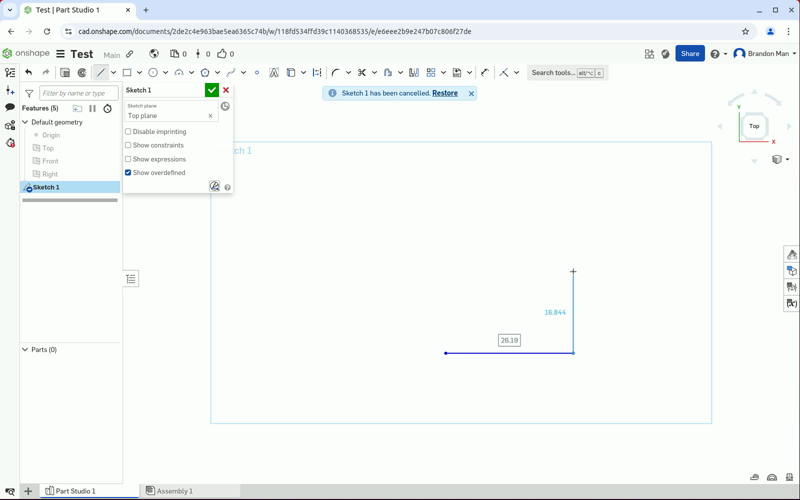
click(573, 271)
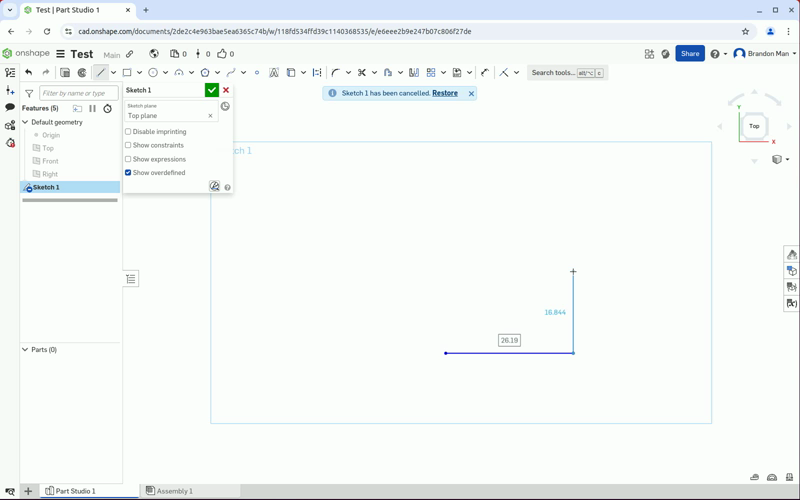
key_up(shift)
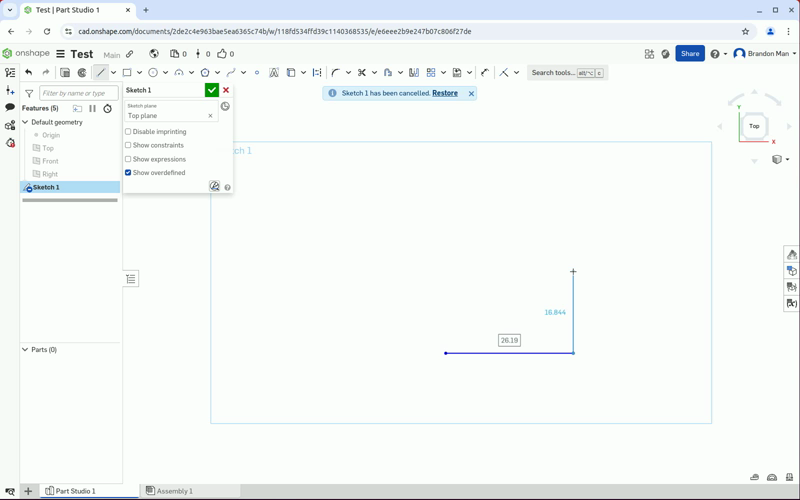
key_down(shift)
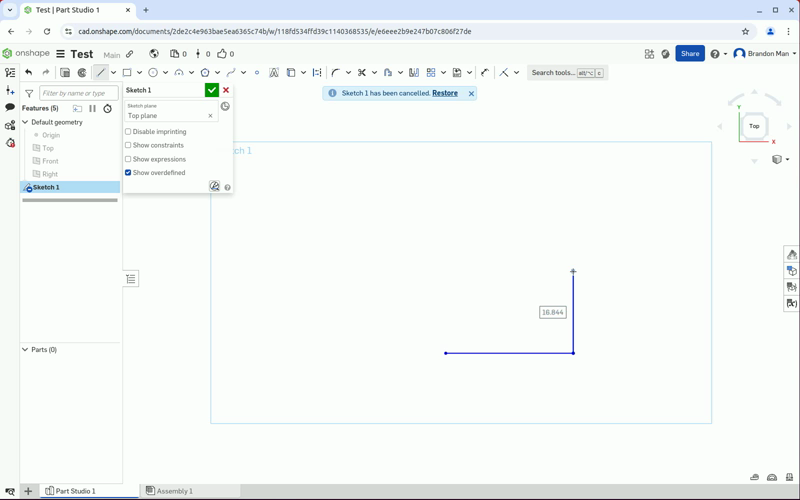
mouse_move(445, 271)
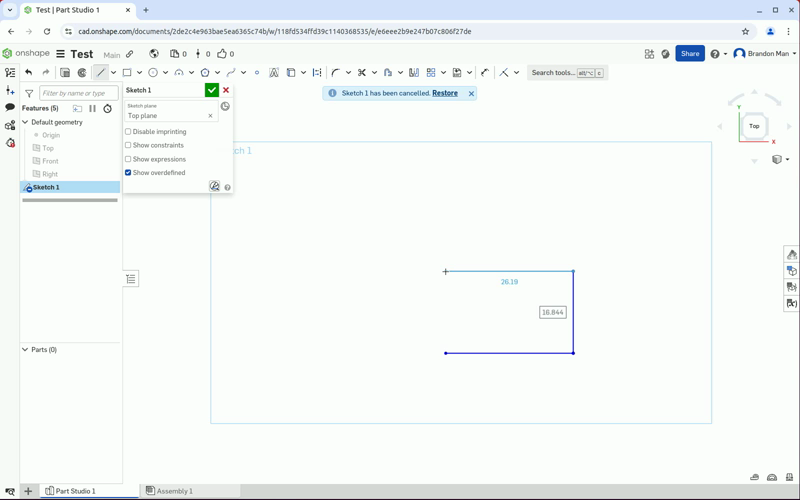
click(445, 271)
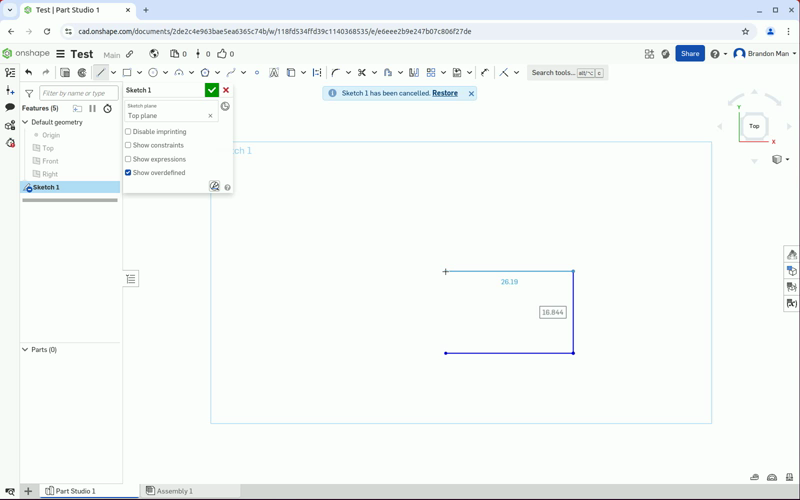
key_up(shift)
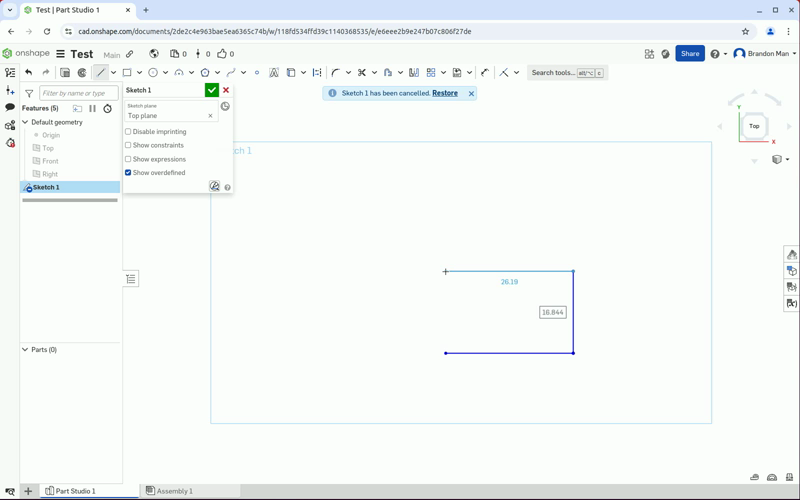
key_down(shift)
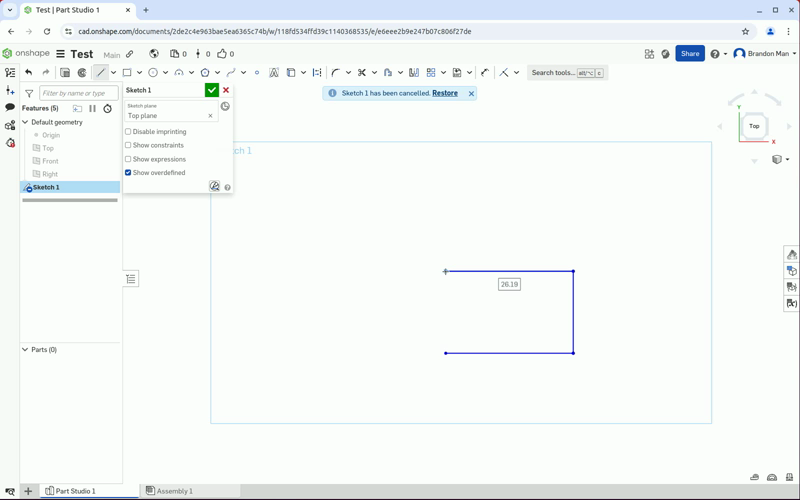
mouse_move(445, 353)
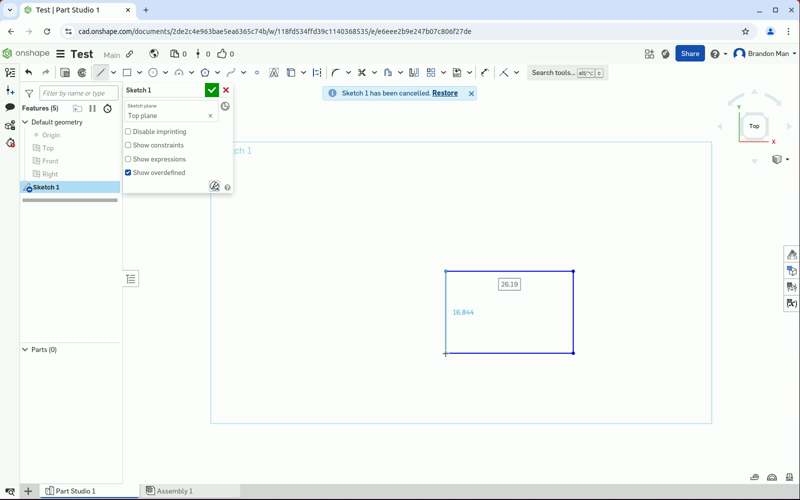
key_up(shift)
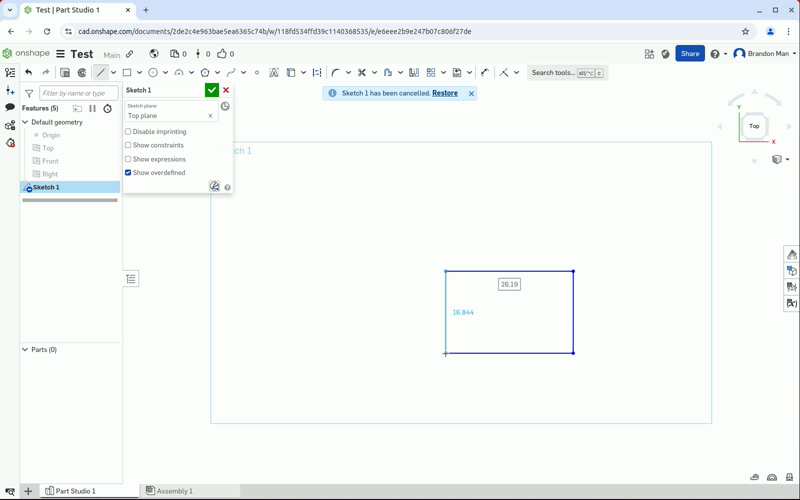
click(445, 353)
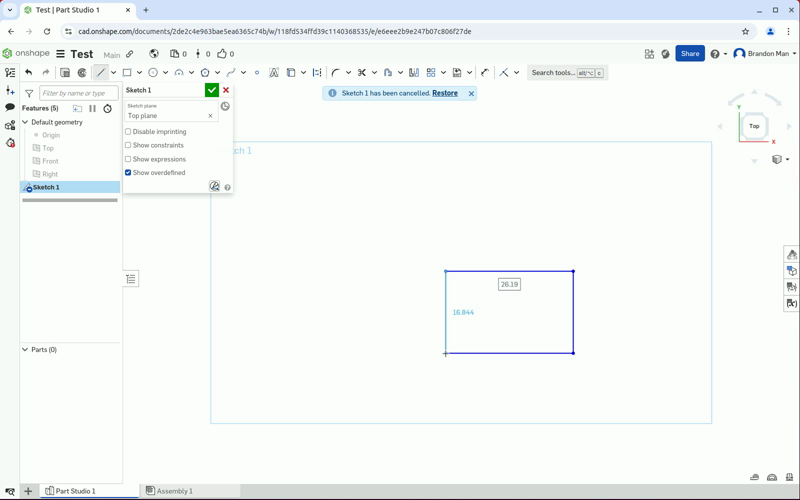
key(esc)
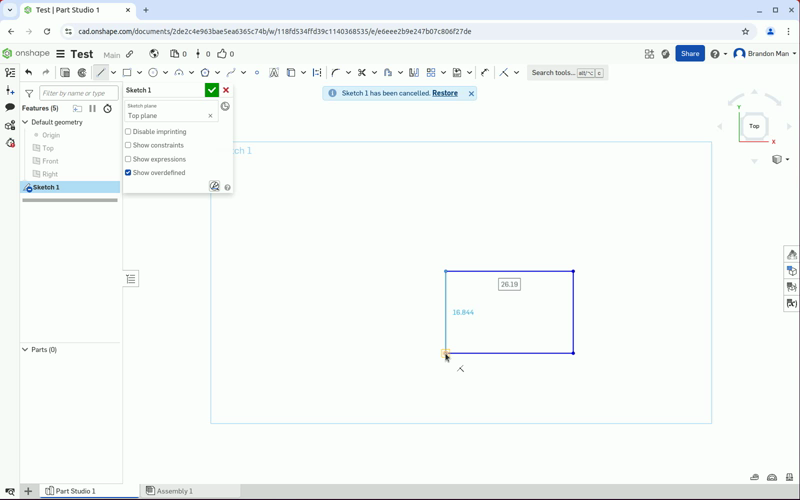
mouse_move(488, 279)
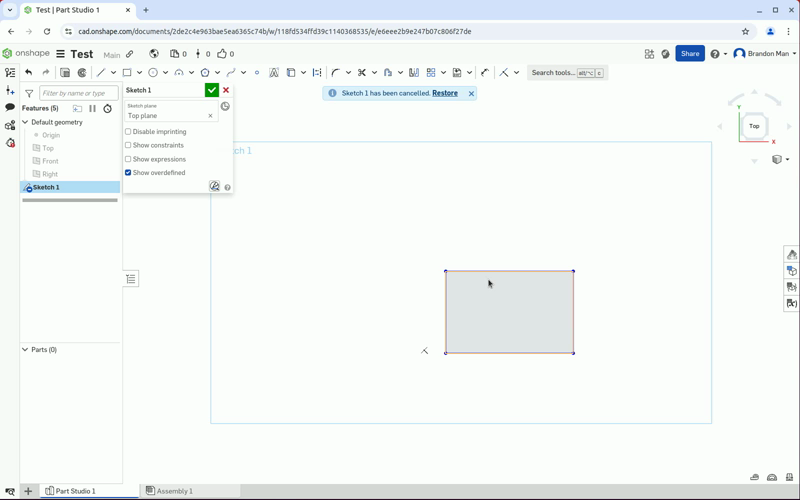
click(488, 279)
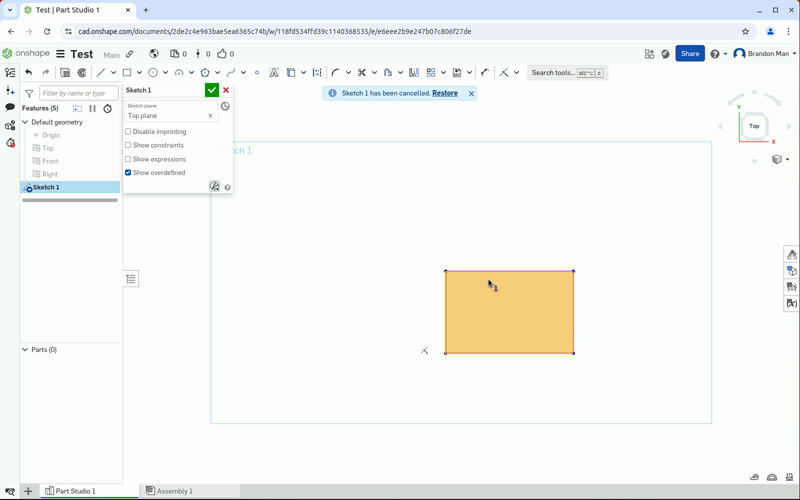
mouse_move(73, 352)
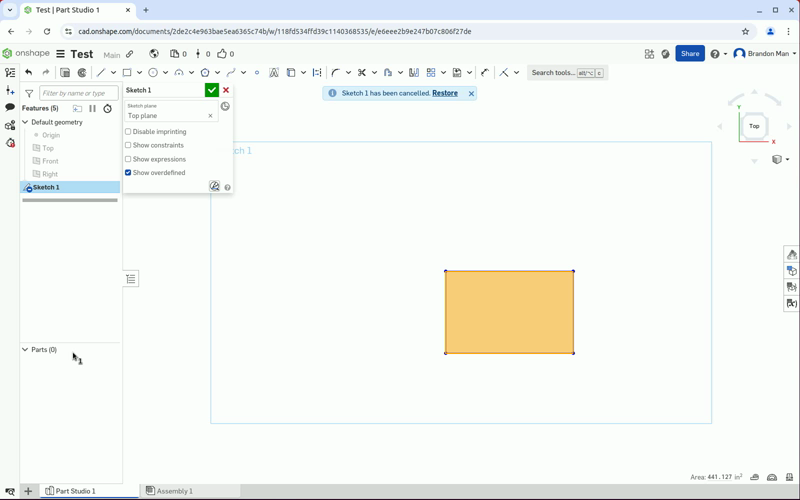
key(shift+y)
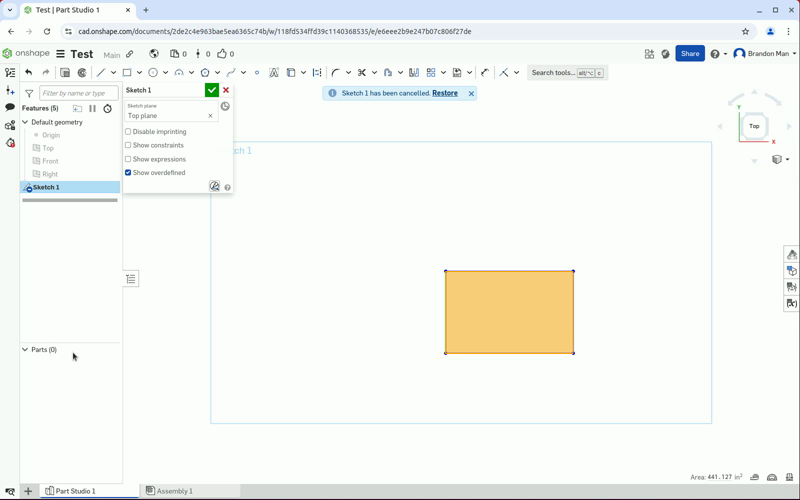
key(shift+e)
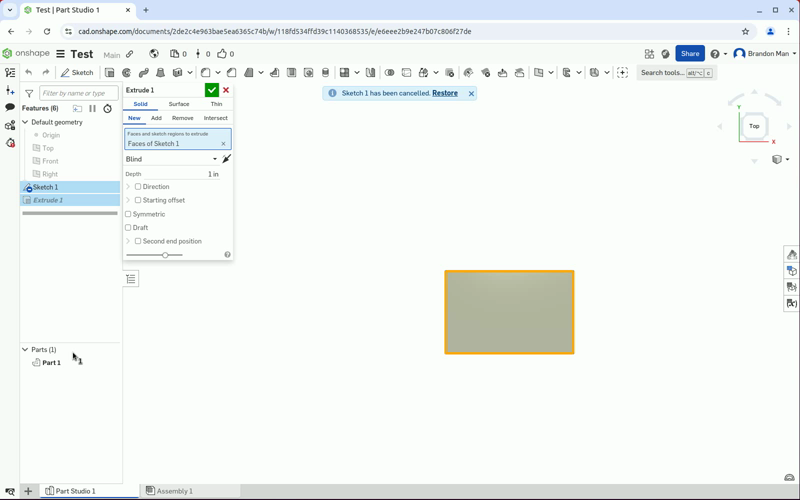
mouse_move(143, 106)
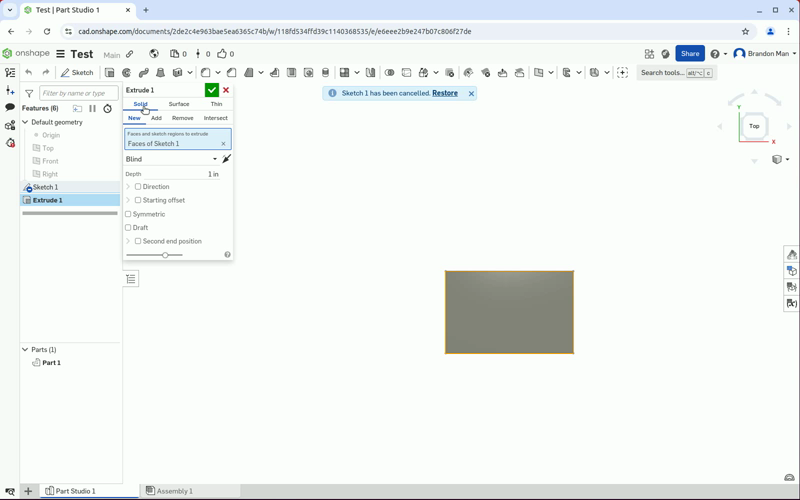
click(143, 106)
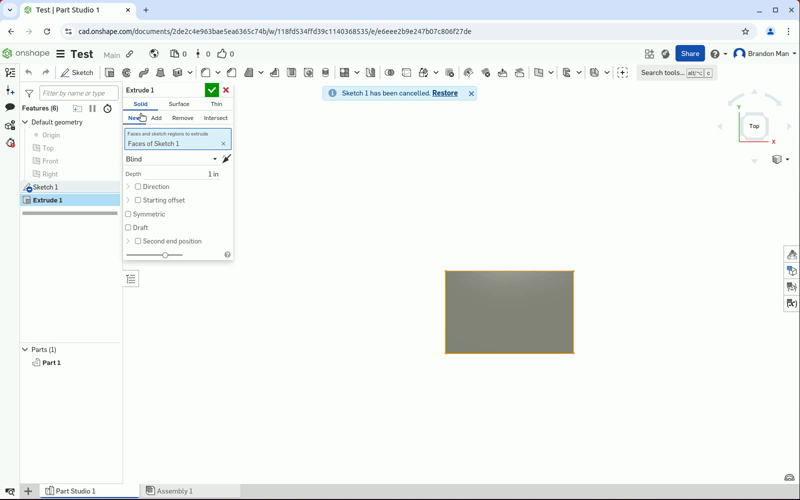
mouse_move(137, 120)
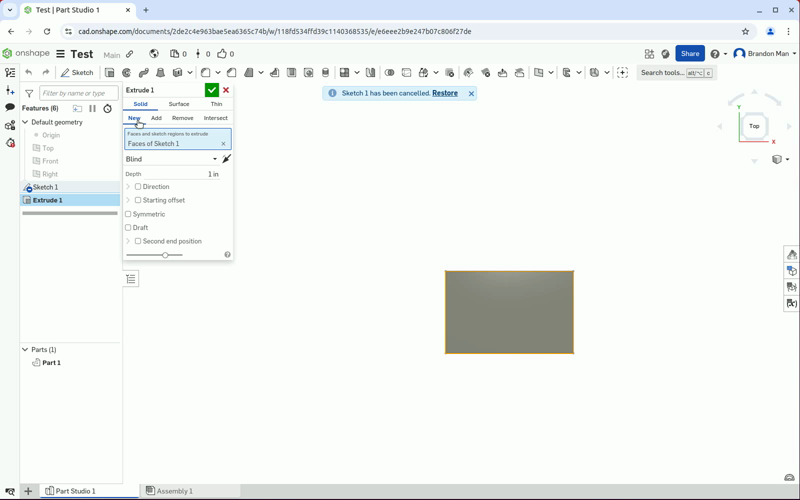
click(137, 120)
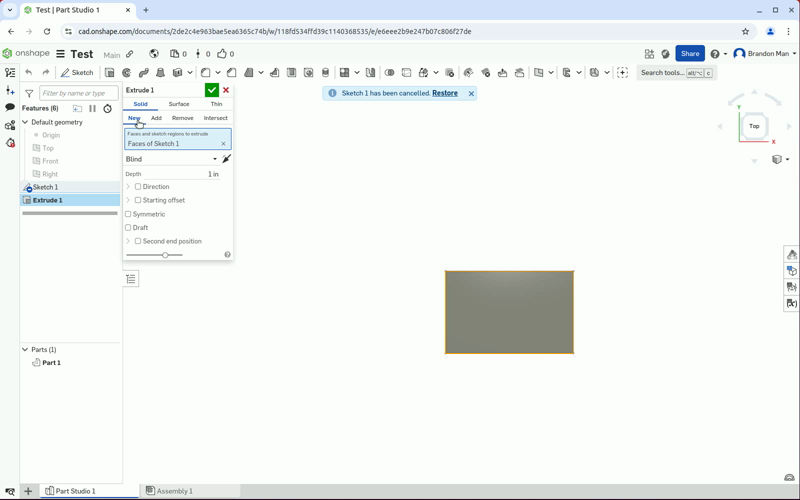
key(tab, 4)
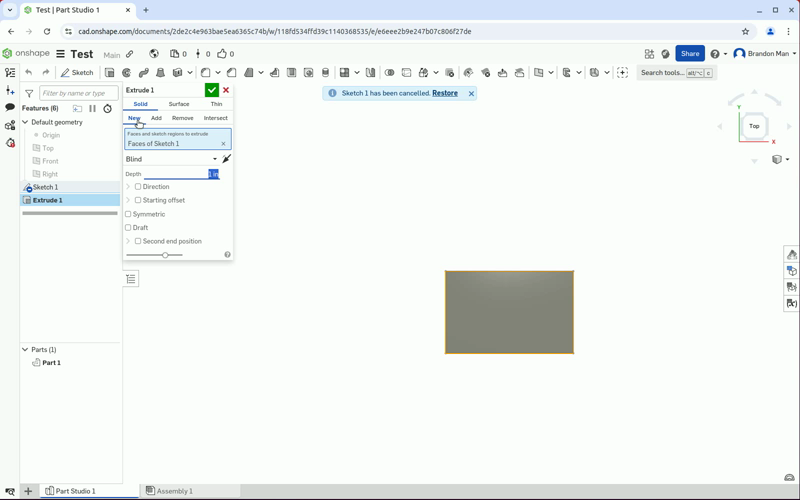
text(1.926)
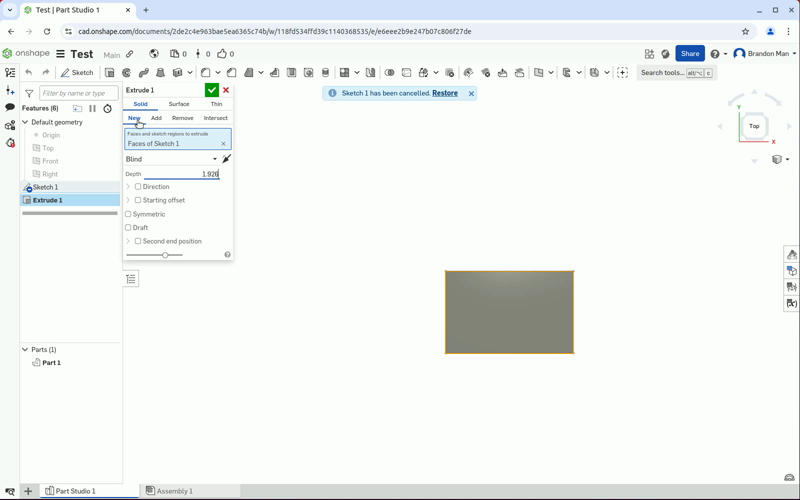
key(enter)
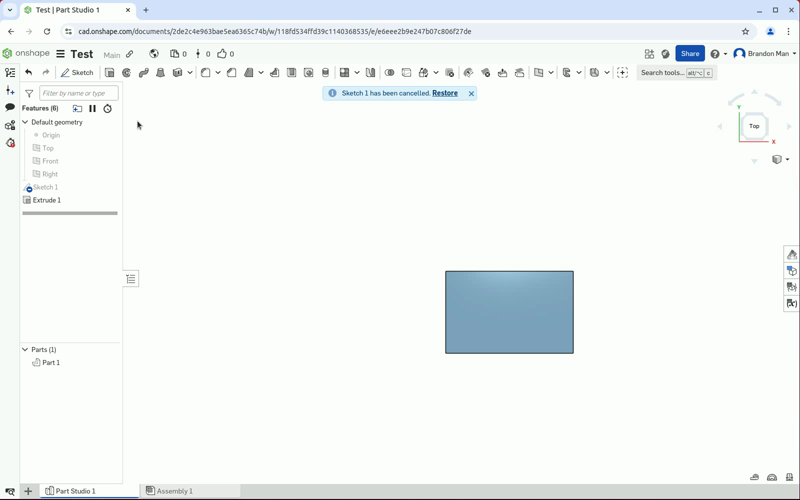
key(shift+h)
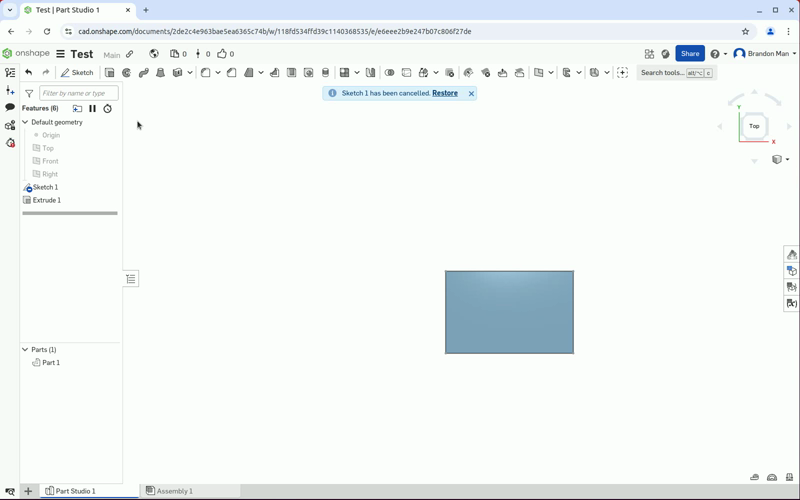
key(shift+h)
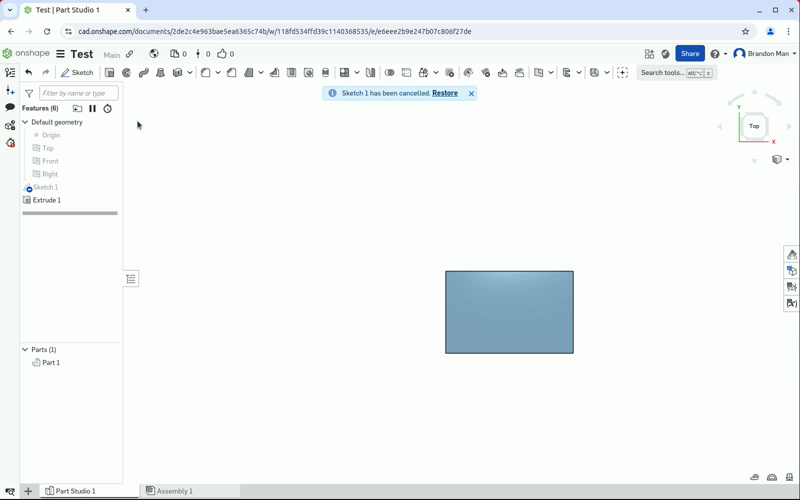
mouse_move(73, 189)
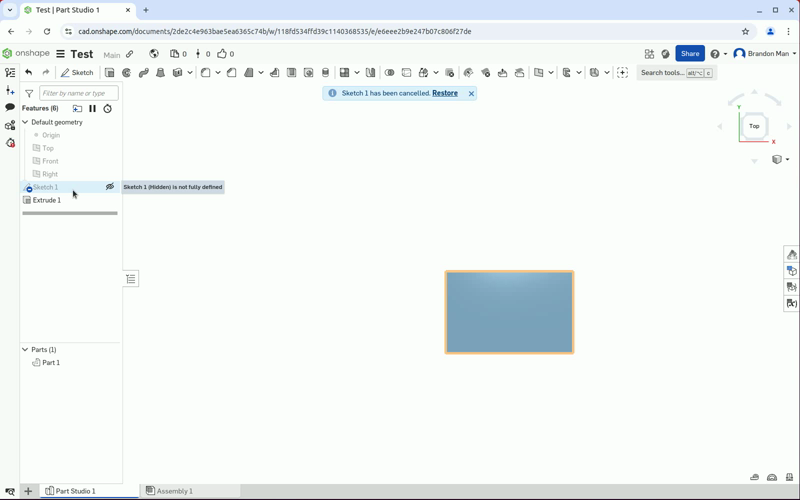
click(73, 189)
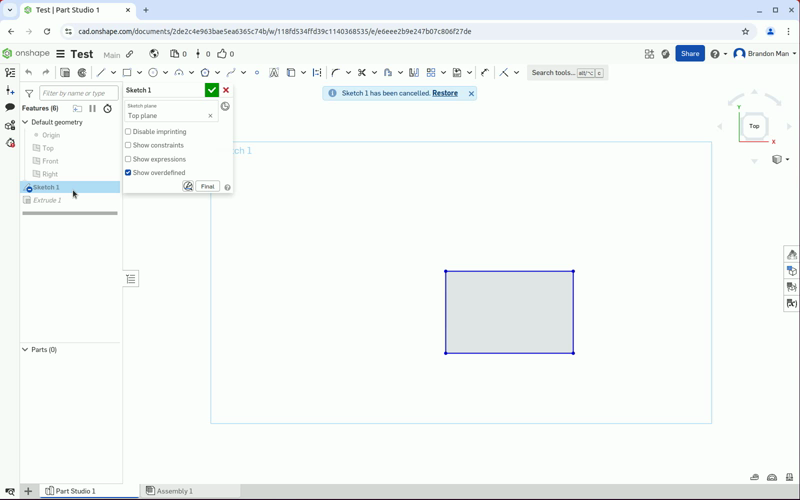
mouse_move(229, 92)
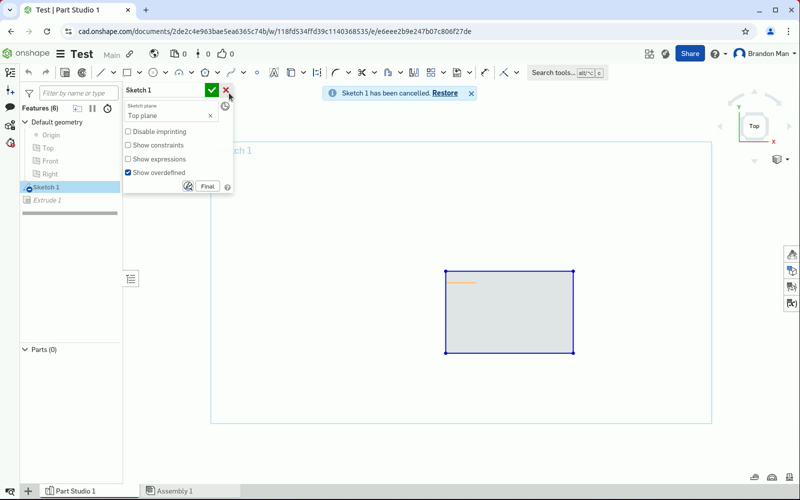
click(229, 92)
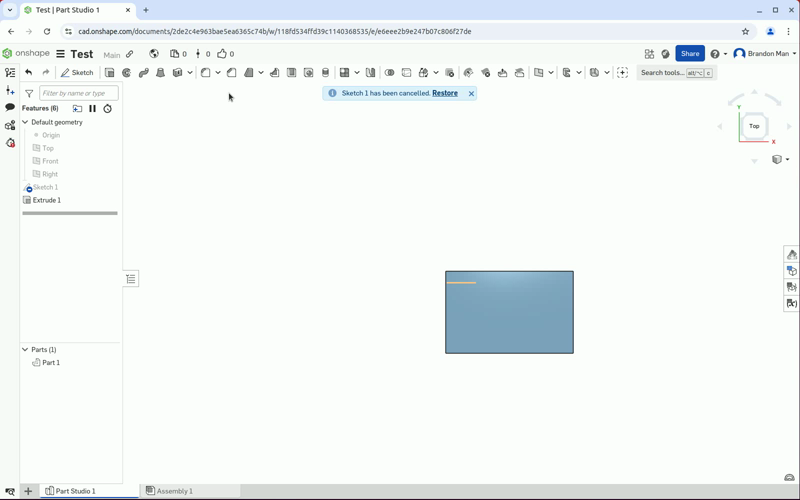
mouse_move(541, 75)
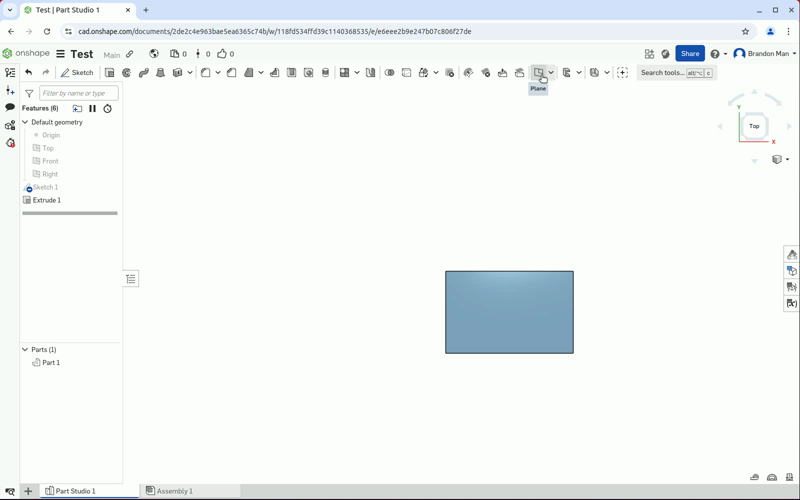
click(541, 75)
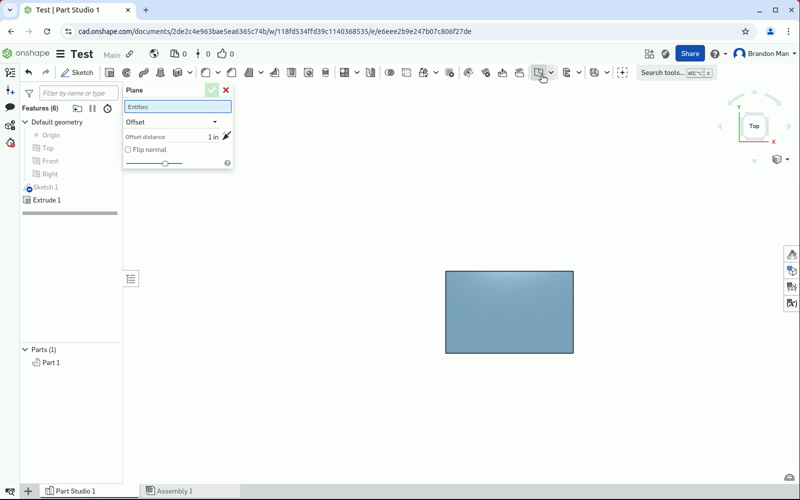
mouse_move(73, 150)
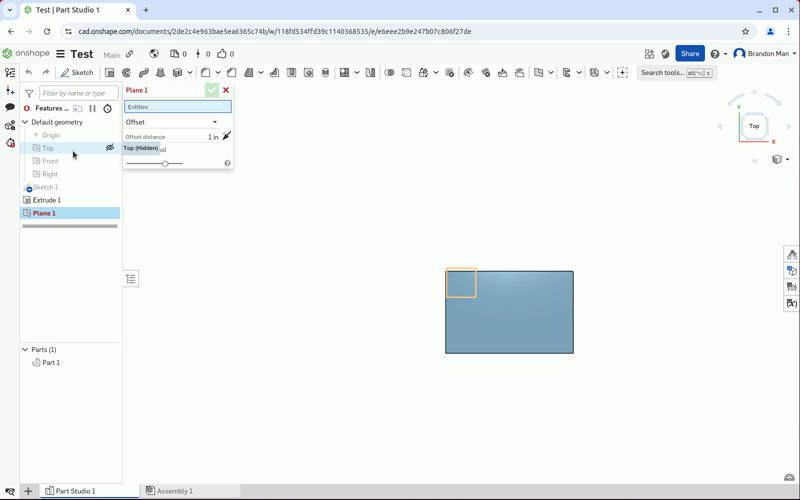
click(73, 150)
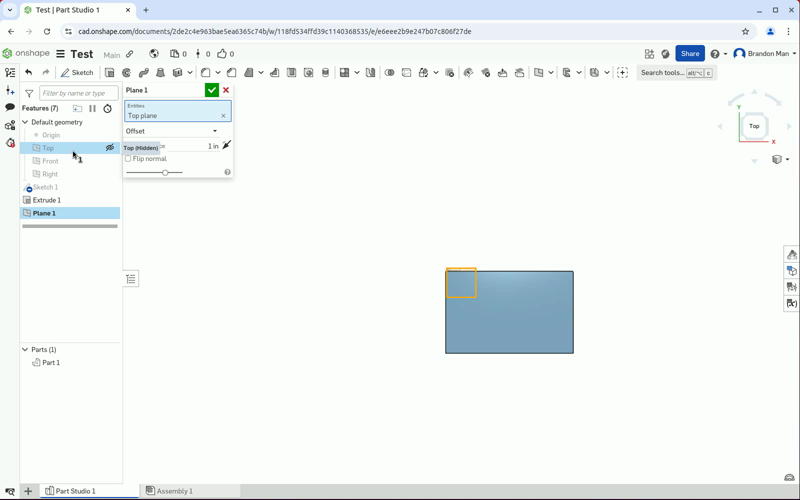
key(tab, 2)
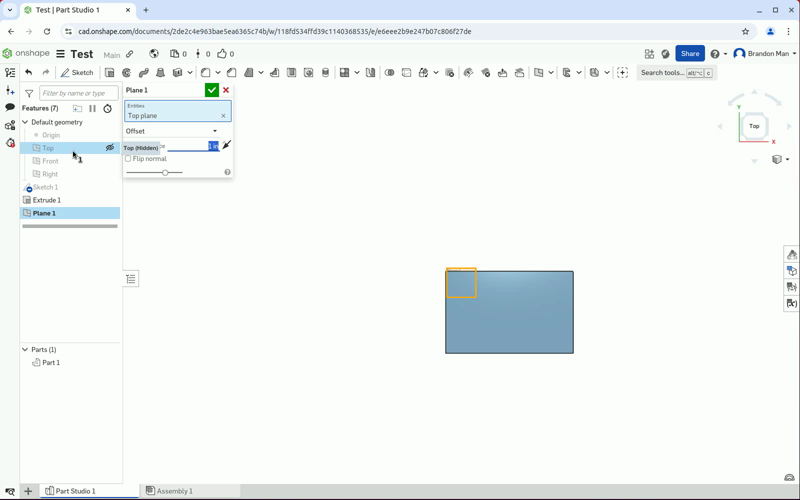
text(1.91)
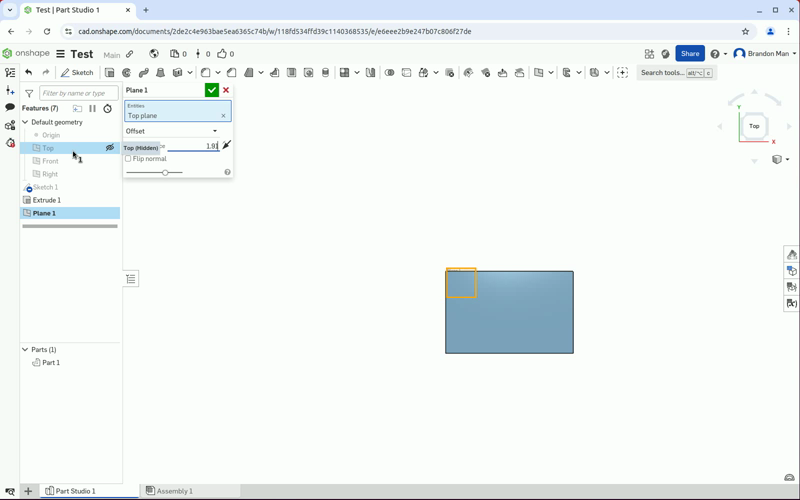
key(enter, 2)
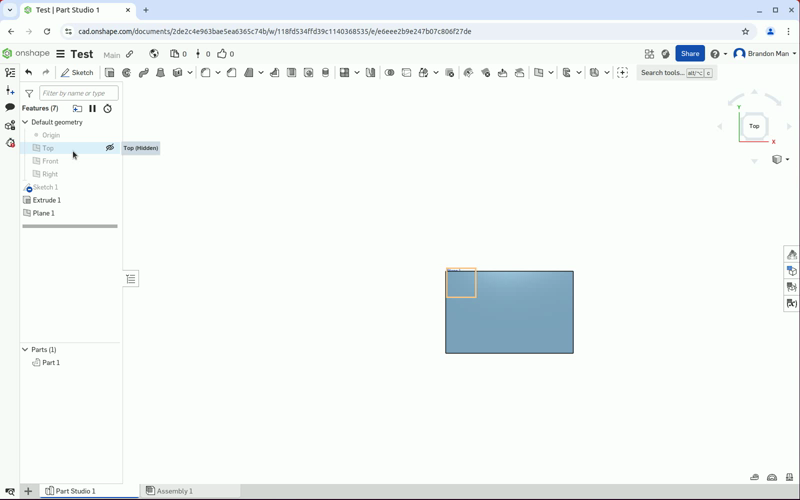
key(shift+s)
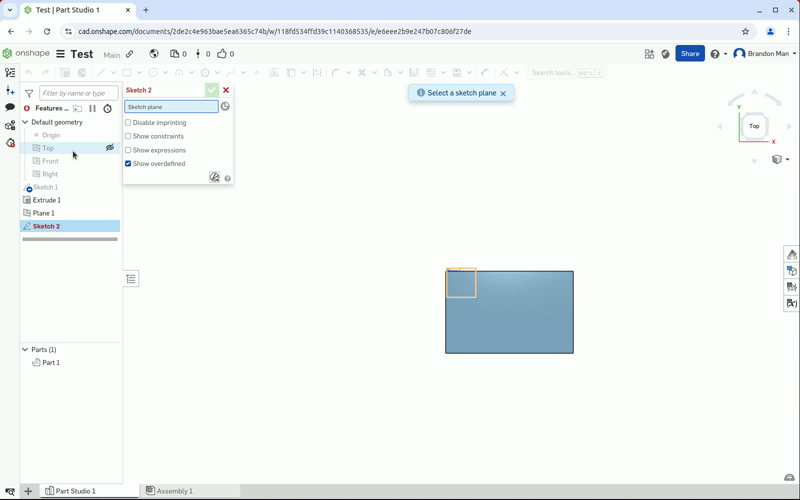
mouse_move(73, 215)
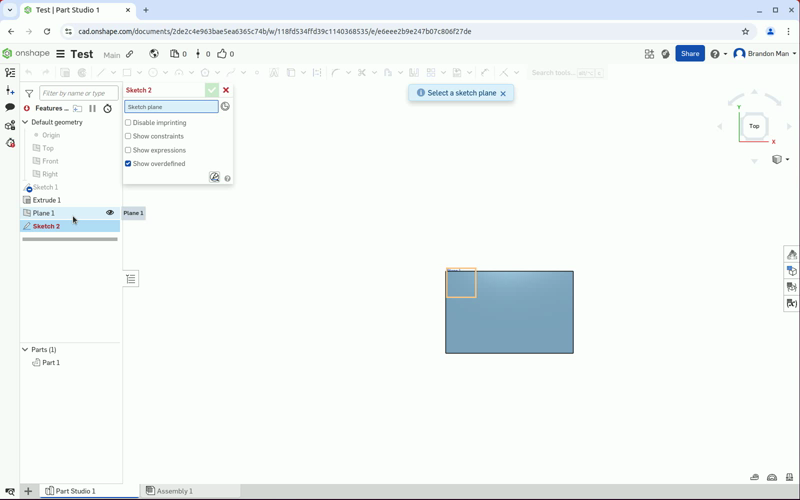
click(73, 215)
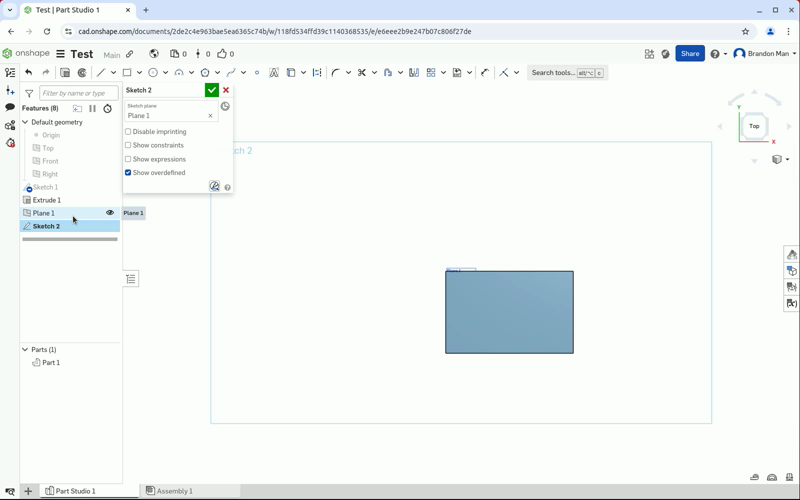
mouse_move(73, 352)
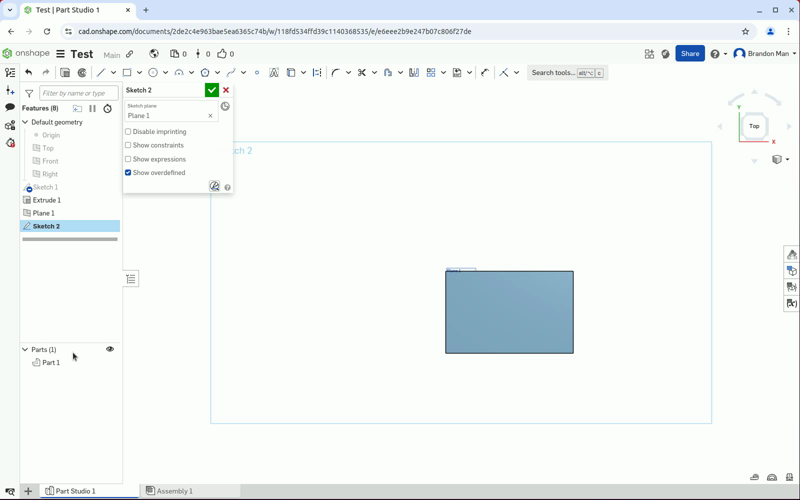
key(y)
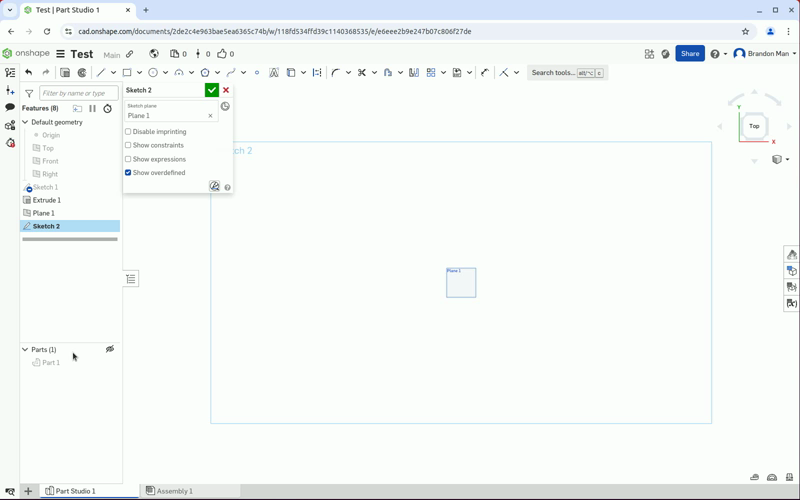
key(l)
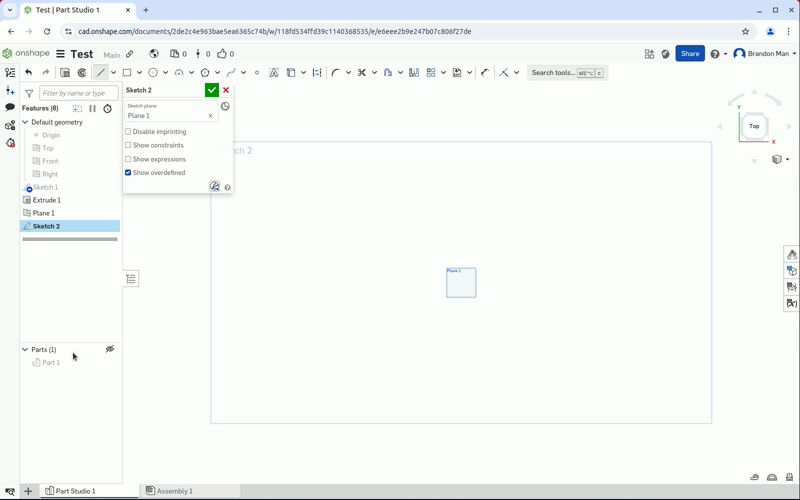
key_down(shift)
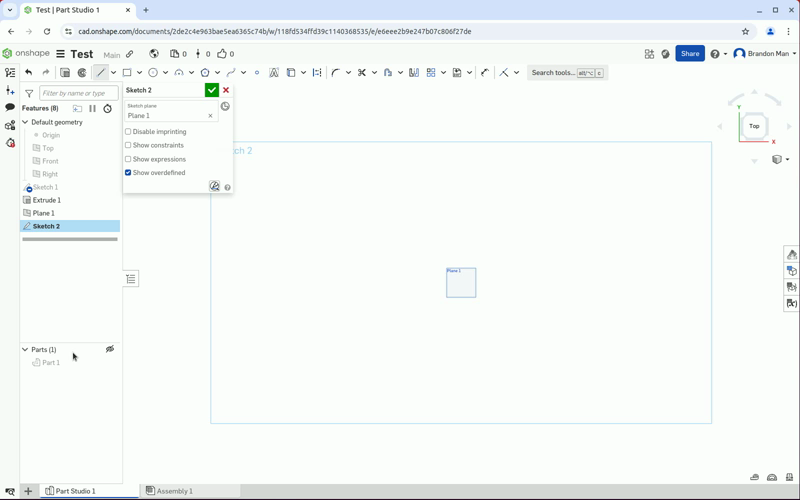
mouse_move(546, 298)
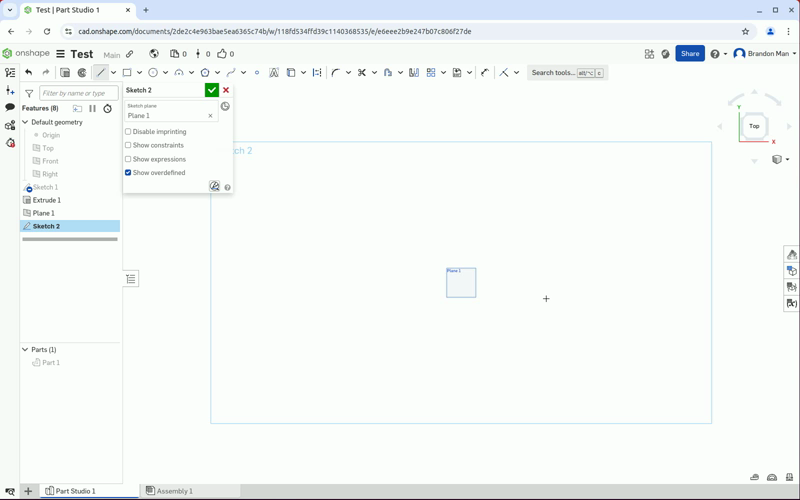
click(546, 298)
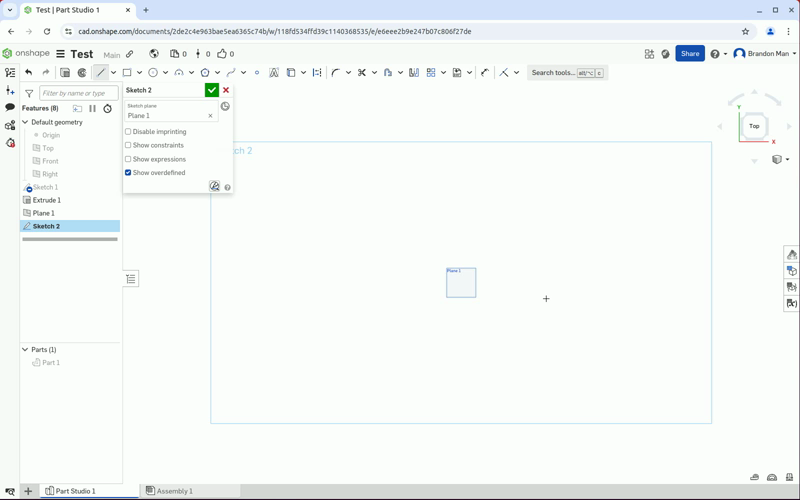
key_up(shift)
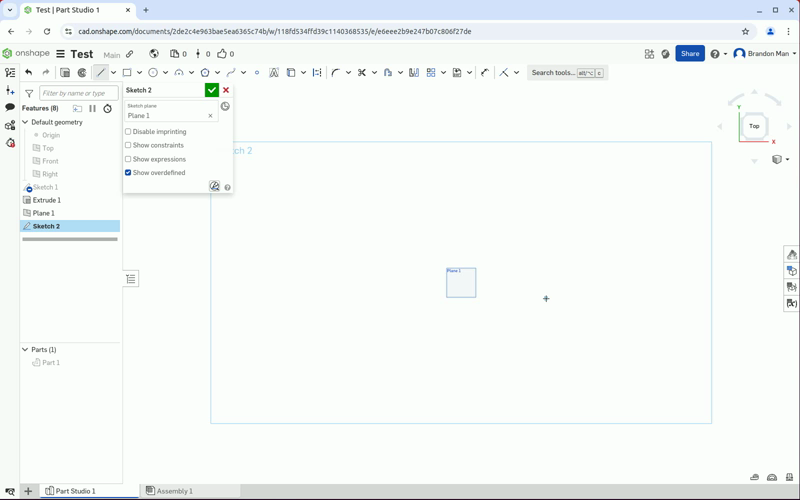
key_down(shift)
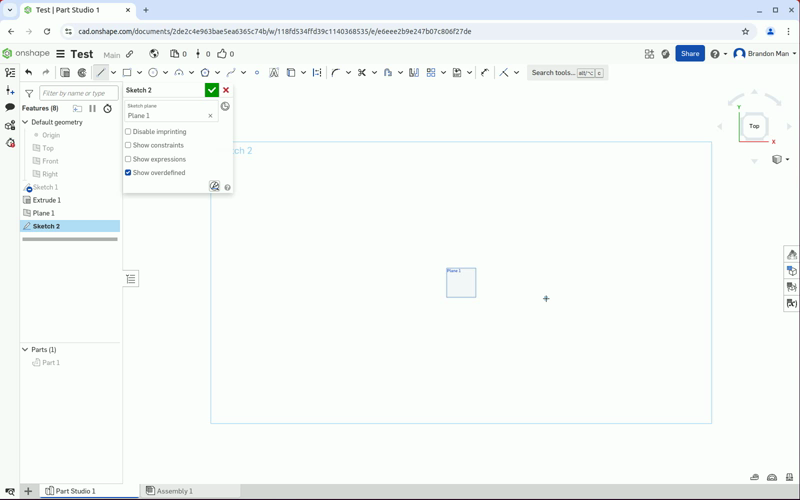
mouse_move(576, 298)
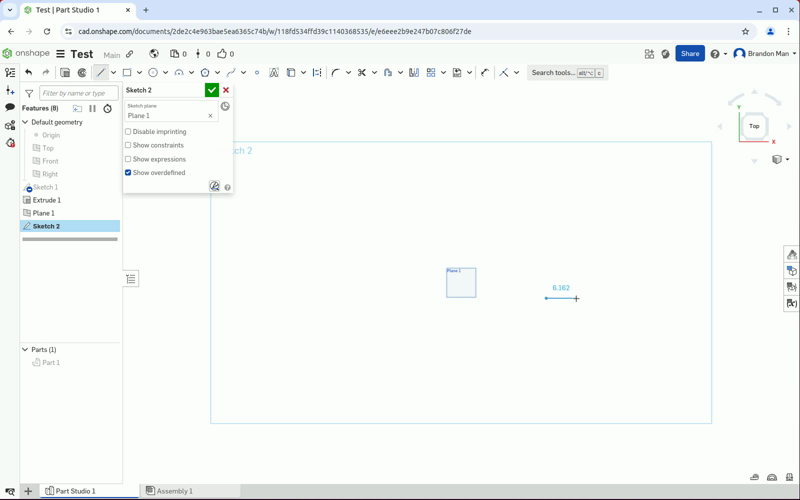
mouse_move(566, 298)
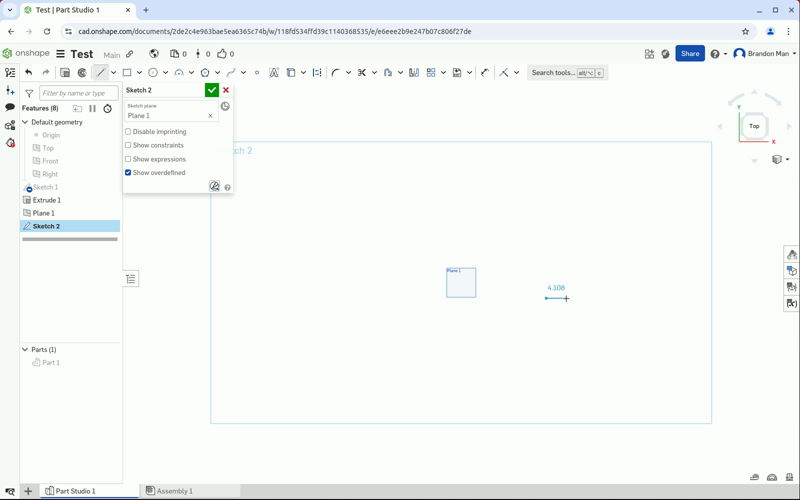
click(566, 298)
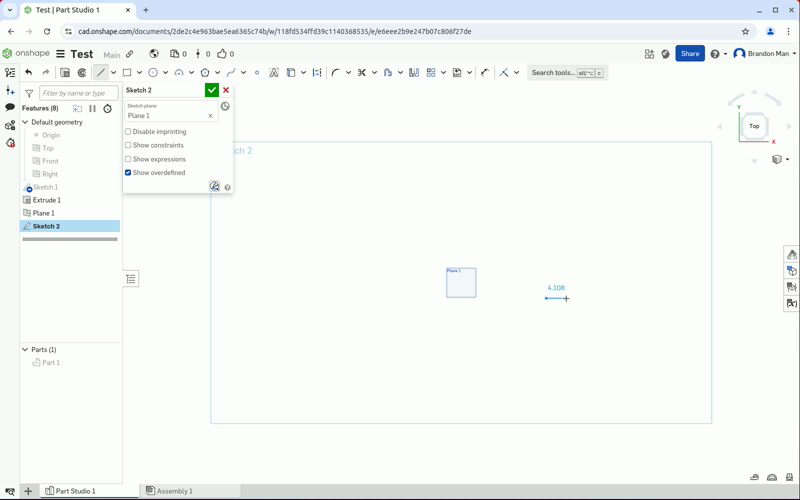
key_up(shift)
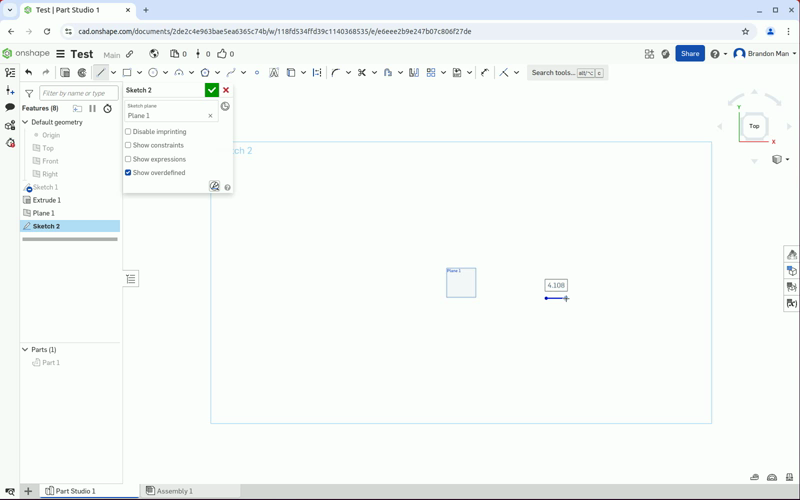
key_down(shift)
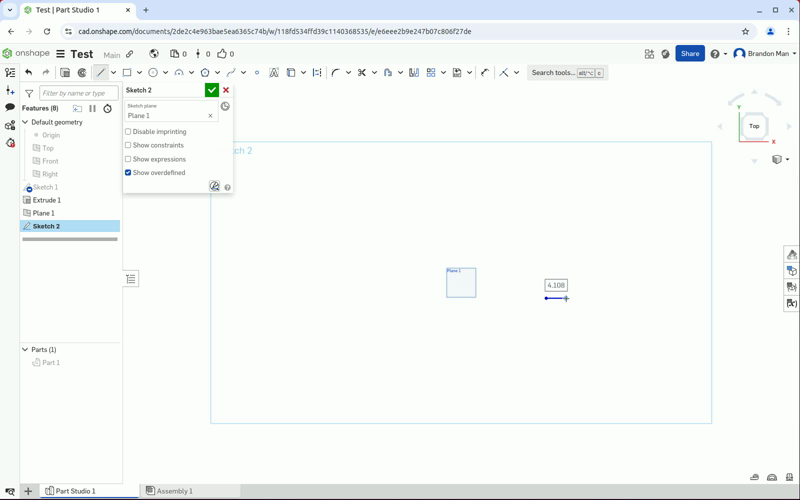
mouse_move(589, 298)
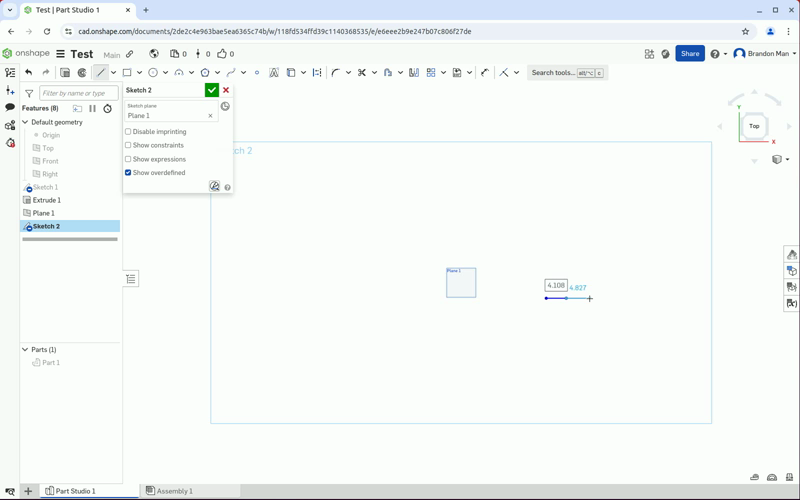
mouse_move(566, 278)
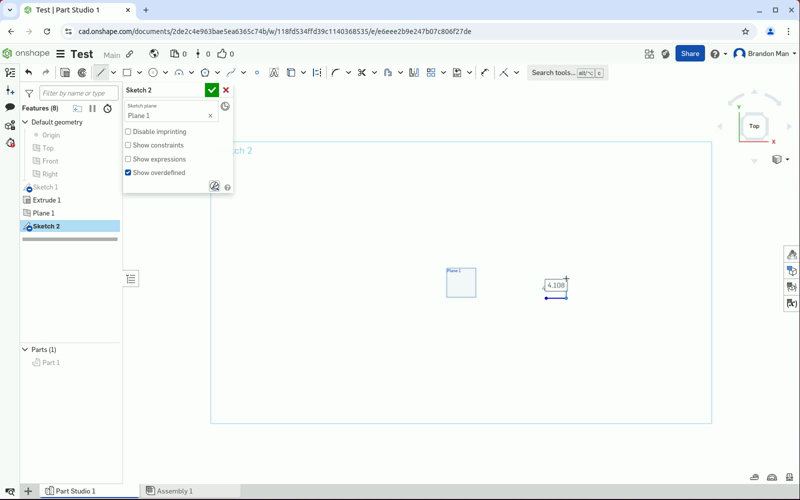
click(566, 278)
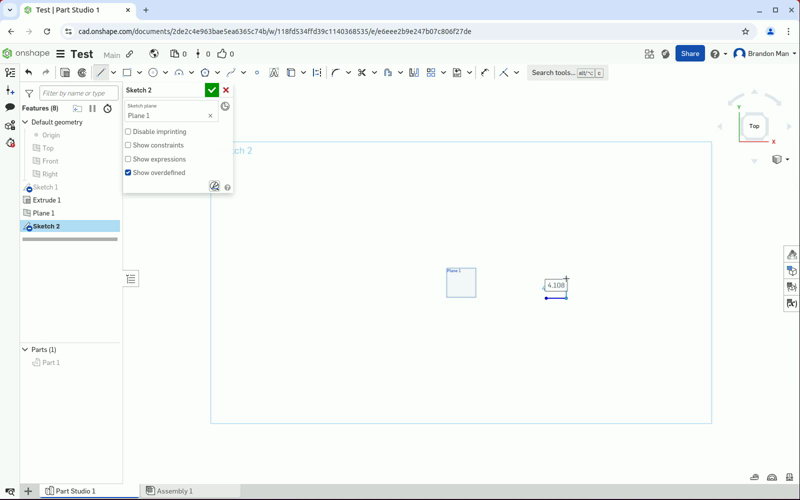
key_up(shift)
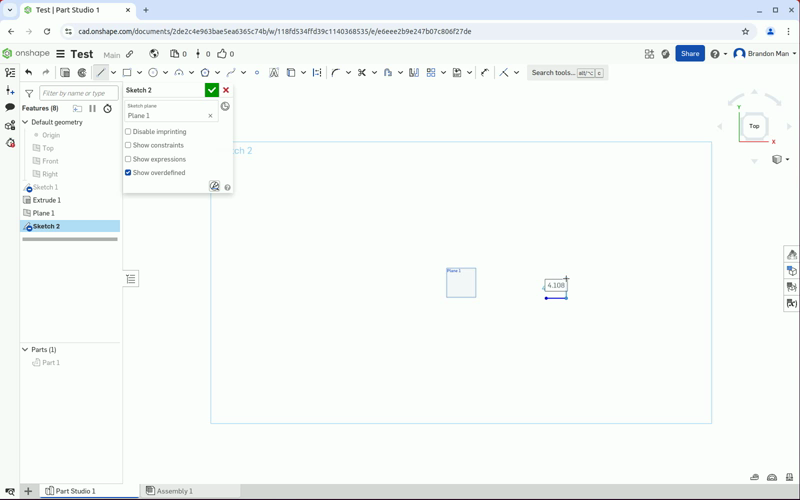
key_down(shift)
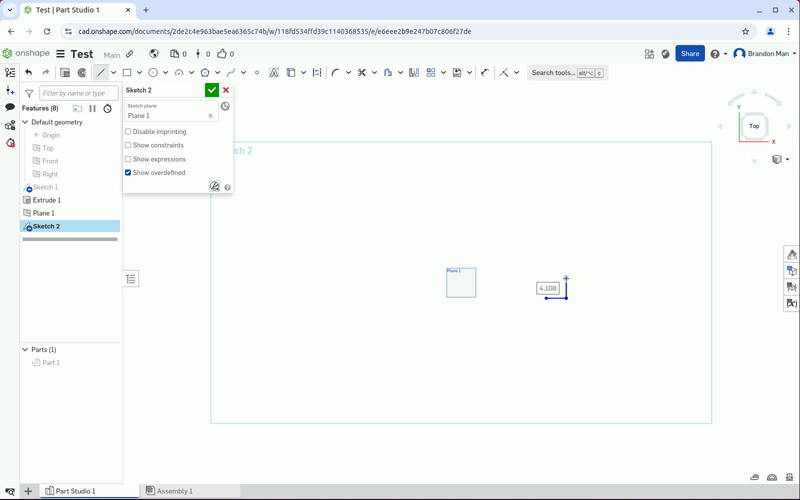
mouse_move(589, 278)
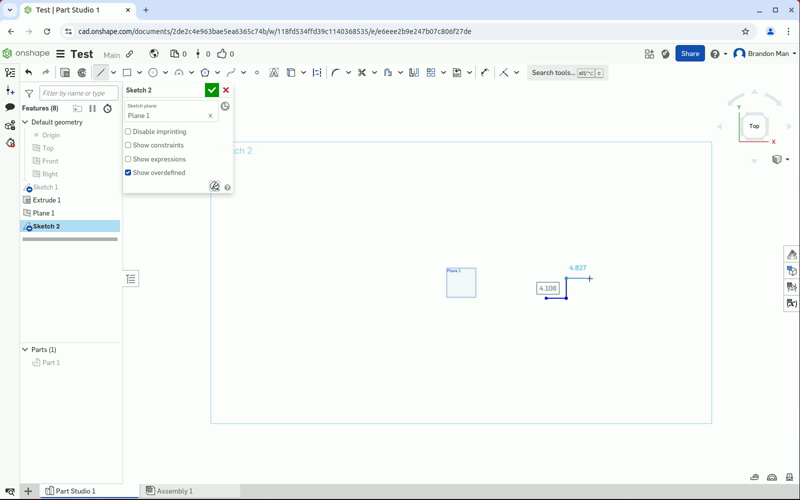
mouse_move(546, 278)
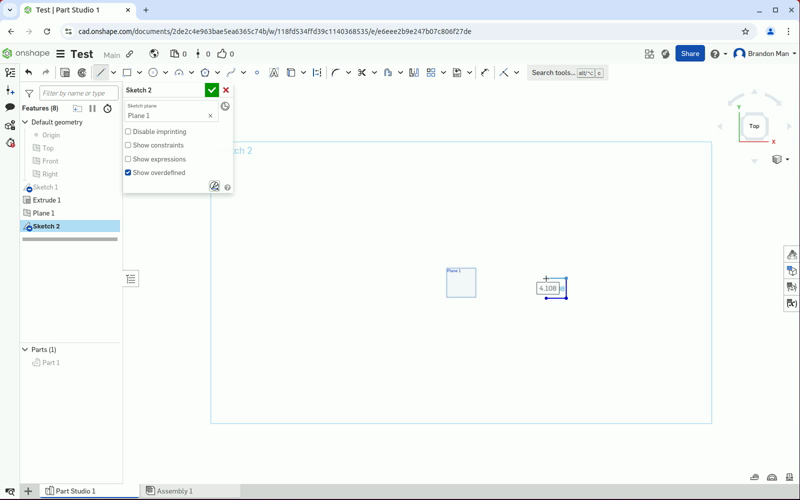
click(546, 278)
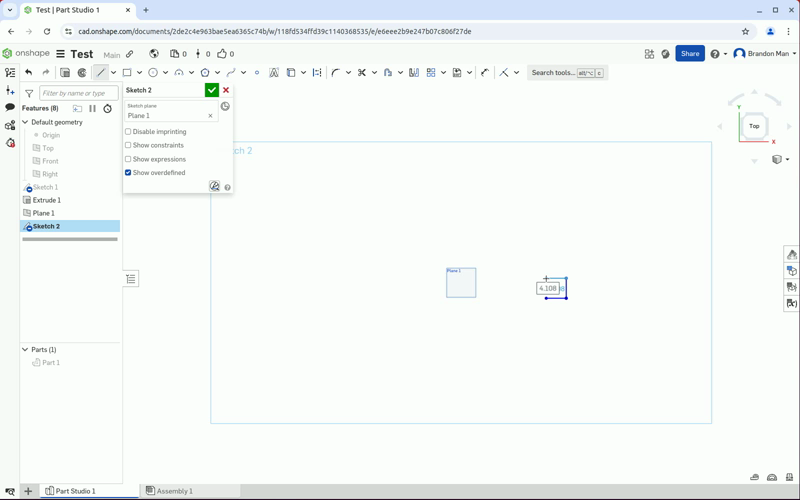
key_up(shift)
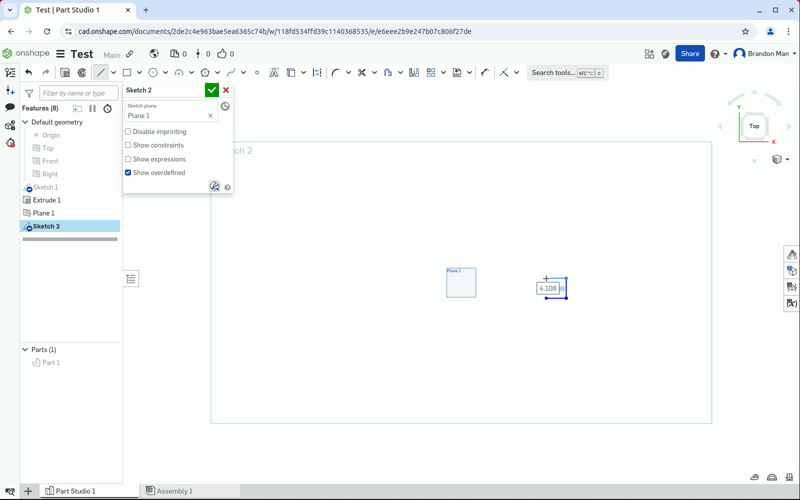
mouse_move(576, 278)
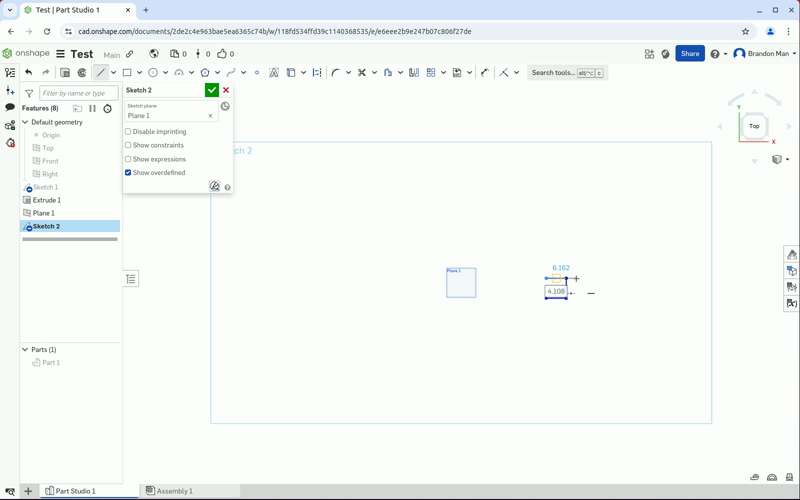
key_down(shift)
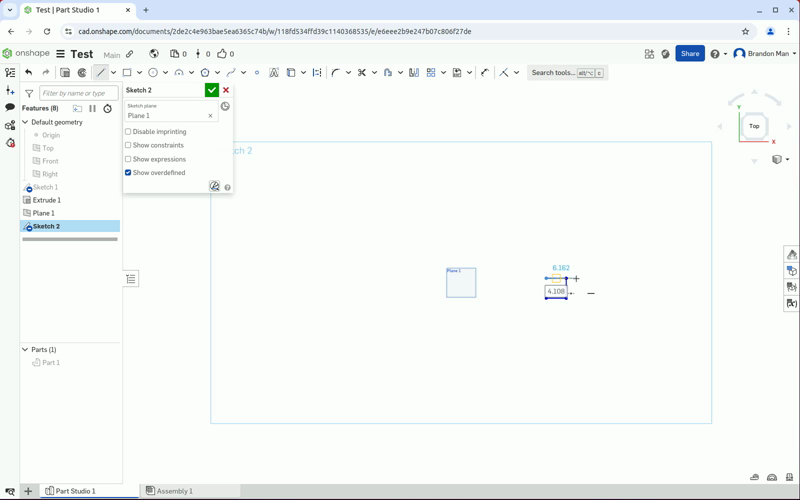
mouse_move(546, 298)
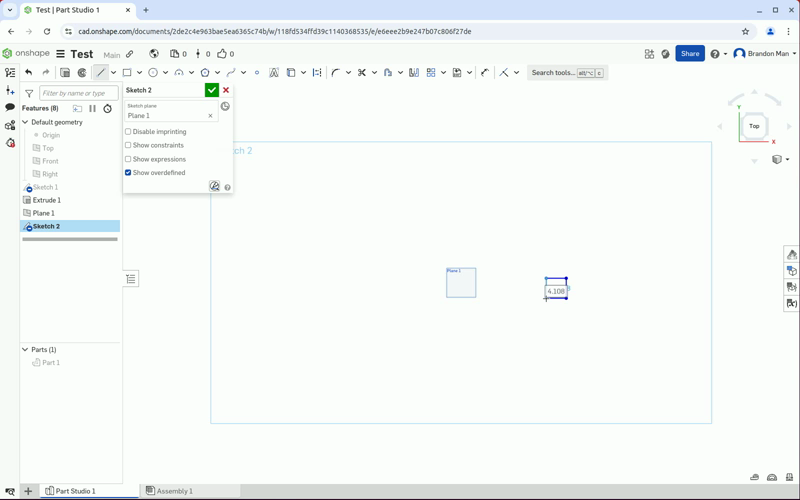
key_up(shift)
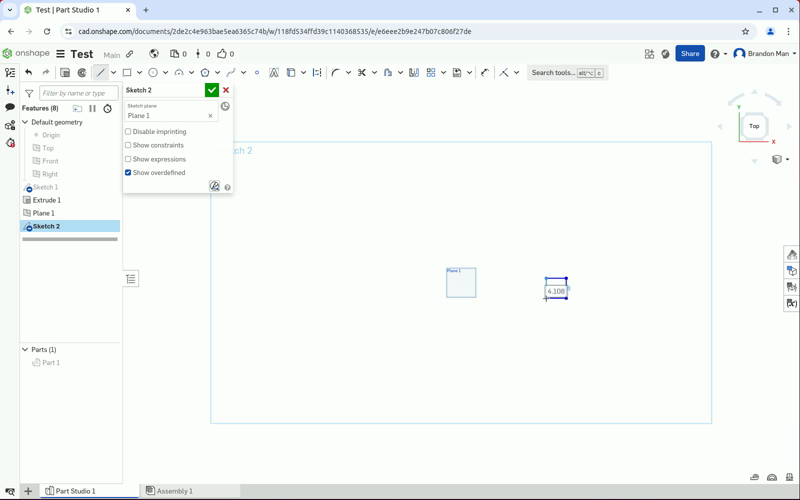
click(546, 298)
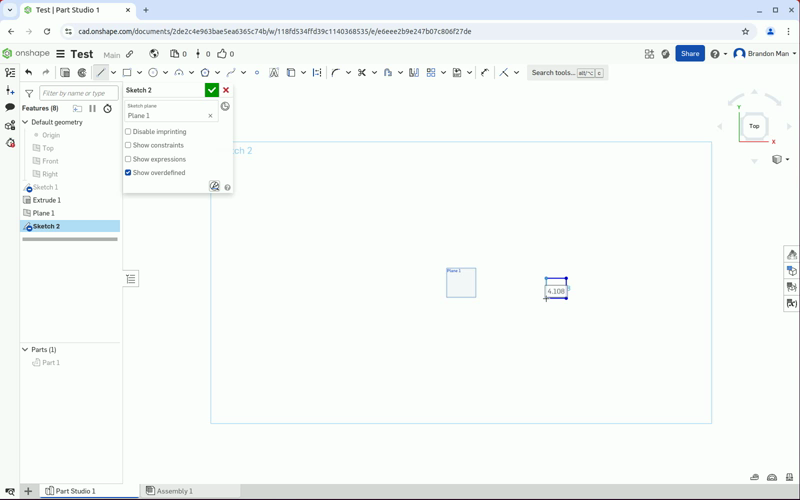
key(esc)
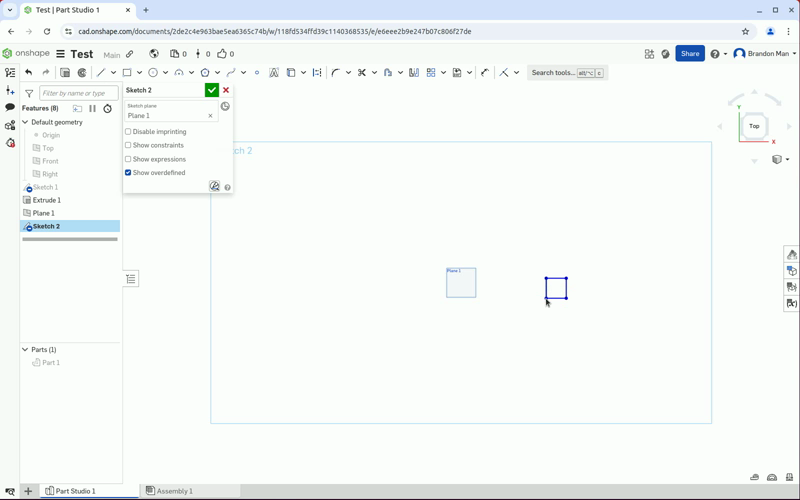
mouse_move(554, 294)
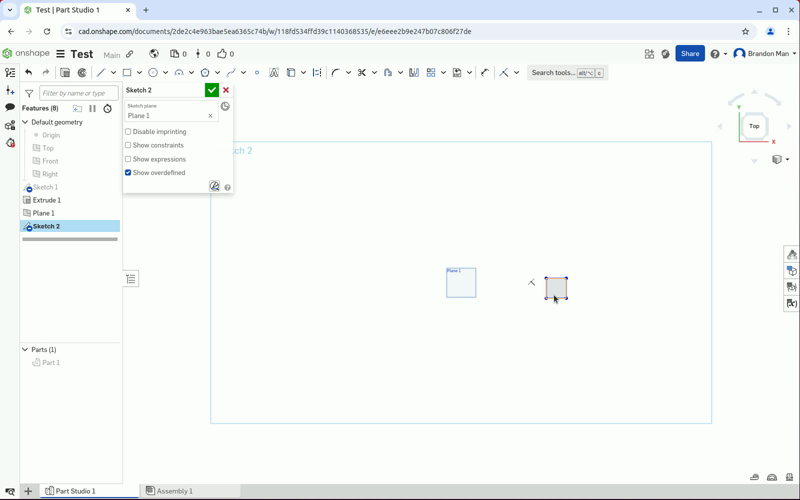
scroll(6)
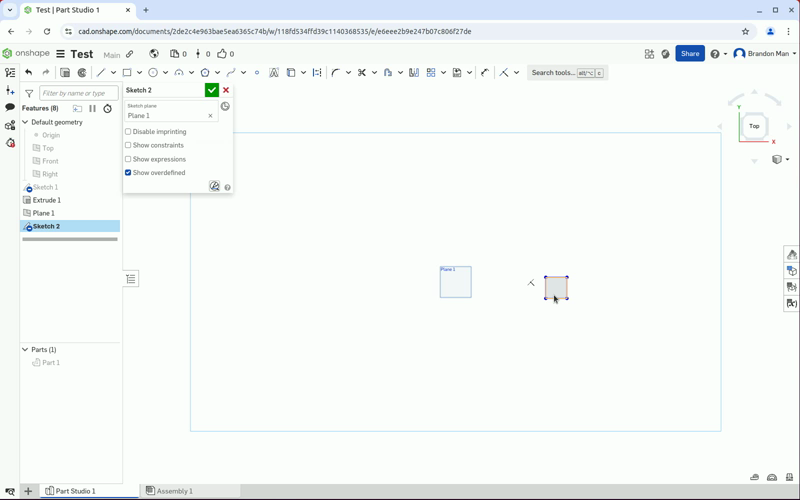
scroll(6)
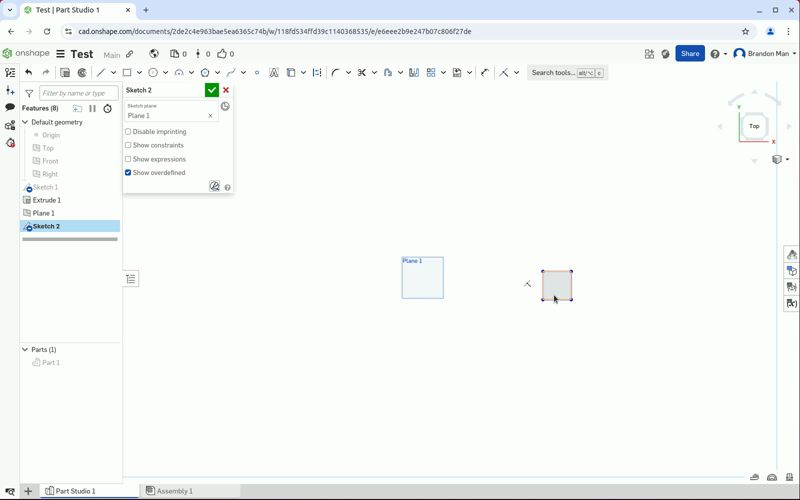
scroll(6)
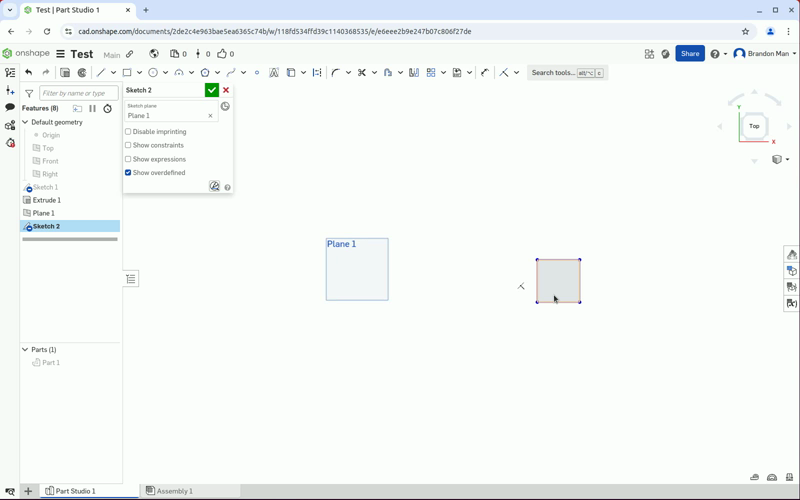
scroll(6)
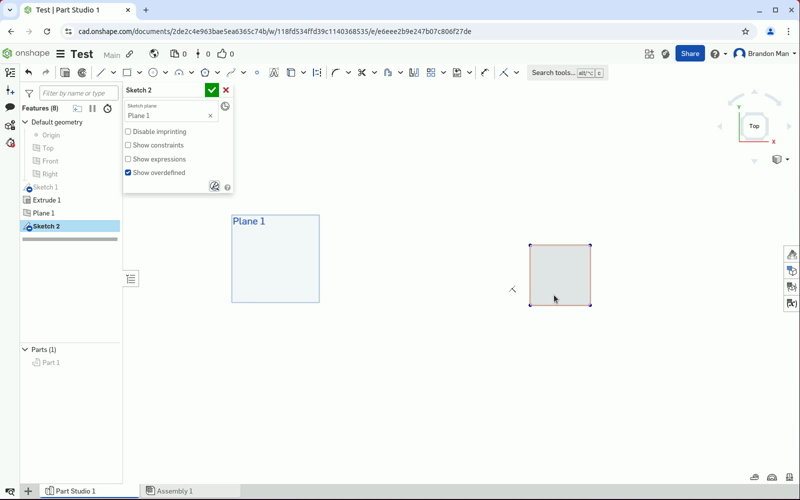
scroll(6)
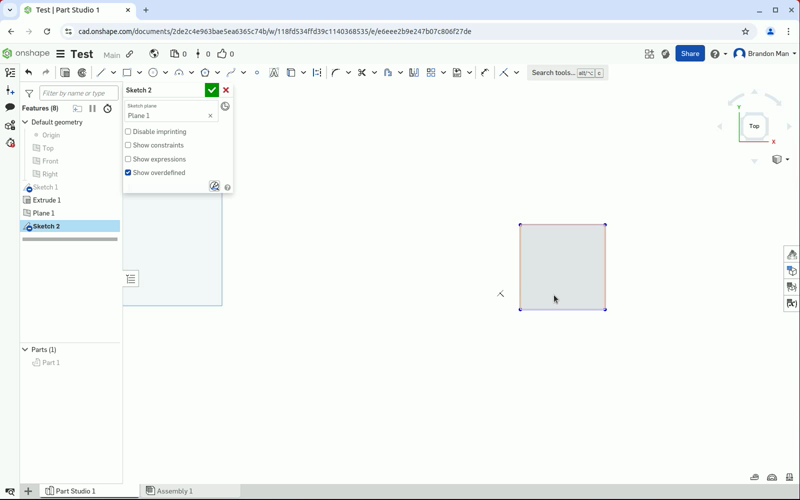
scroll(6)
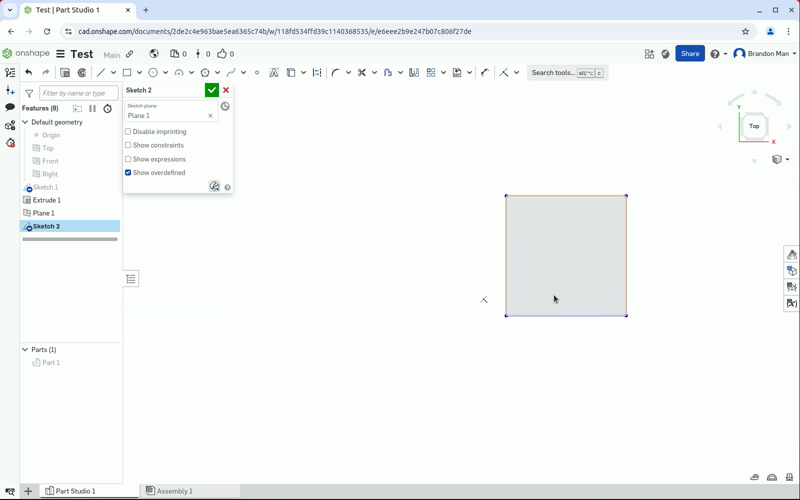
scroll(6)
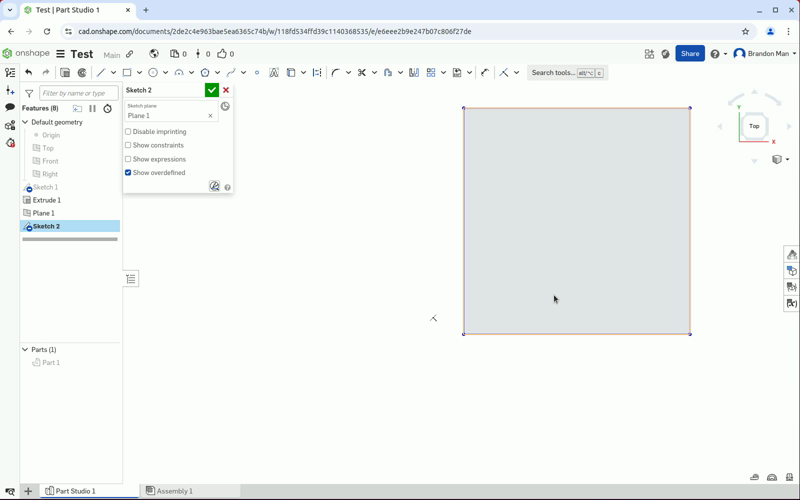
click(554, 294)
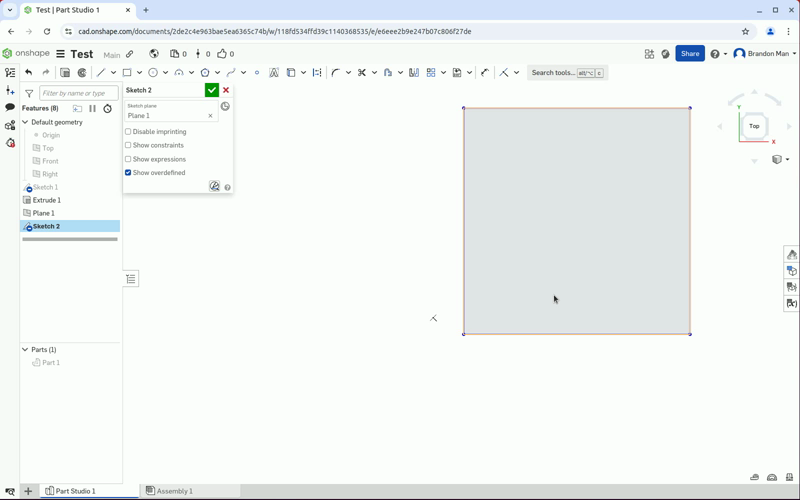
scroll(-6)
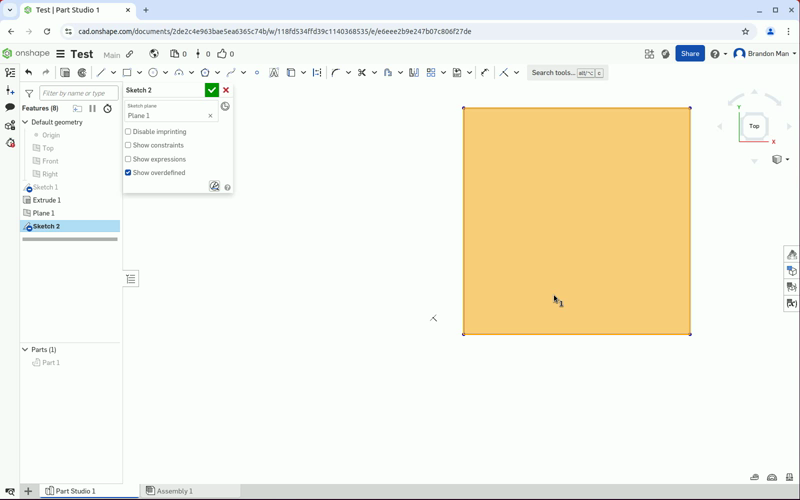
scroll(-6)
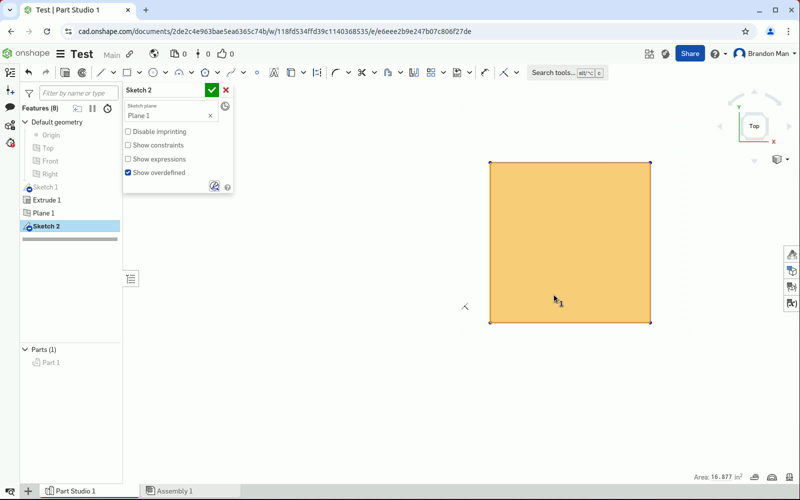
scroll(-6)
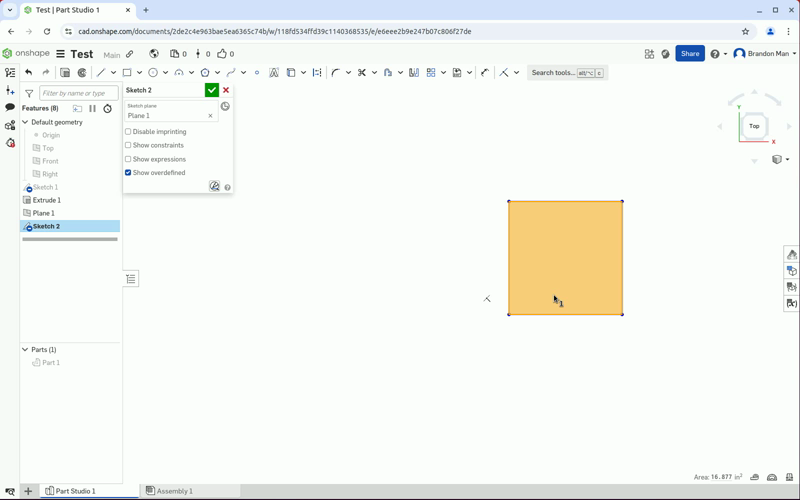
scroll(-6)
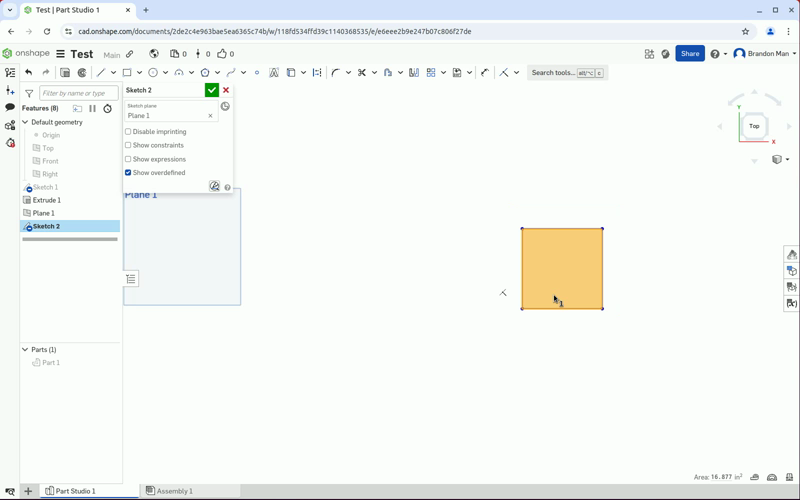
scroll(-6)
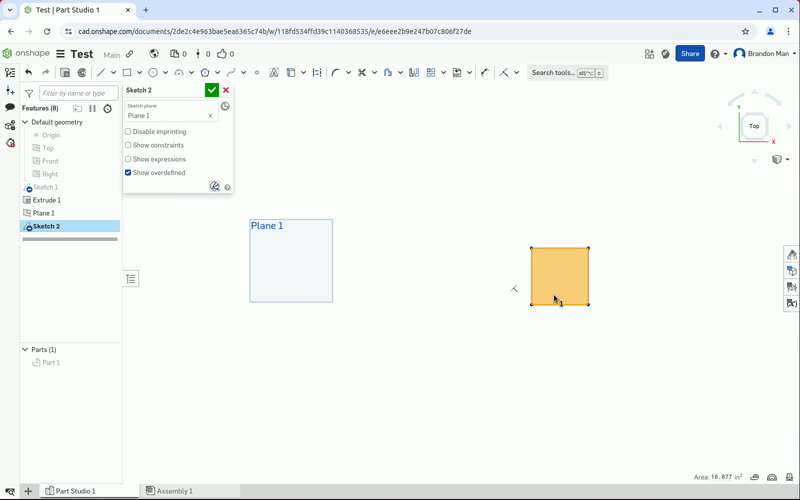
scroll(-6)
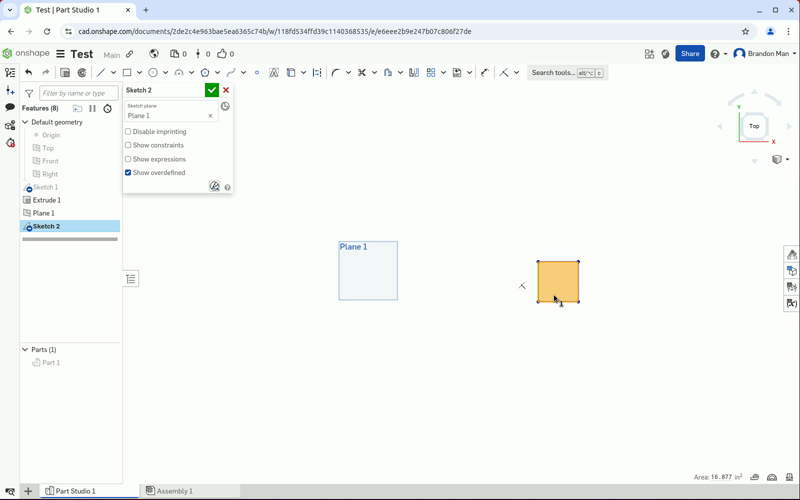
scroll(-6)
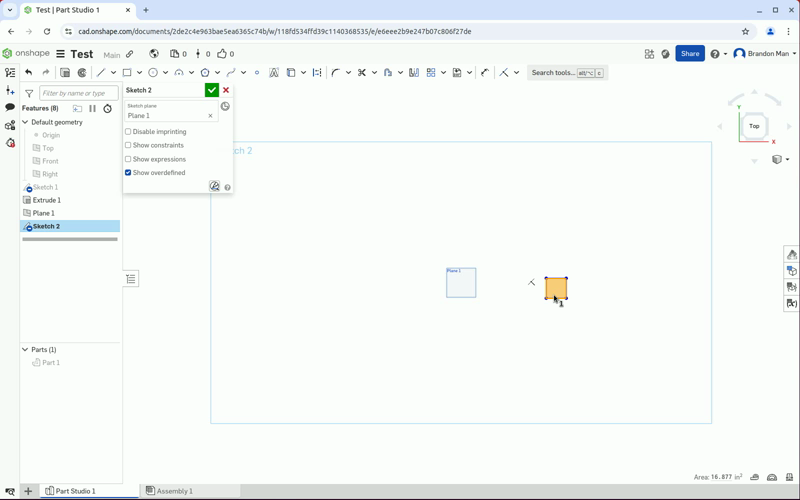
mouse_move(73, 352)
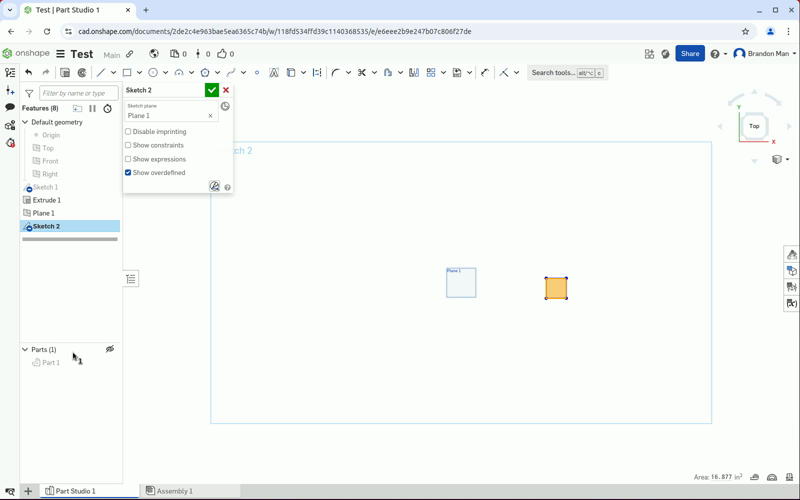
key(shift+y)
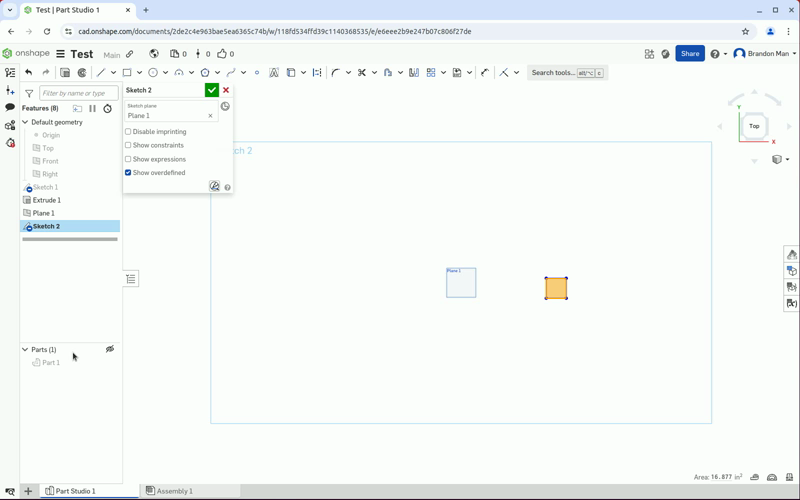
key(shift+e)
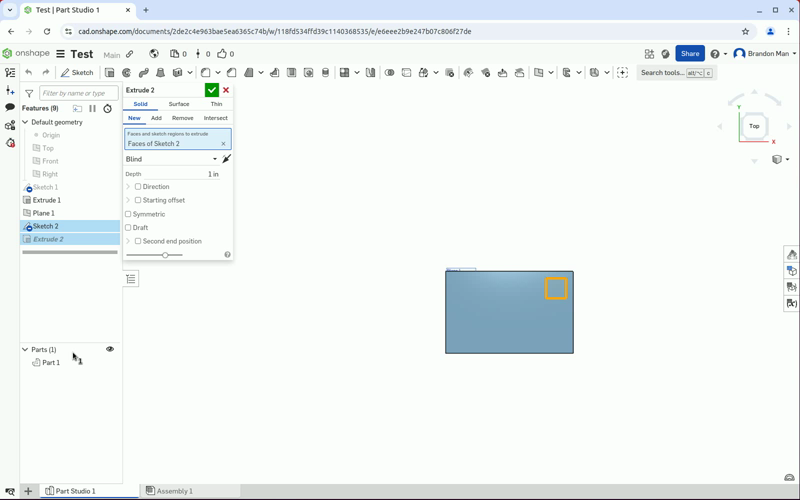
mouse_move(143, 106)
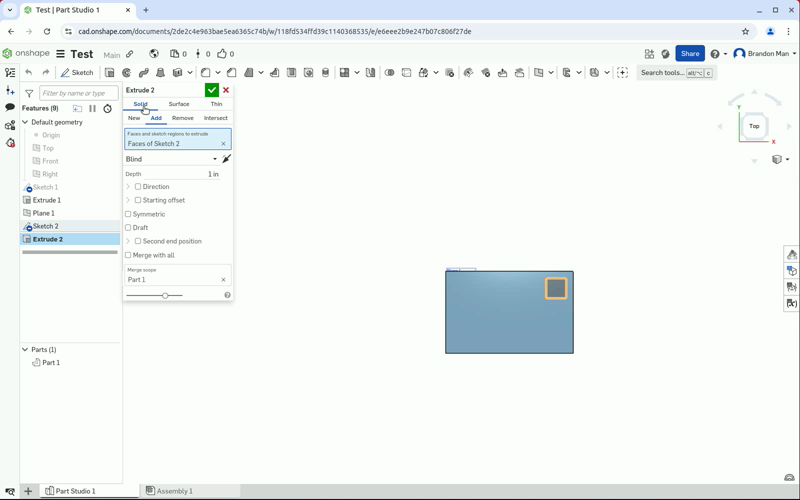
click(143, 106)
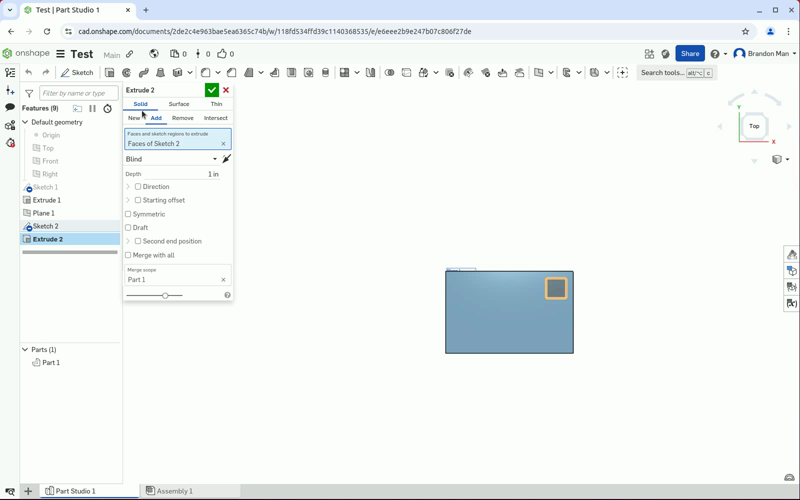
mouse_move(137, 120)
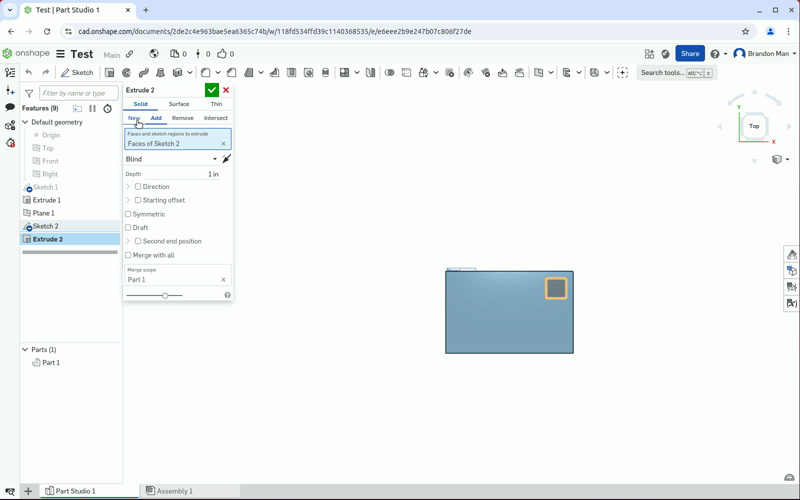
click(137, 120)
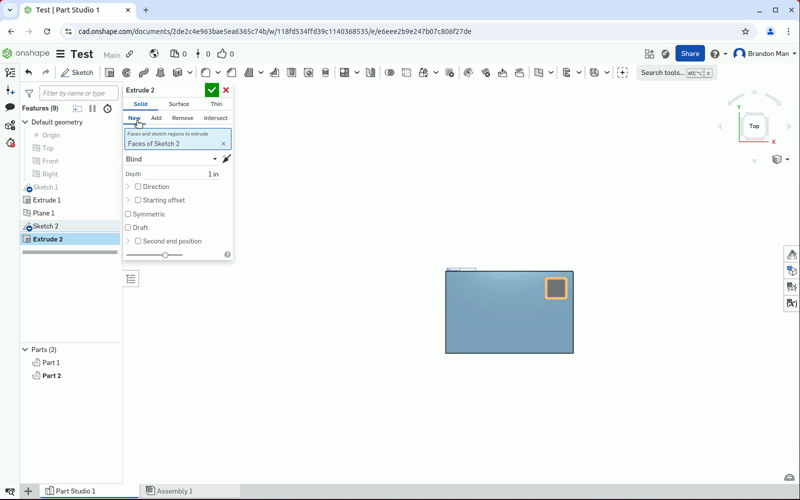
key(tab, 4)
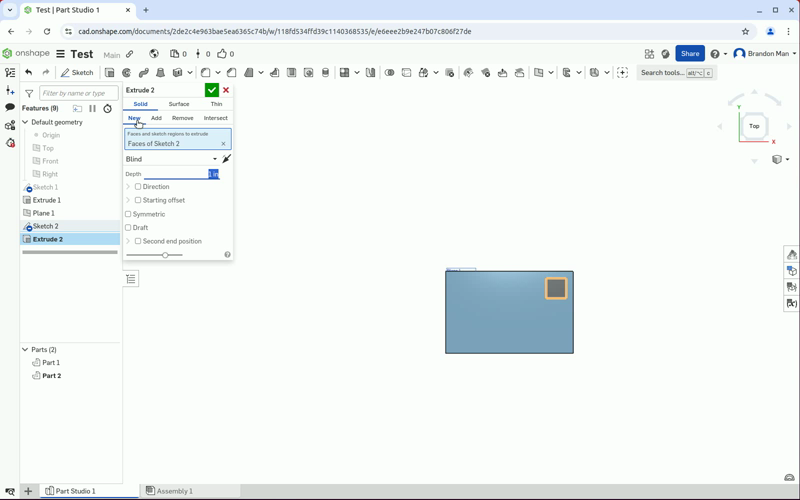
text(1.926)
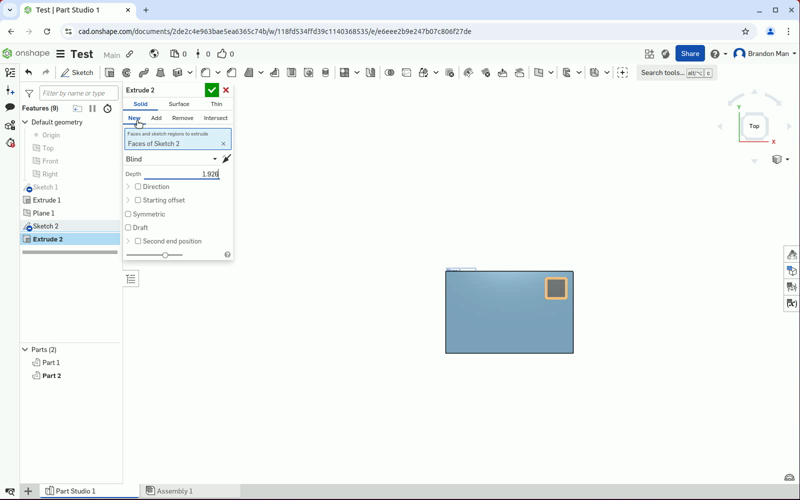
key(enter)
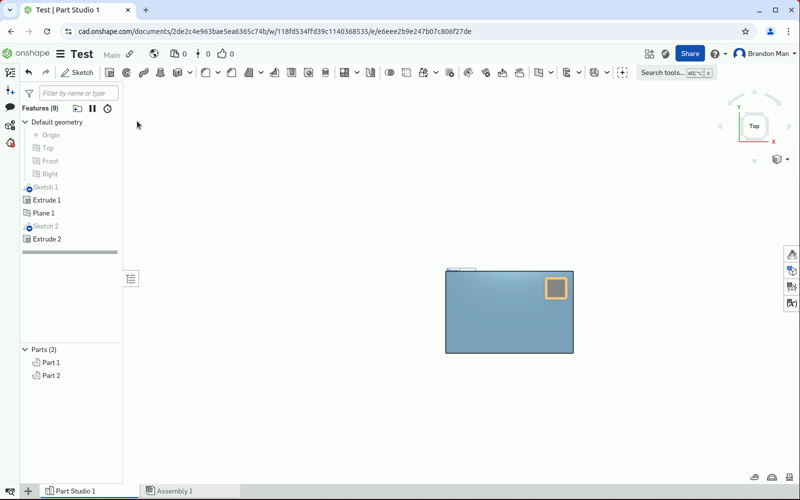
key(shift+h)
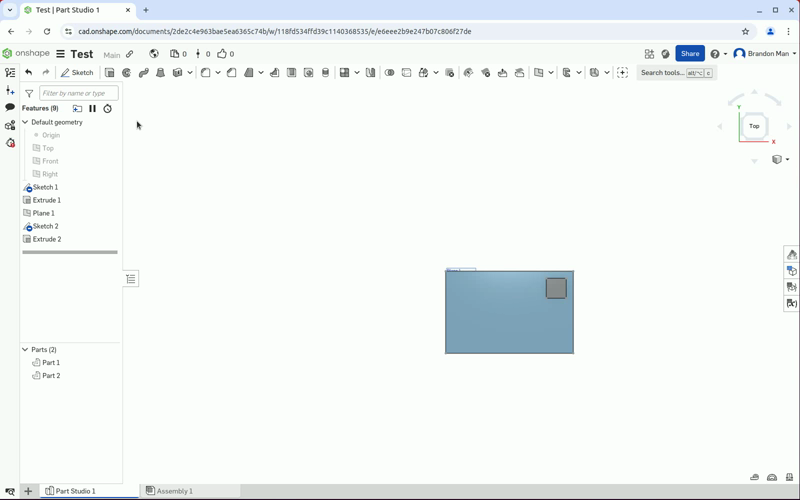
key(shift+h)
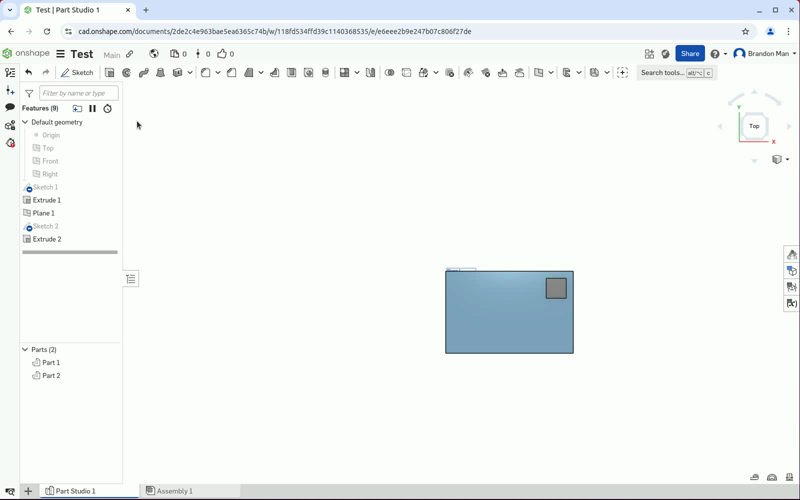
mouse_move(73, 189)
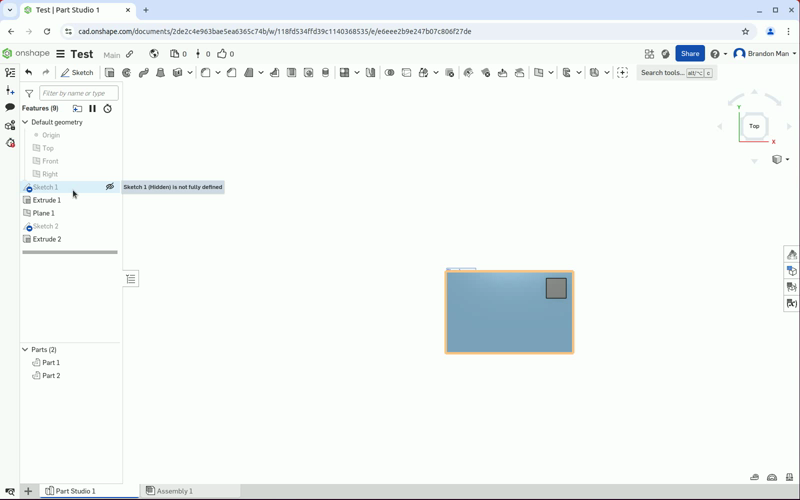
click(73, 189)
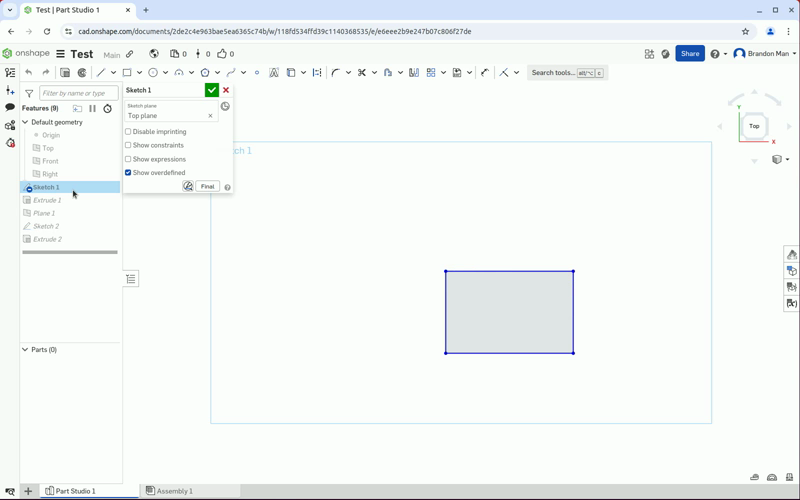
mouse_move(229, 92)
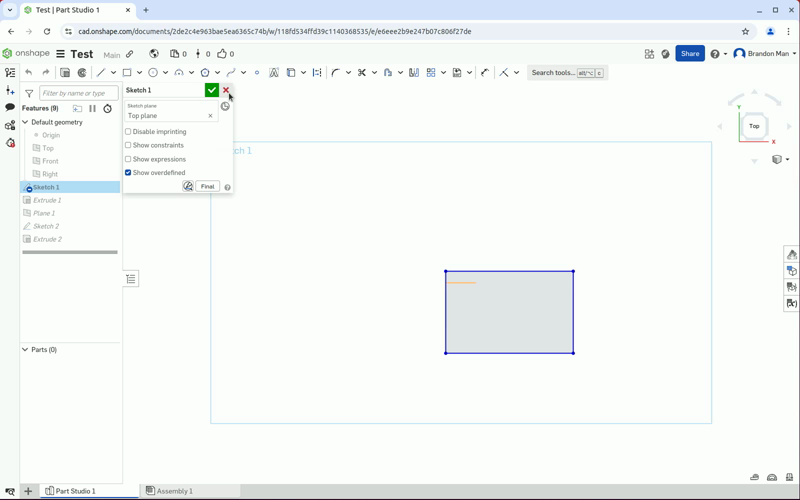
click(229, 92)
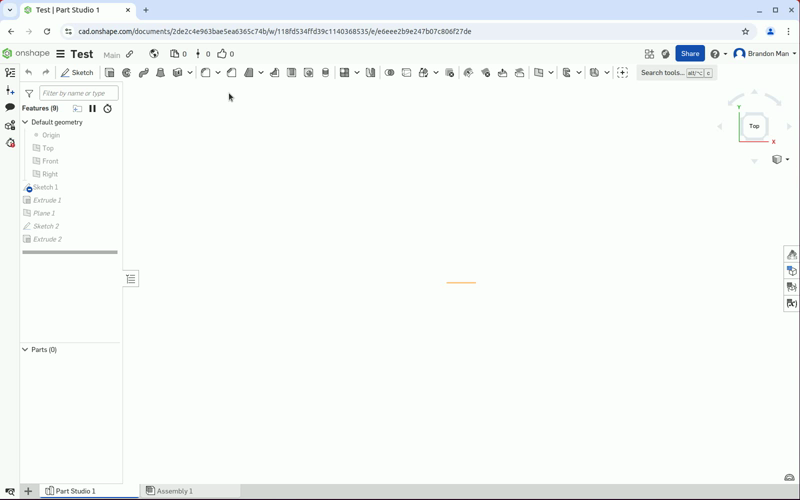
key(shift+s)
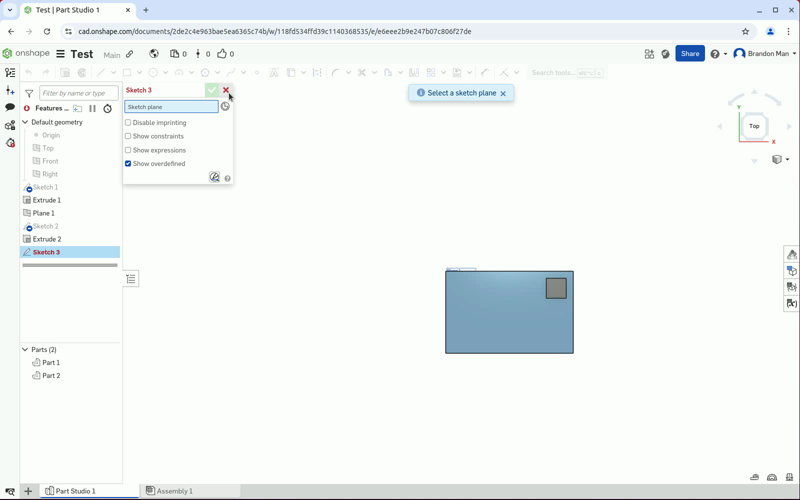
mouse_move(73, 215)
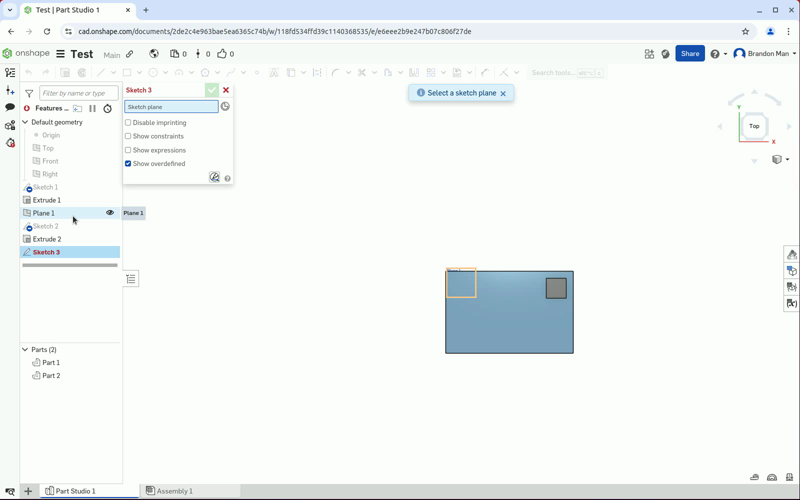
click(73, 215)
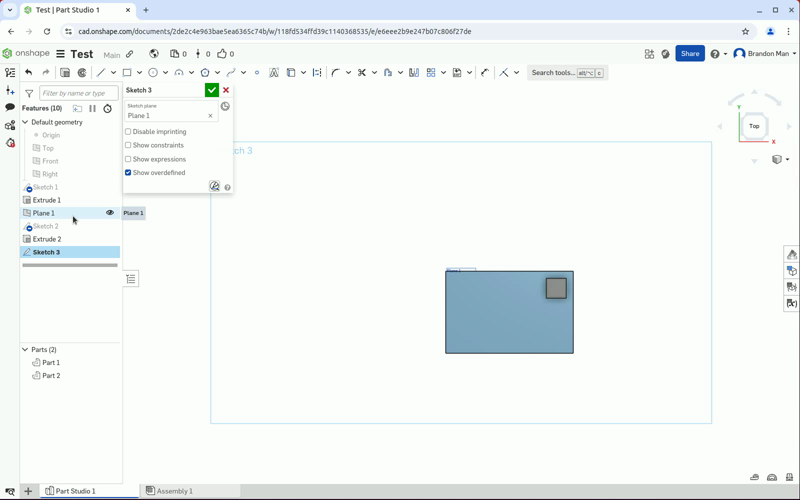
mouse_move(73, 352)
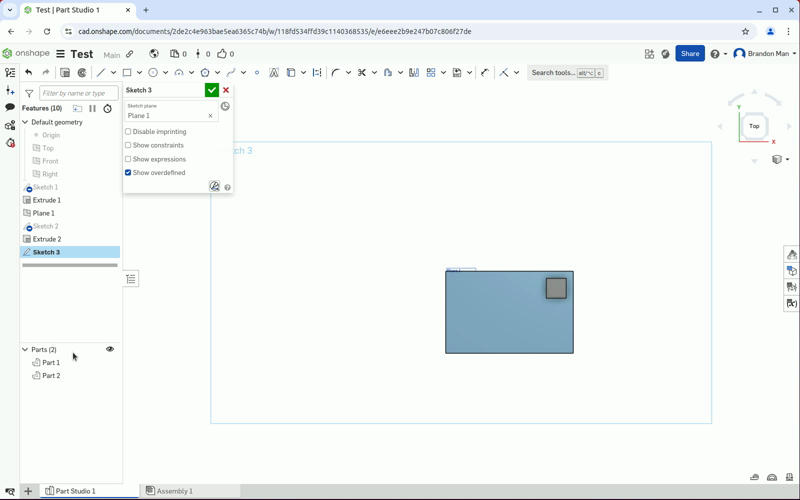
key(y)
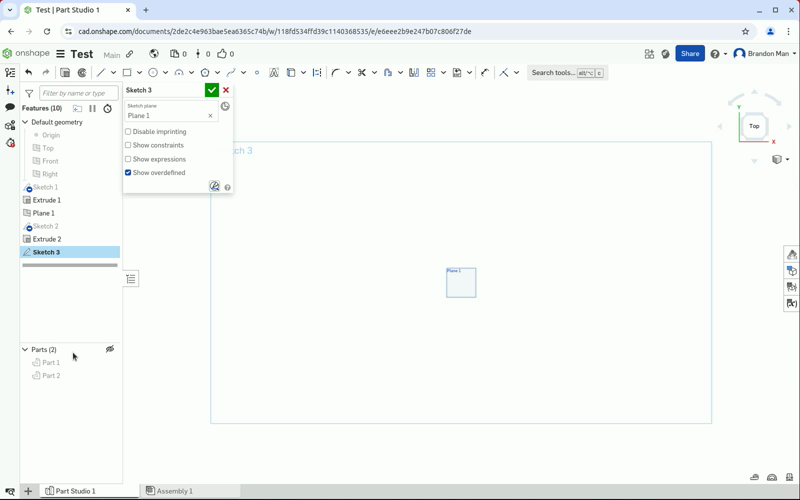
key(l)
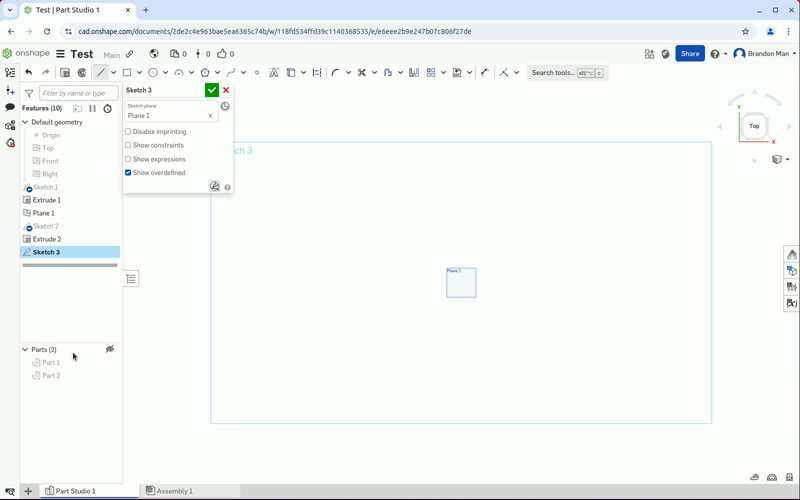
key_down(shift)
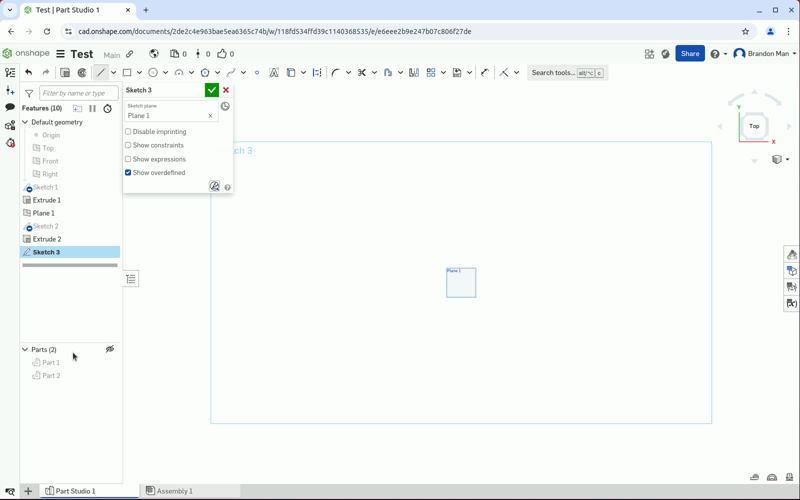
mouse_move(514, 340)
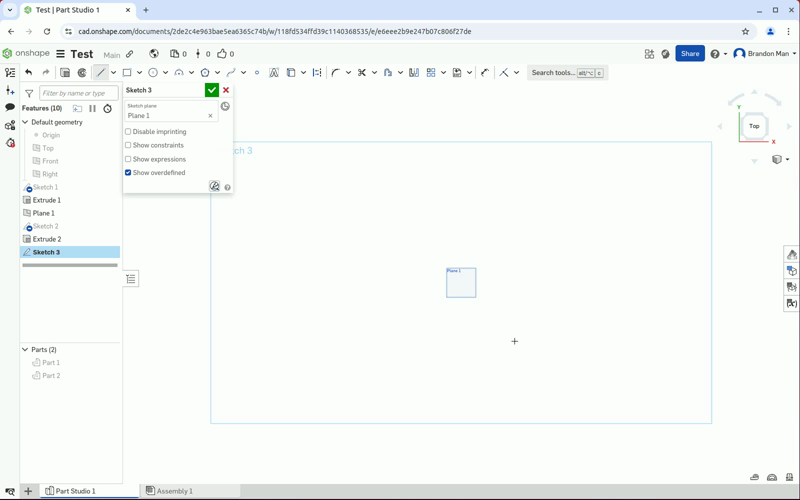
click(514, 340)
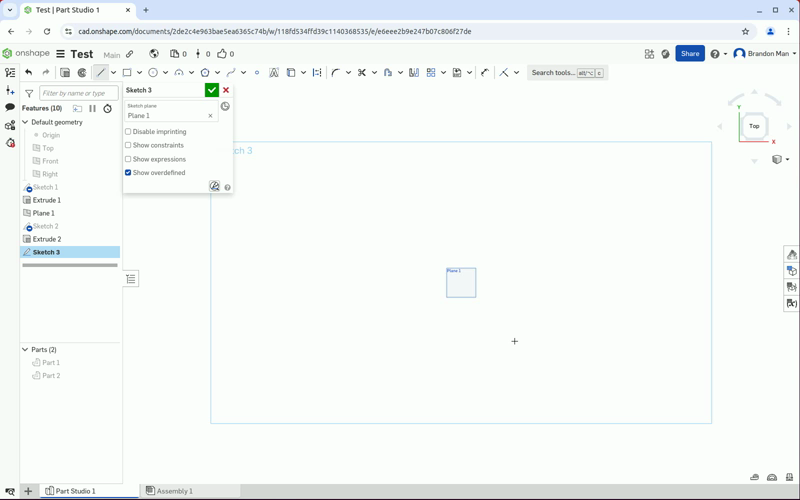
key_up(shift)
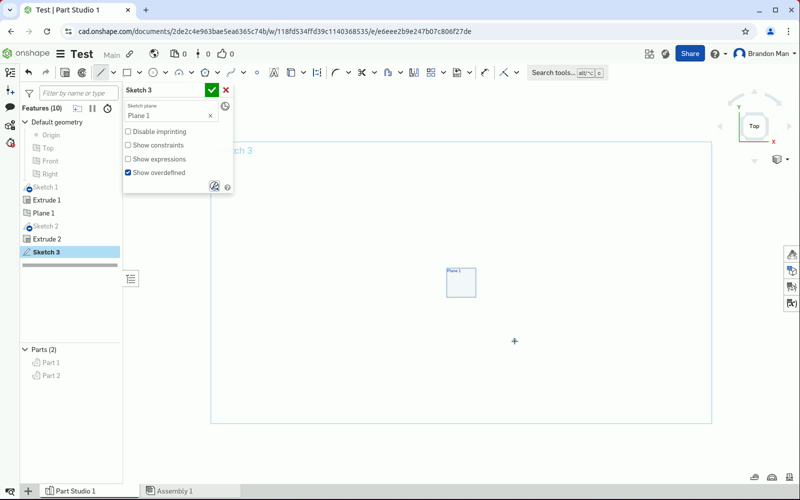
key_down(shift)
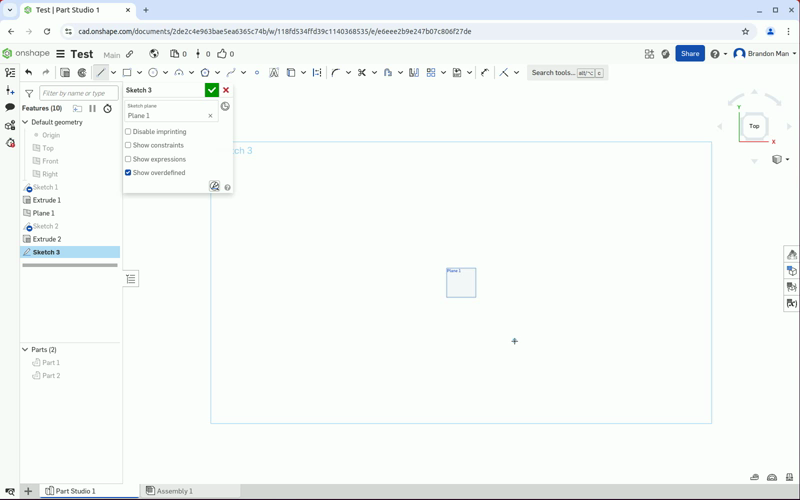
mouse_move(544, 340)
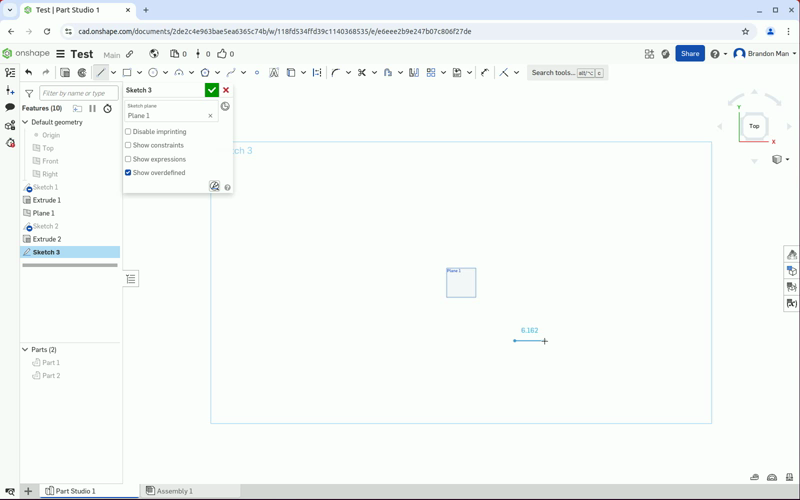
mouse_move(542, 340)
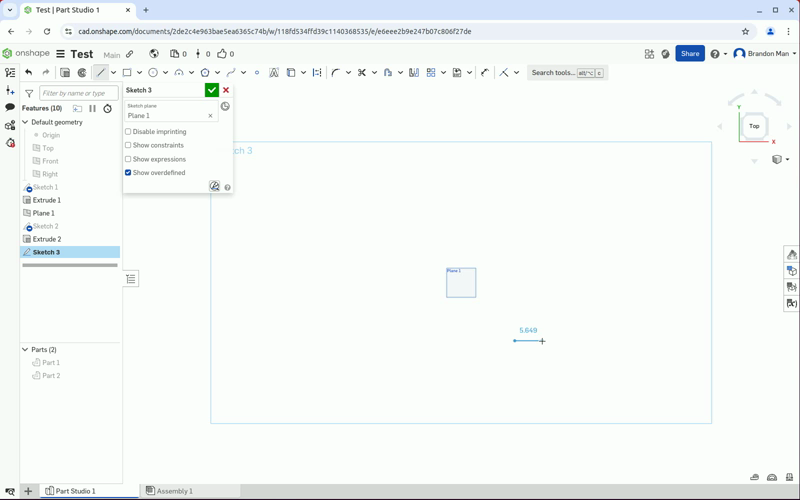
click(542, 340)
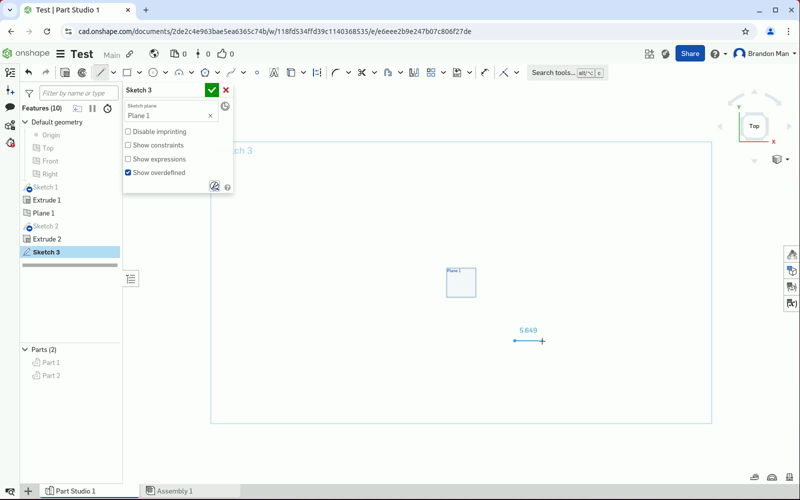
key_up(shift)
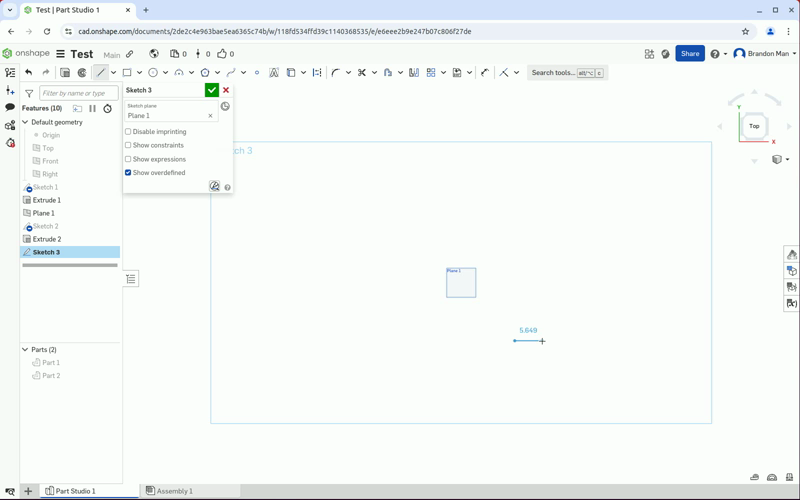
key_down(shift)
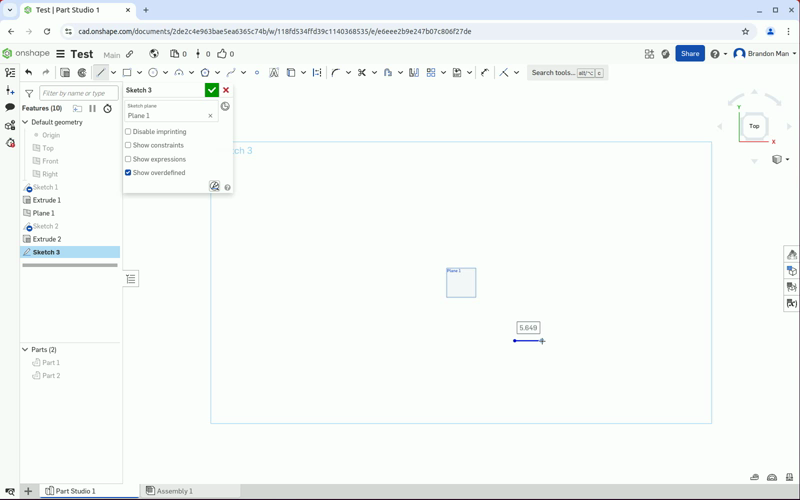
mouse_move(572, 340)
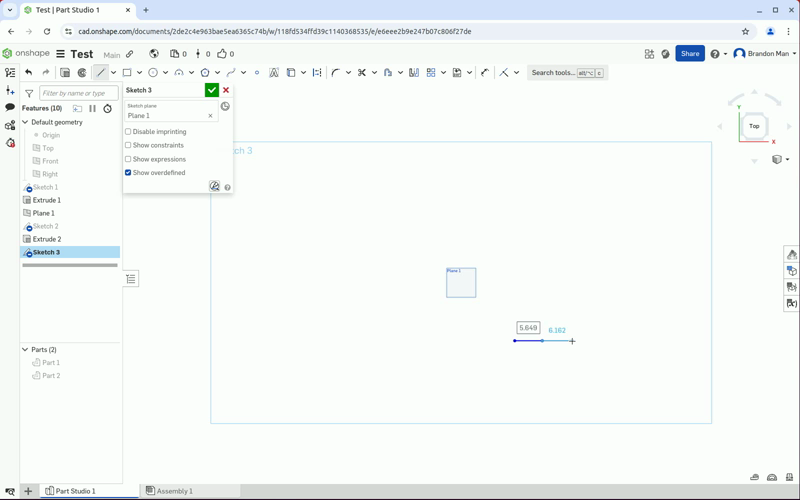
mouse_move(542, 312)
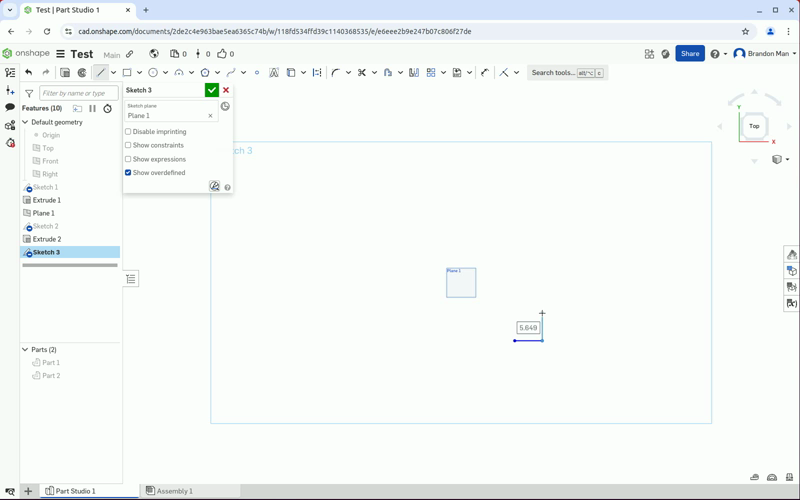
click(542, 312)
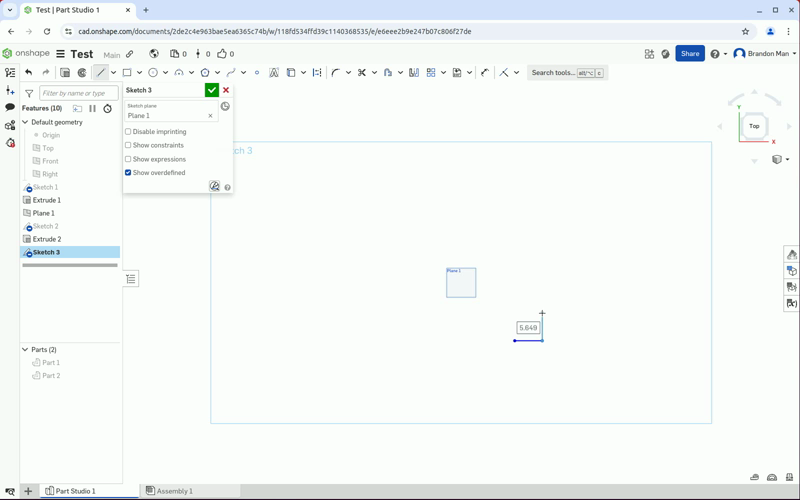
key_up(shift)
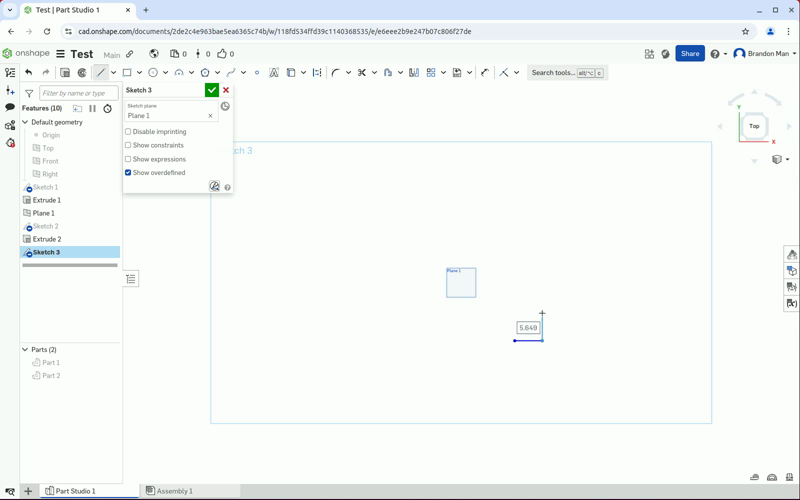
key_down(shift)
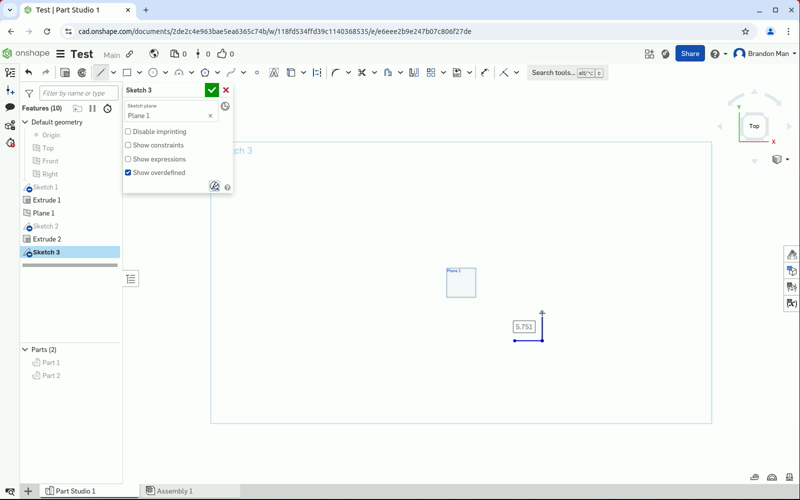
mouse_move(572, 312)
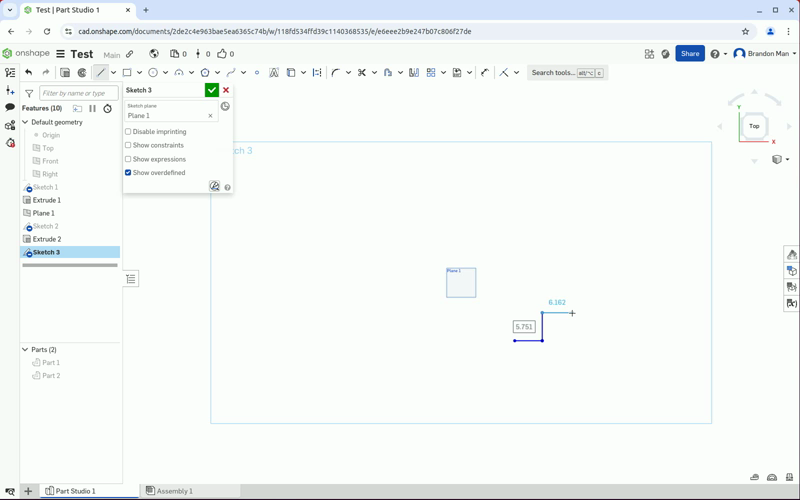
mouse_move(514, 312)
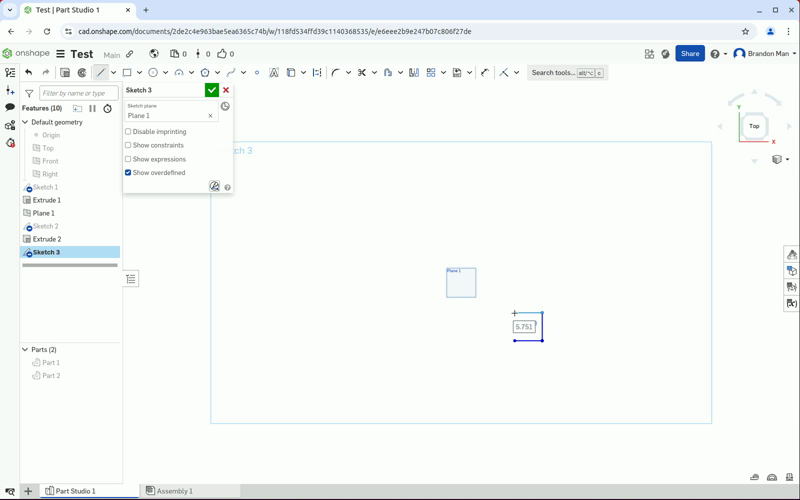
click(514, 312)
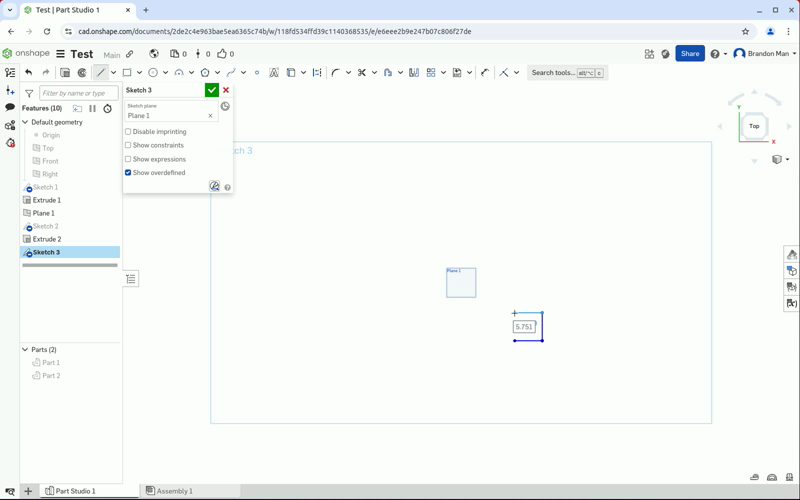
key_up(shift)
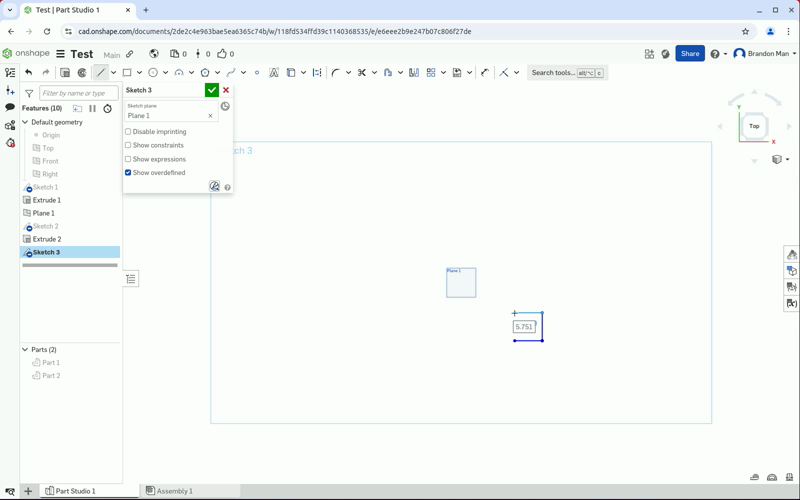
mouse_move(544, 312)
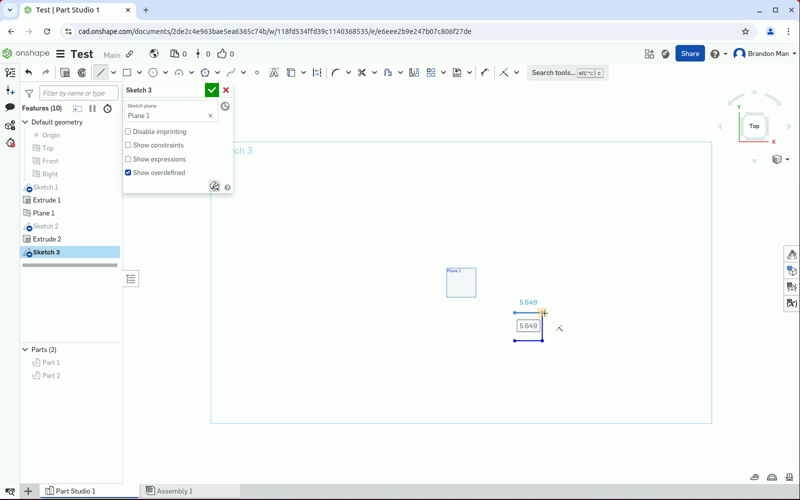
key_down(shift)
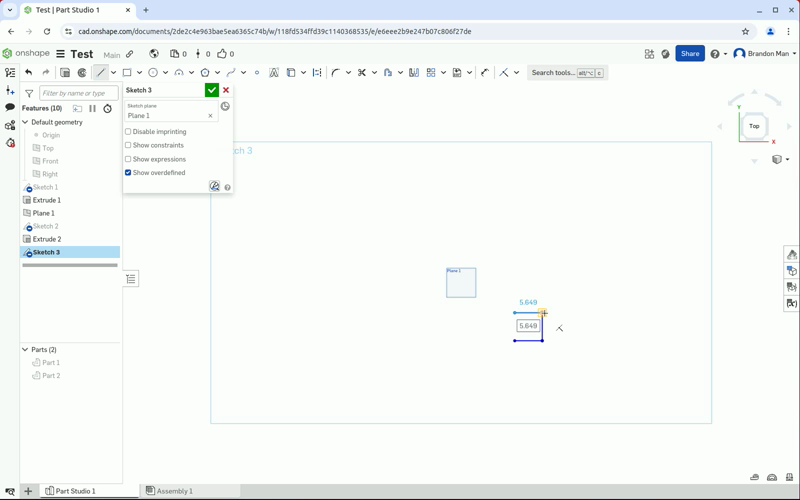
mouse_move(514, 340)
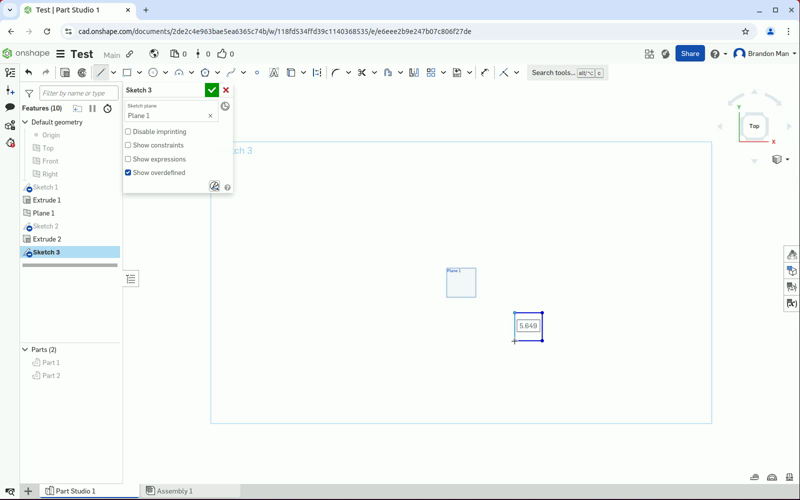
key_up(shift)
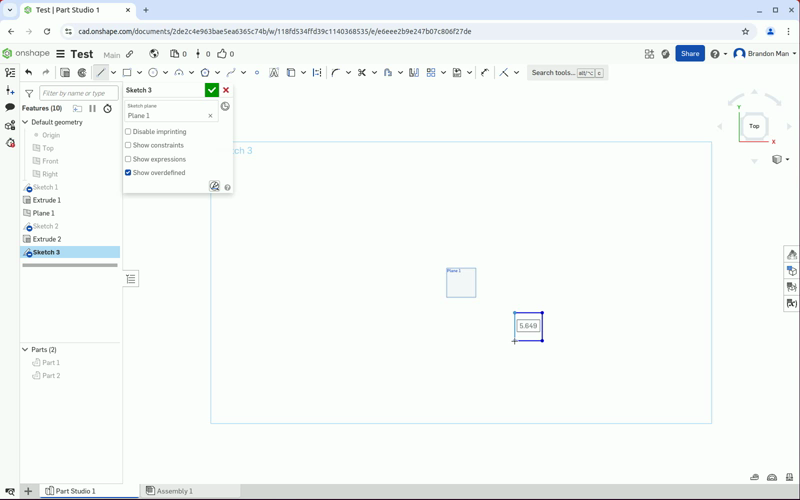
click(514, 340)
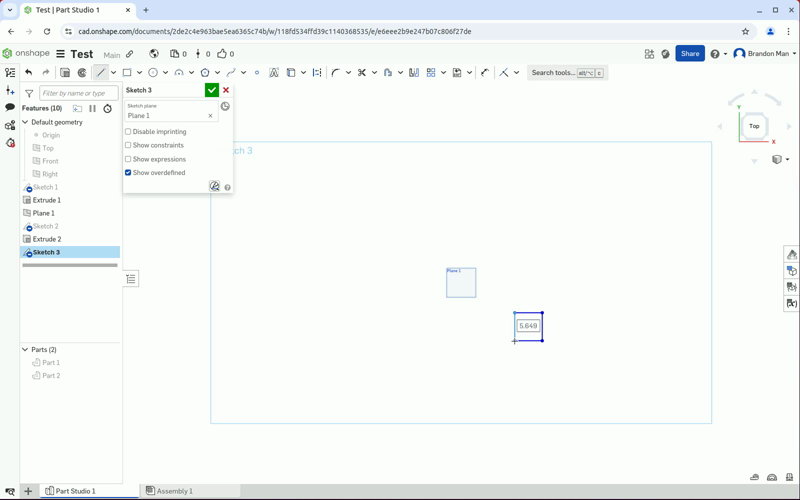
key(esc)
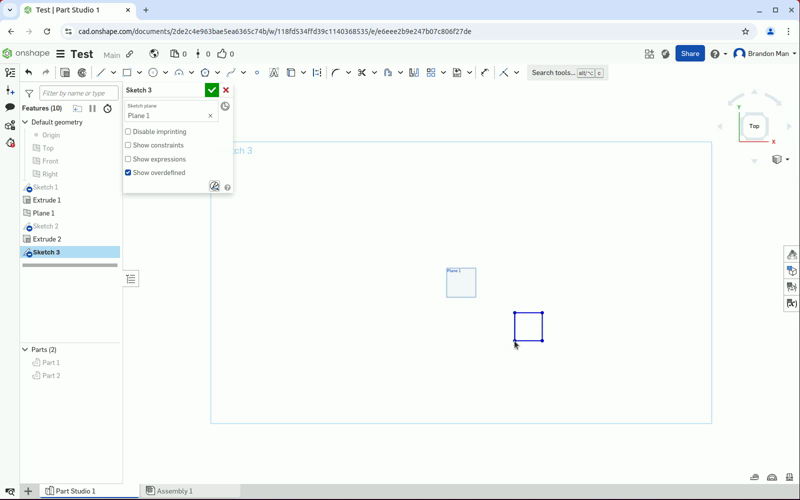
mouse_move(539, 318)
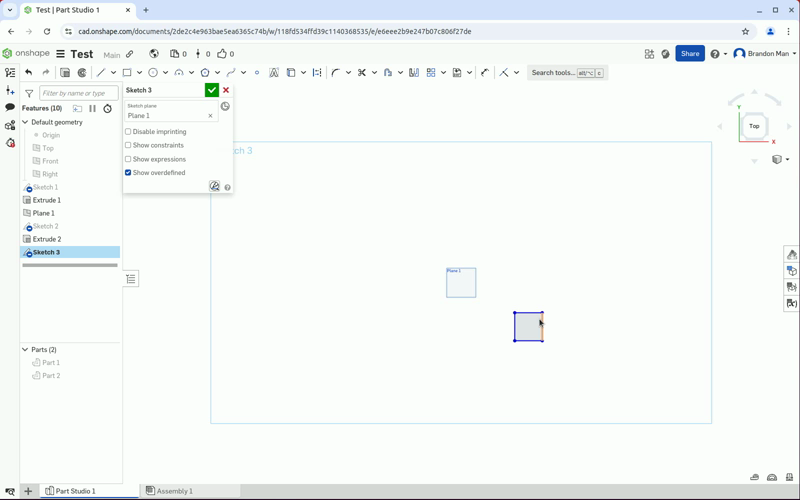
scroll(6)
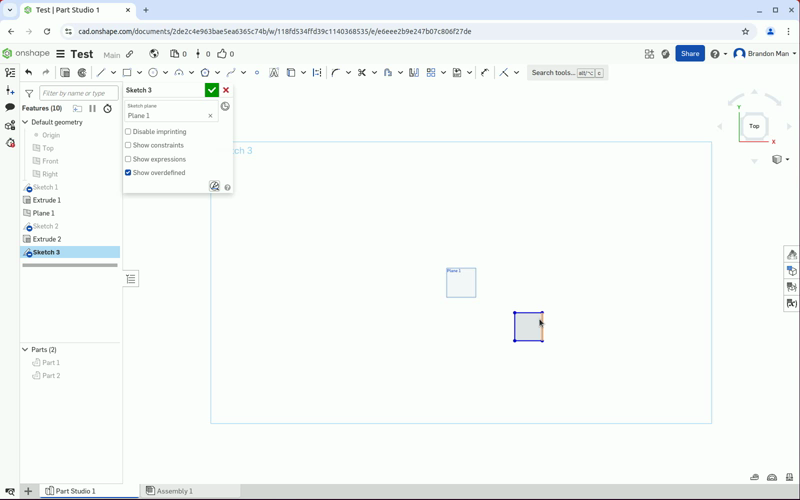
scroll(6)
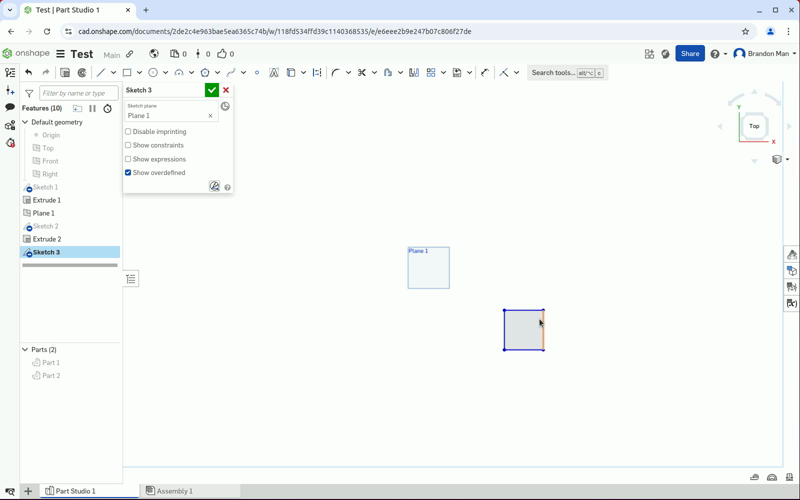
scroll(6)
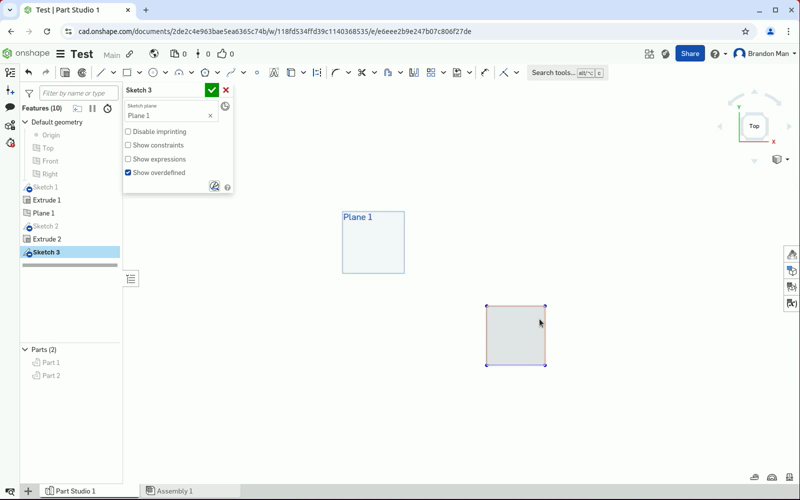
scroll(6)
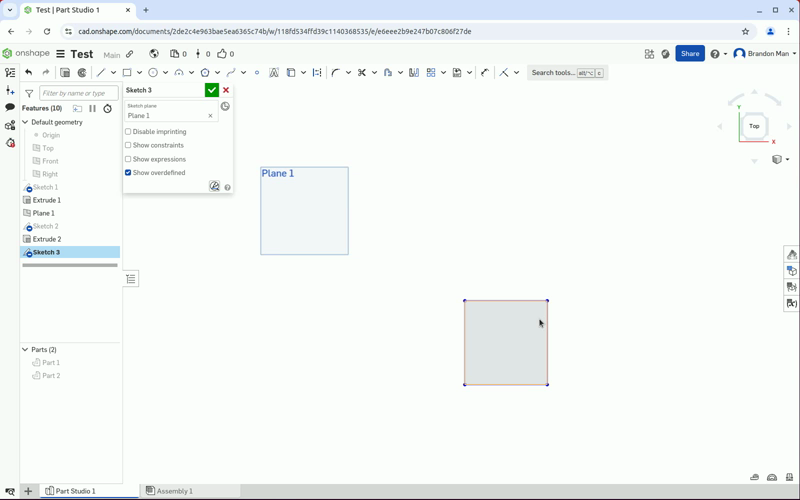
scroll(6)
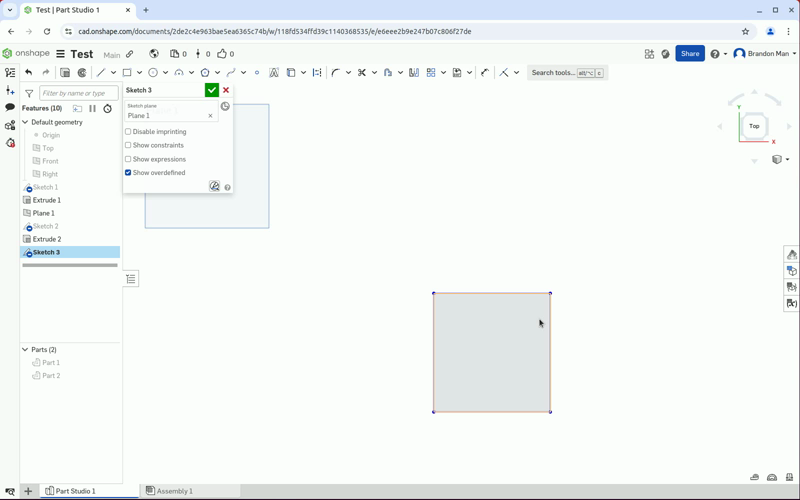
scroll(6)
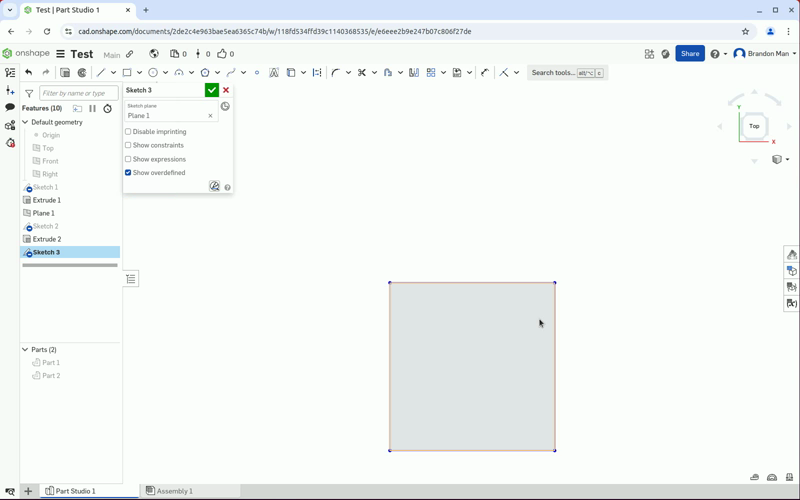
scroll(6)
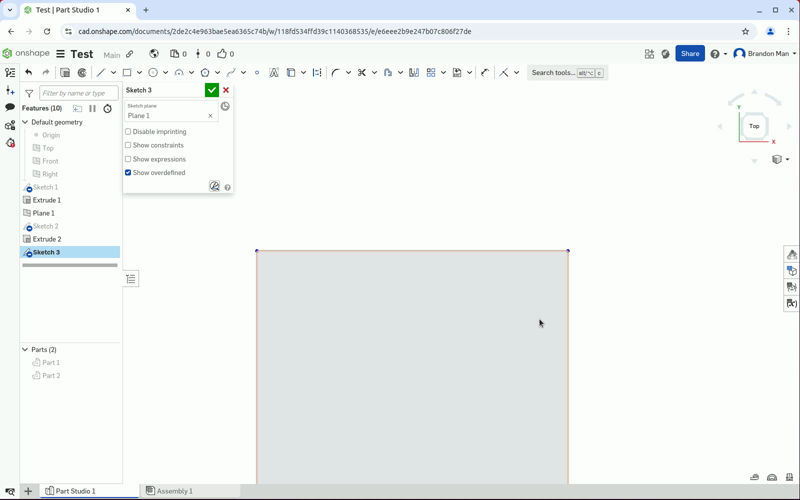
click(539, 318)
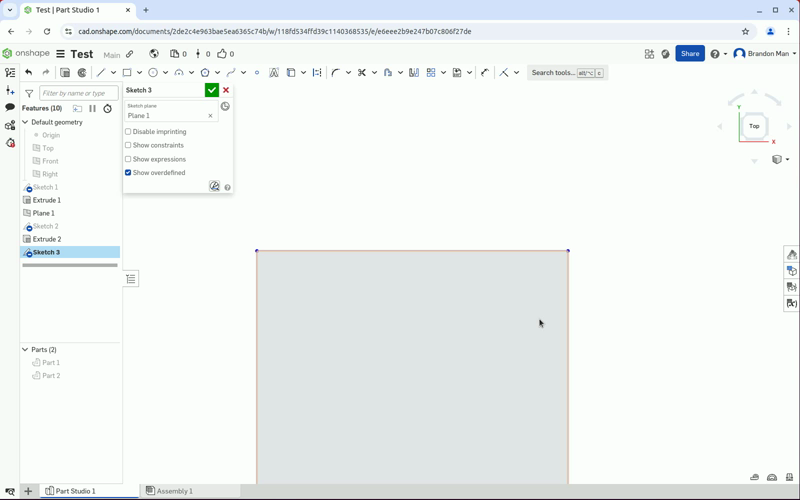
scroll(-6)
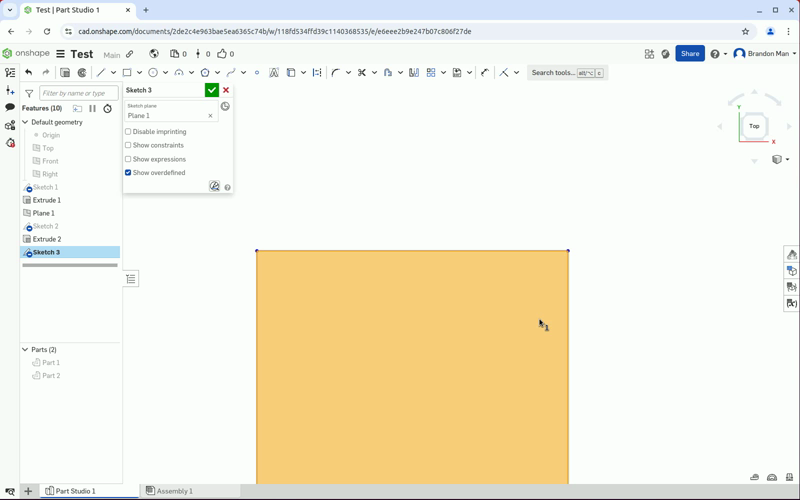
scroll(-6)
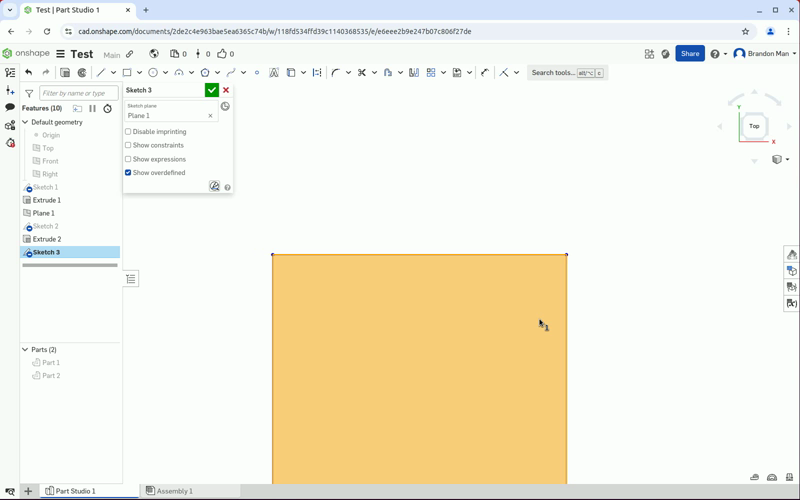
scroll(-6)
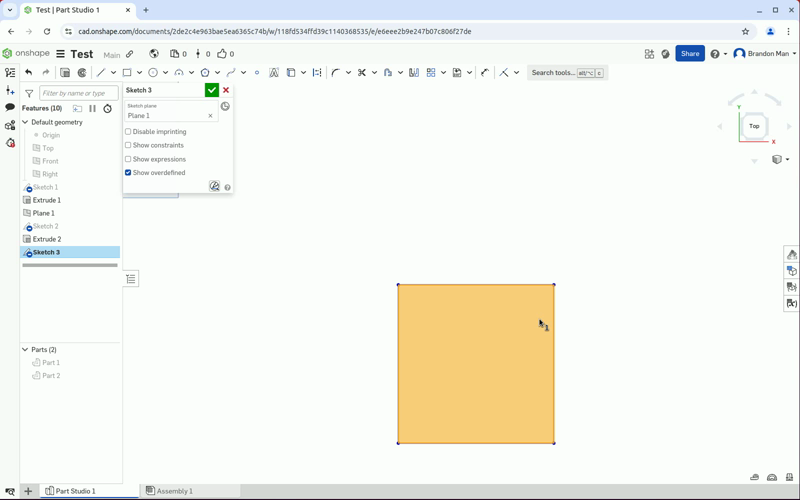
scroll(-6)
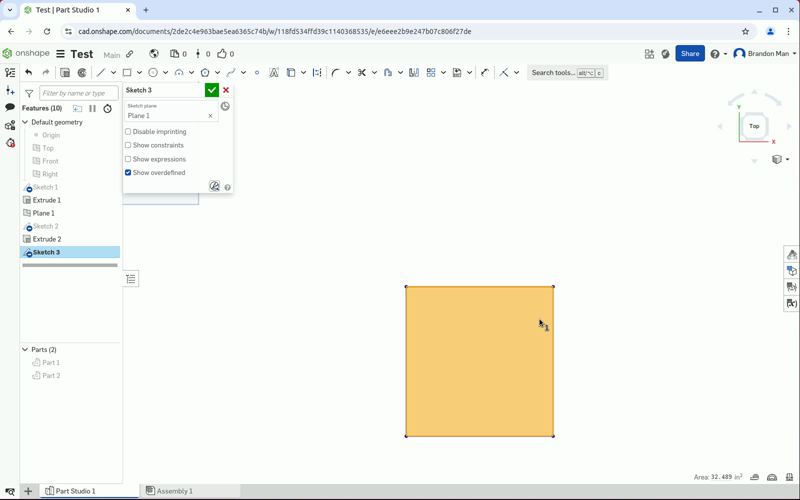
scroll(-6)
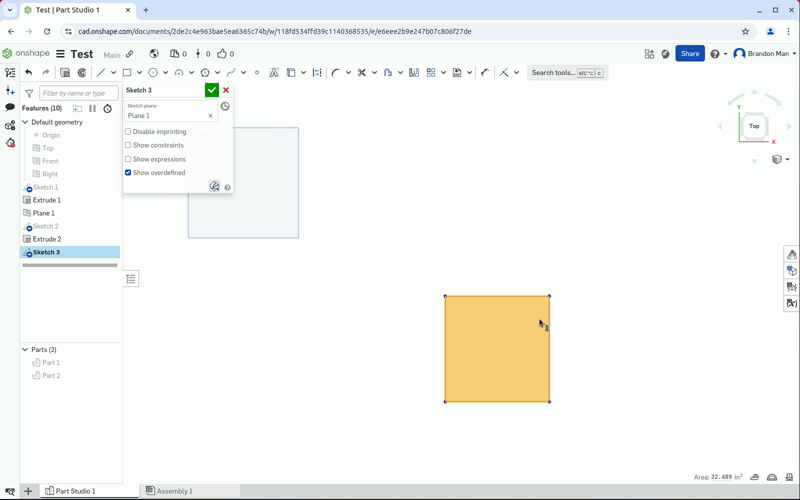
scroll(-6)
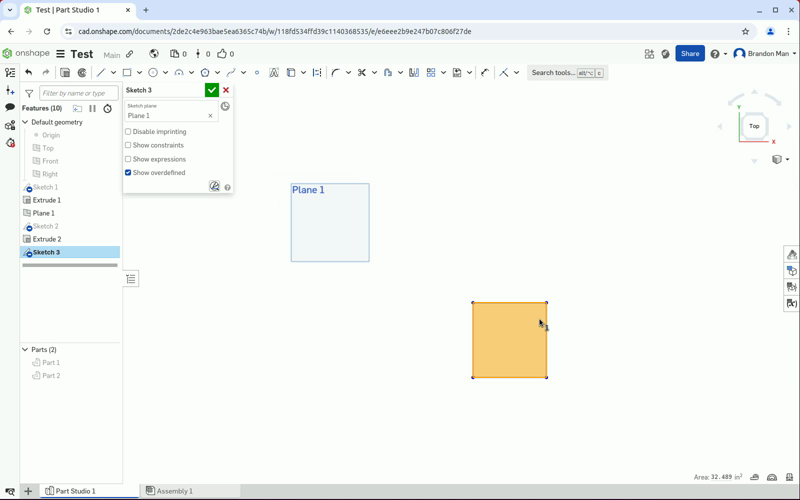
scroll(-6)
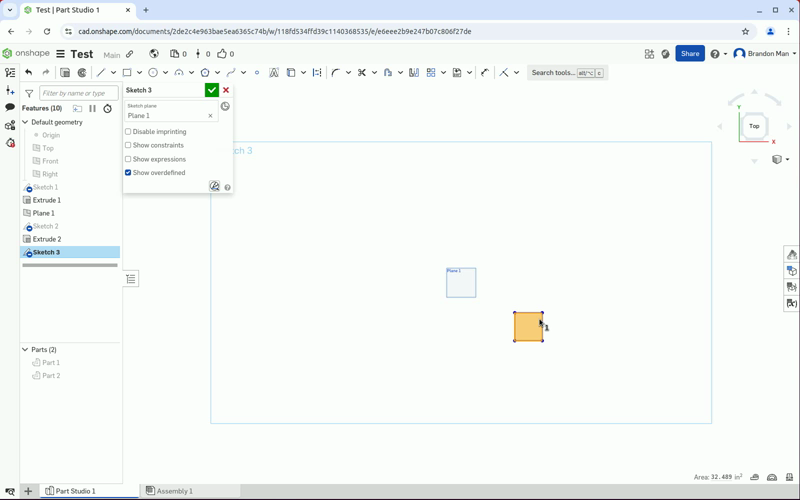
mouse_move(73, 352)
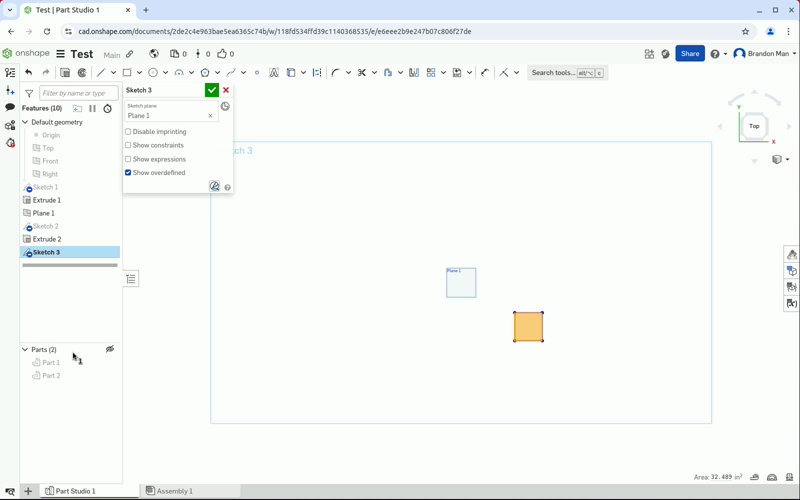
key(shift+y)
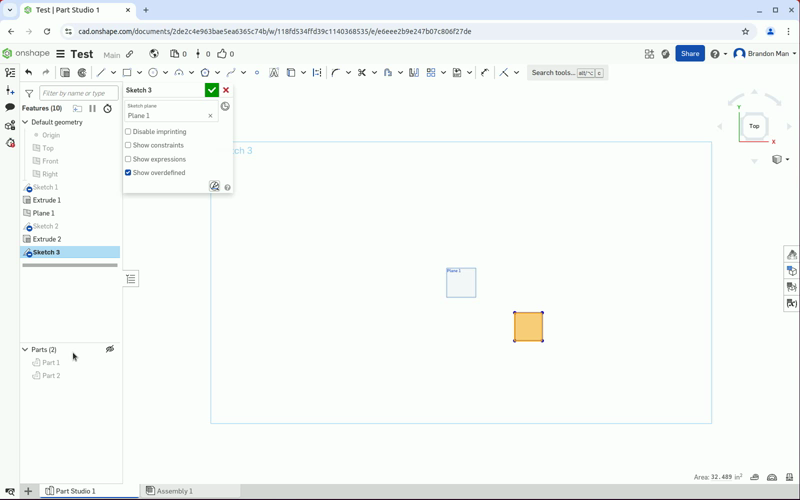
key(shift+e)
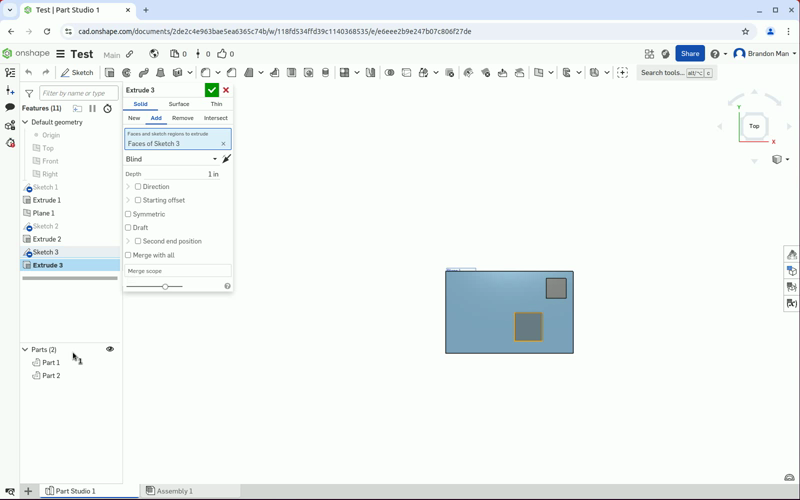
mouse_move(143, 106)
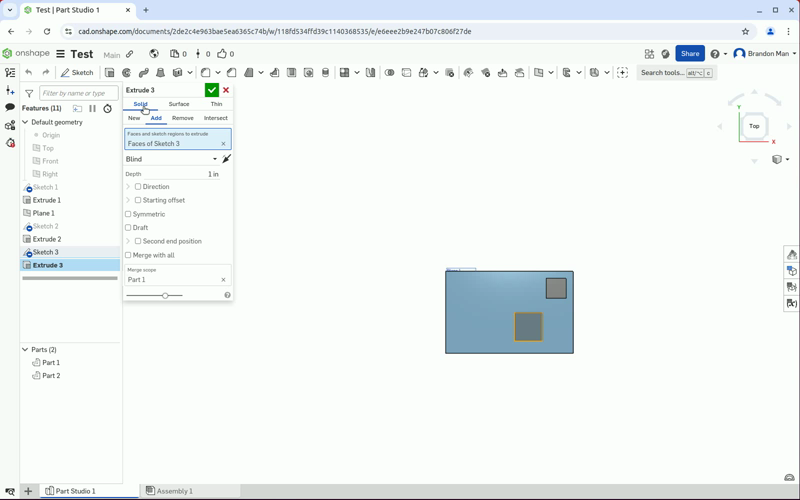
click(143, 106)
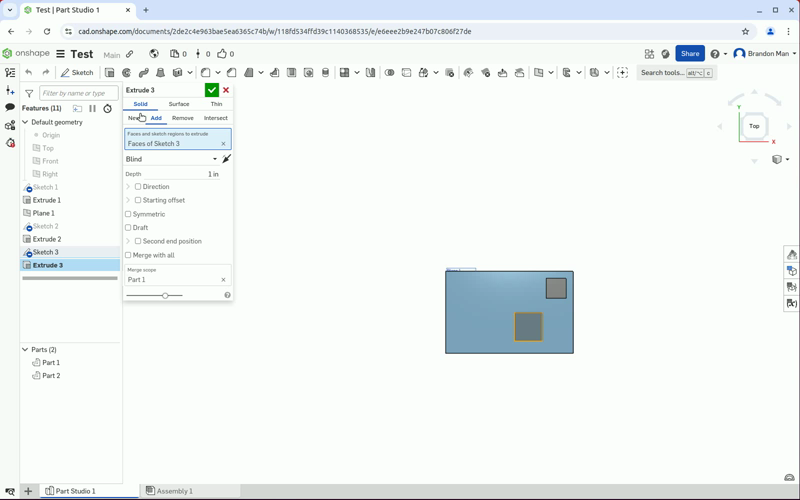
mouse_move(137, 120)
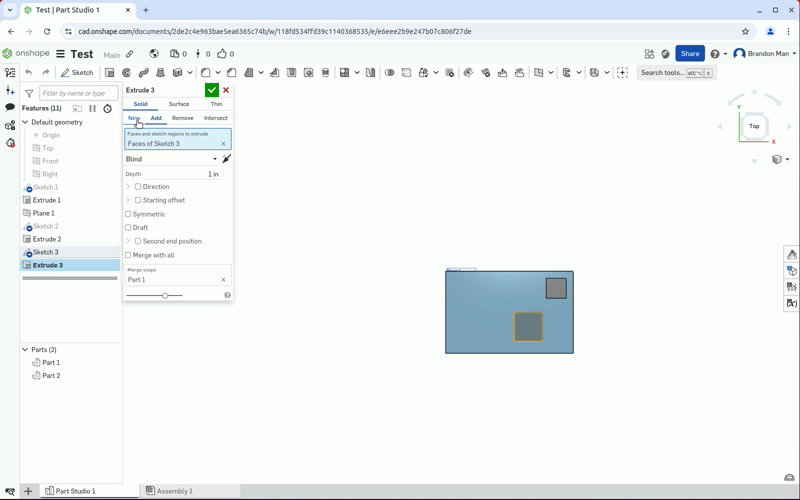
click(137, 120)
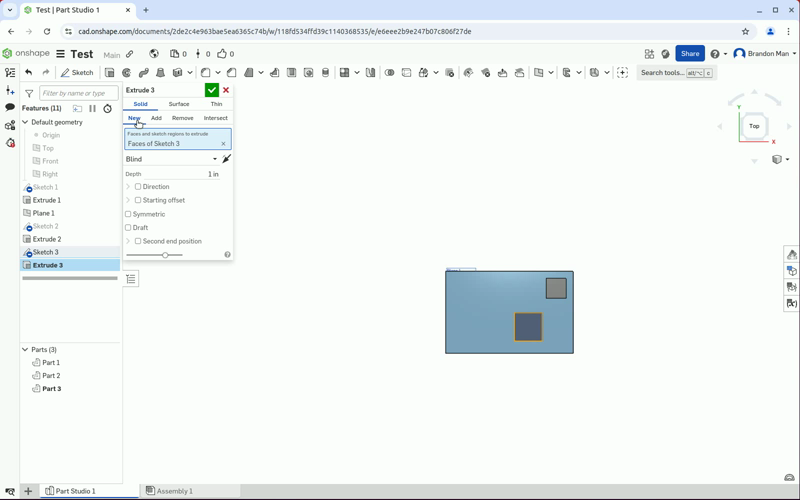
key(tab, 4)
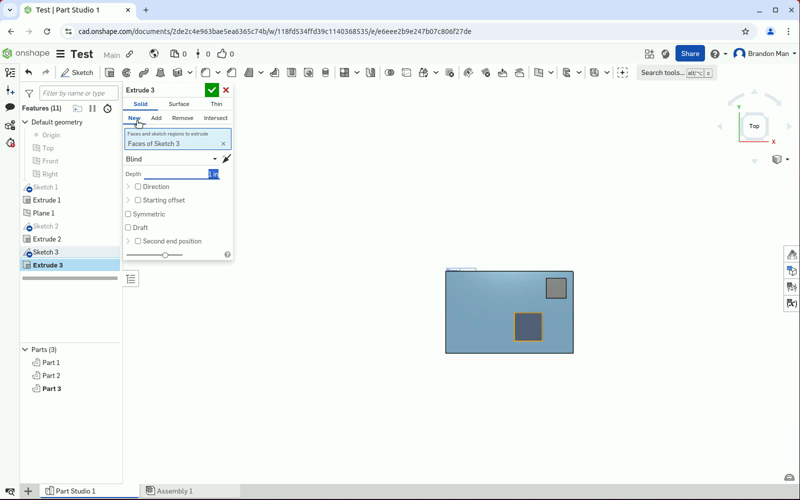
text(1.926)
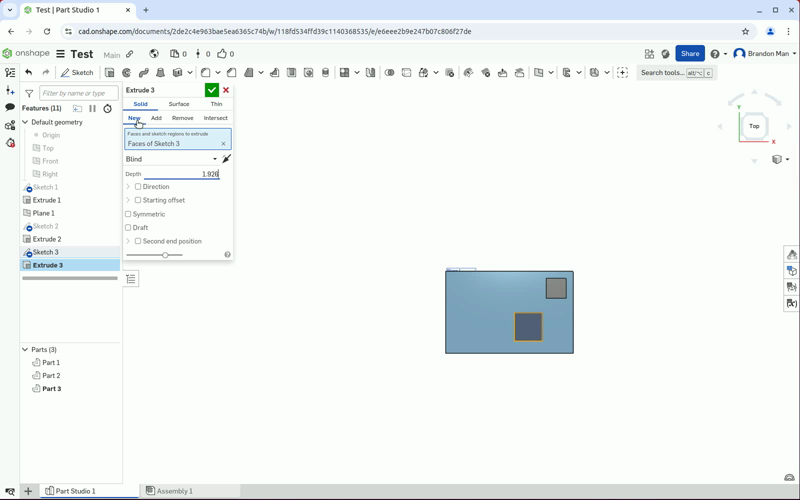
key(enter)
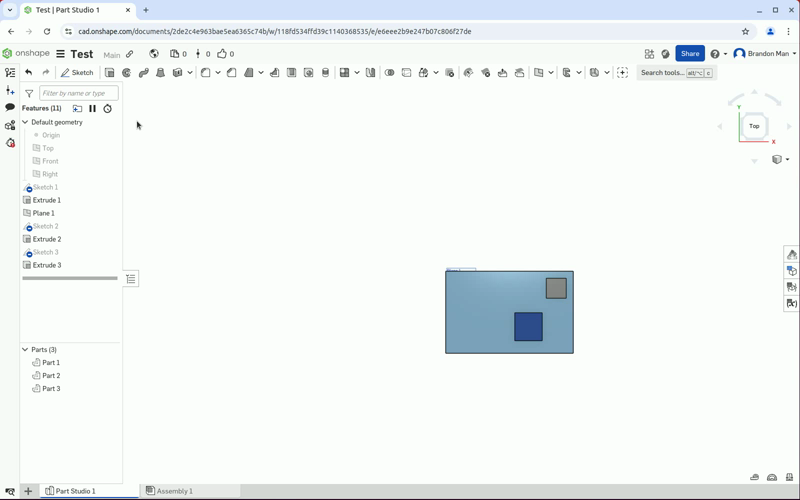
key(shift+h)
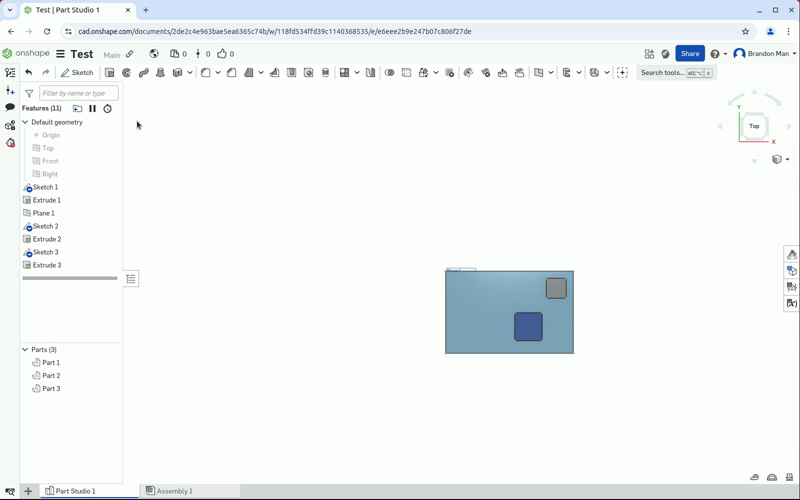
key(shift+h)
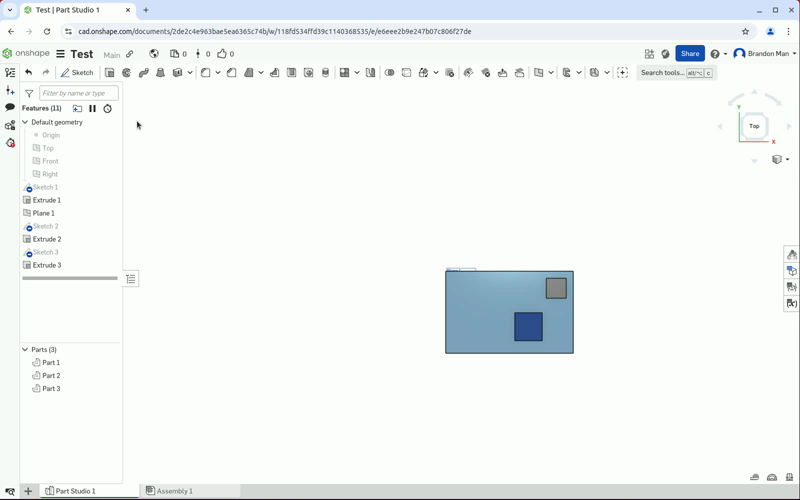
mouse_move(73, 189)
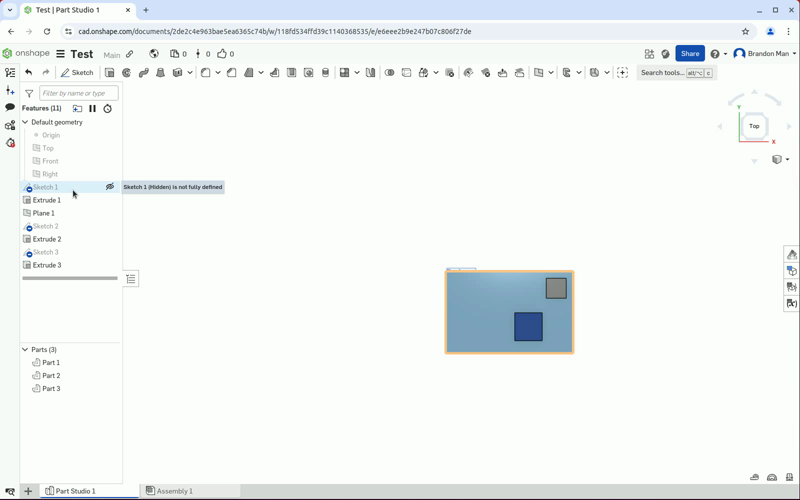
click(73, 189)
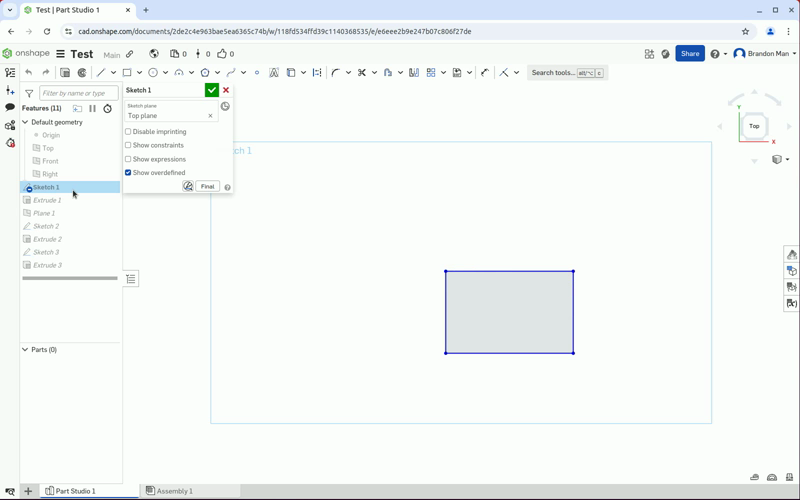
mouse_move(229, 92)
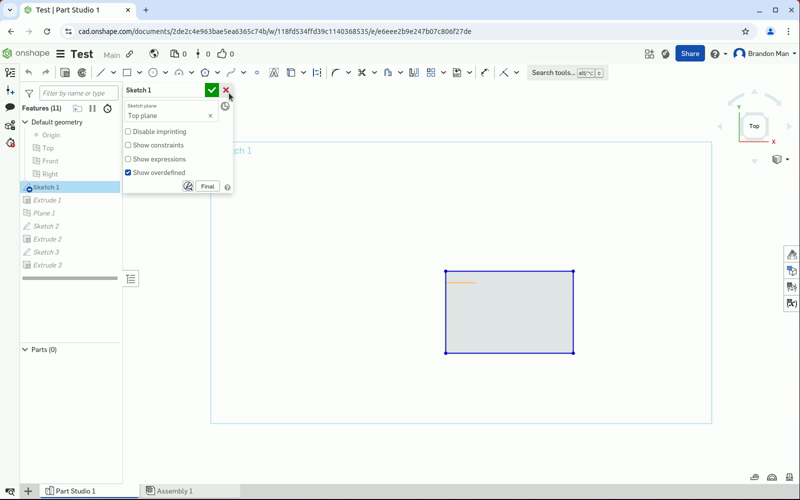
click(229, 92)
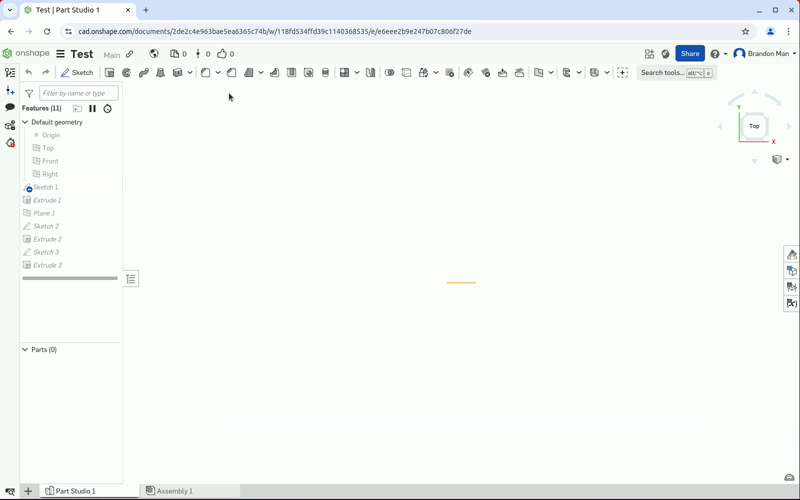
key(shift+s)
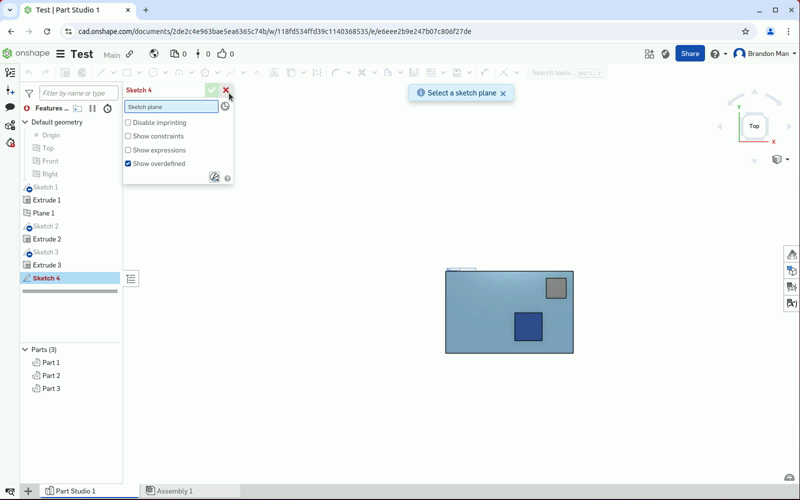
mouse_move(73, 215)
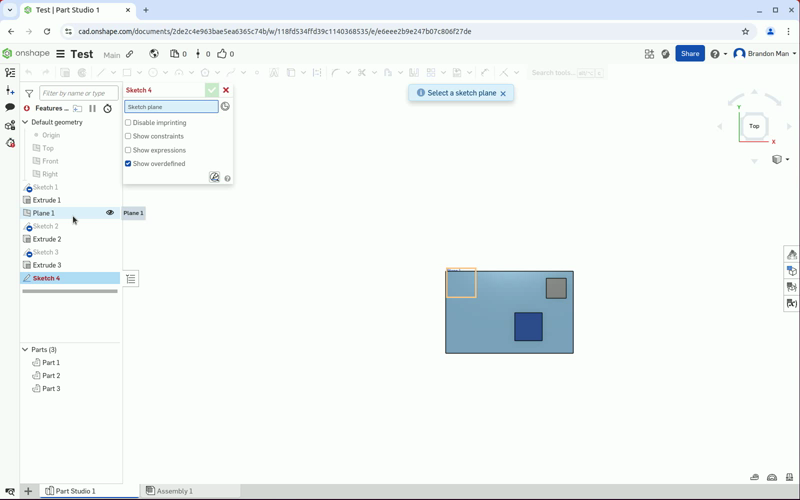
click(73, 215)
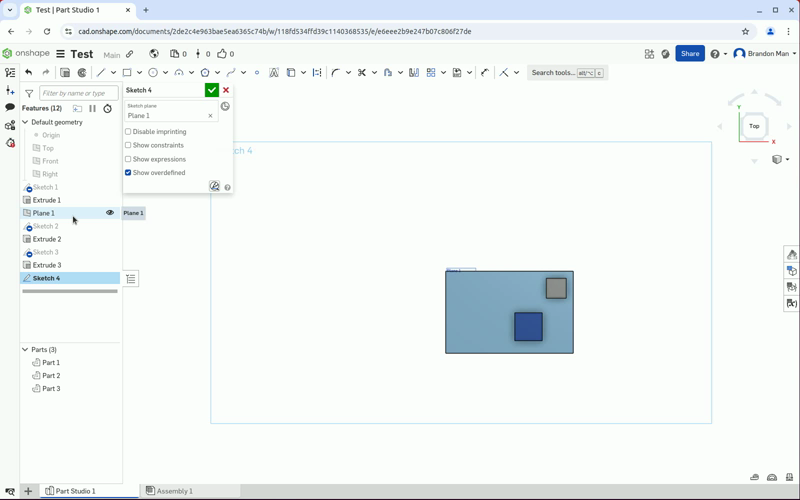
mouse_move(73, 352)
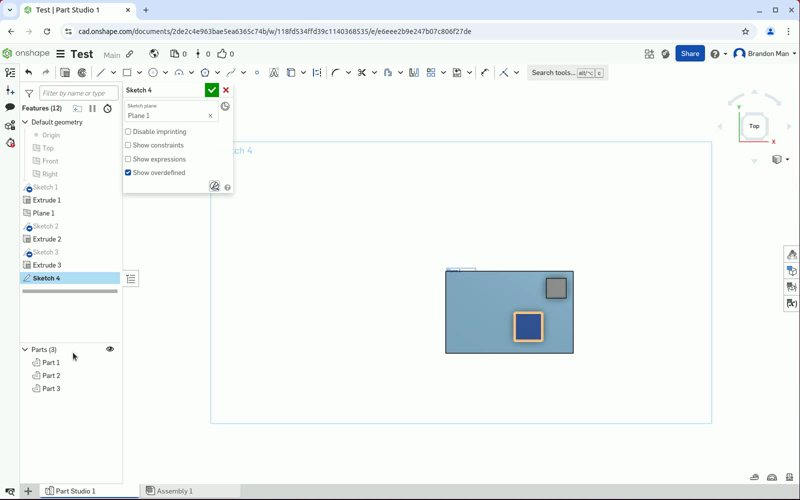
key(y)
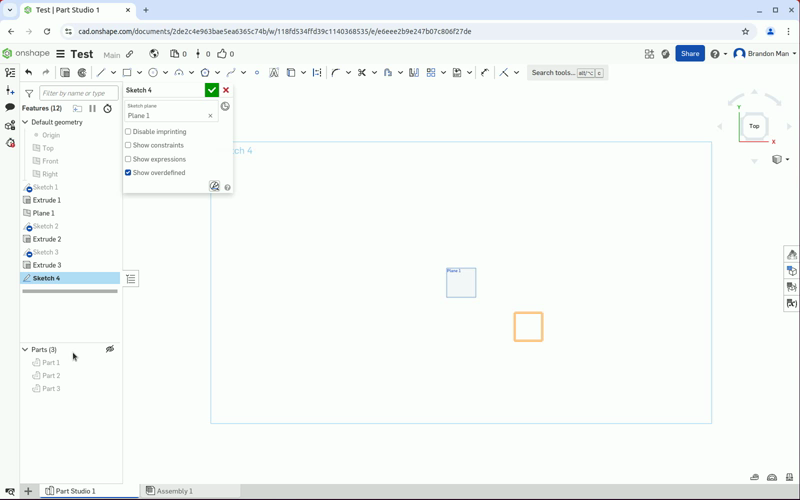
key(l)
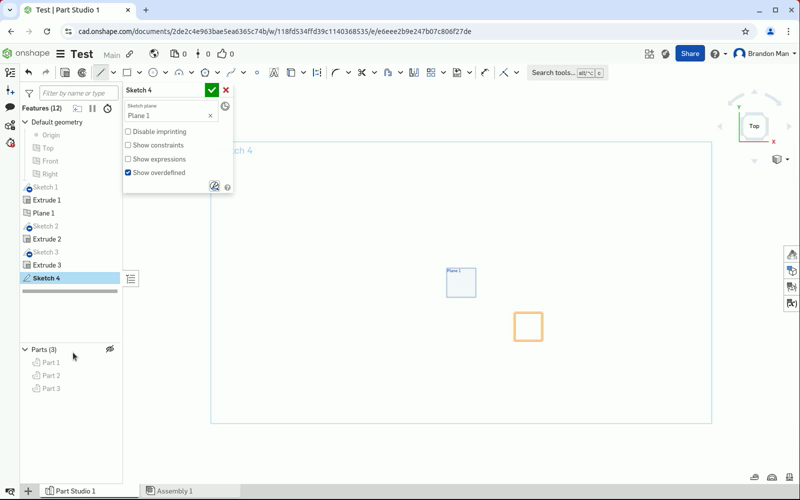
key_down(shift)
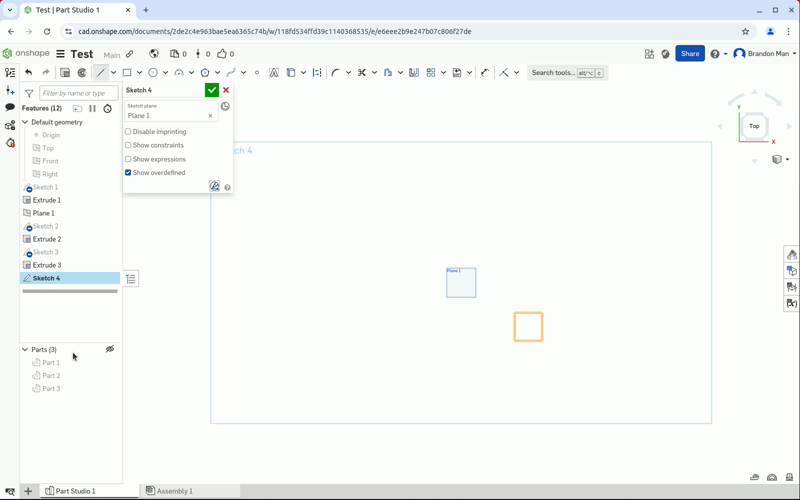
mouse_move(458, 337)
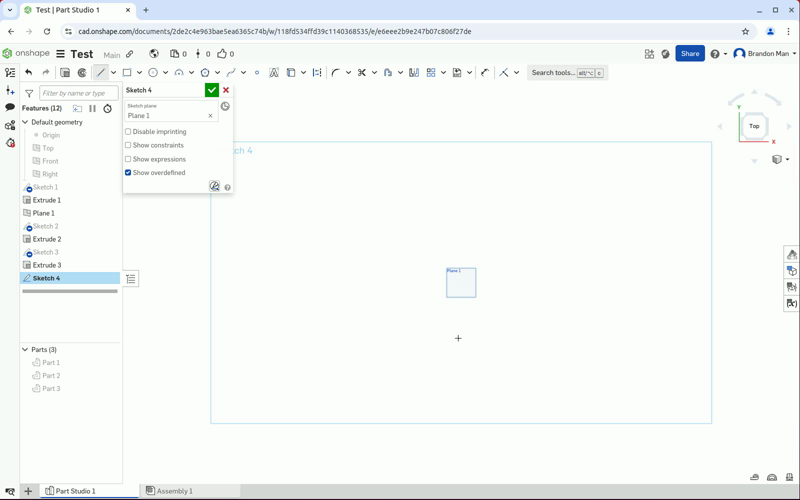
click(458, 337)
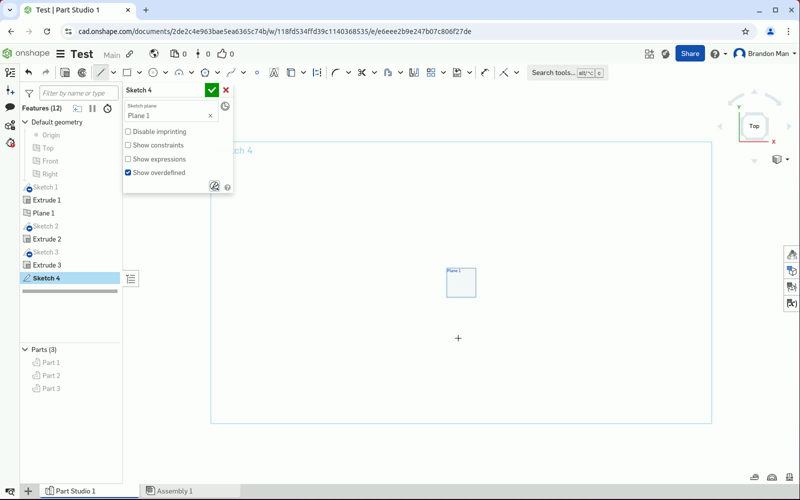
key_up(shift)
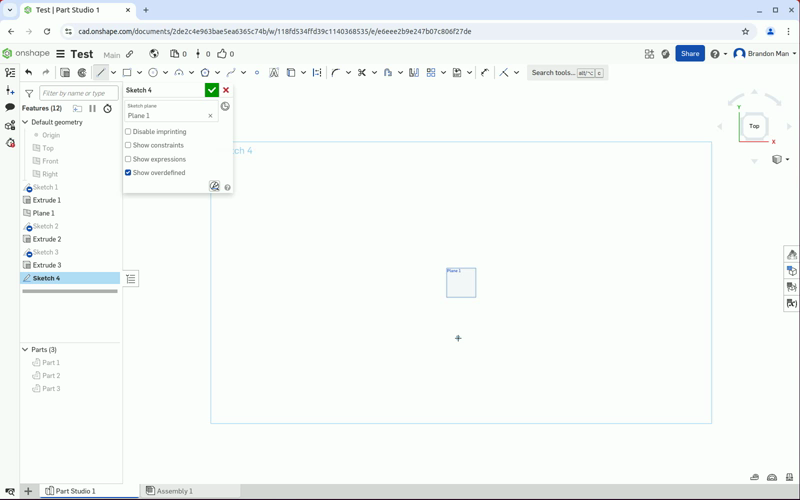
key_down(shift)
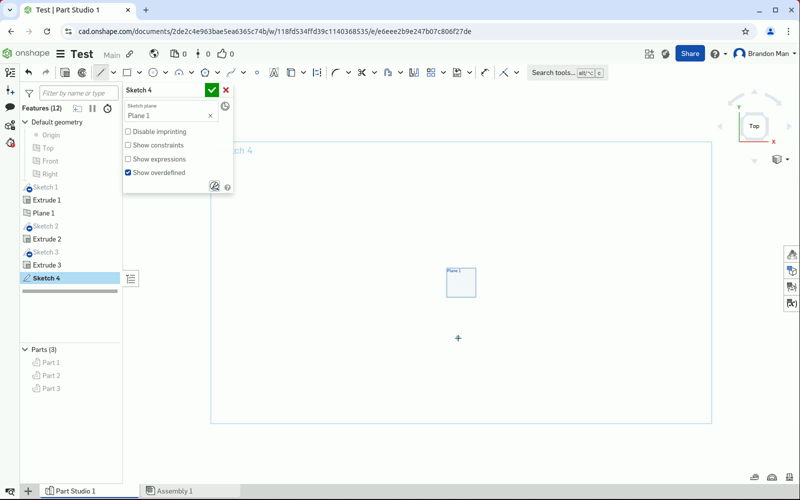
mouse_move(488, 337)
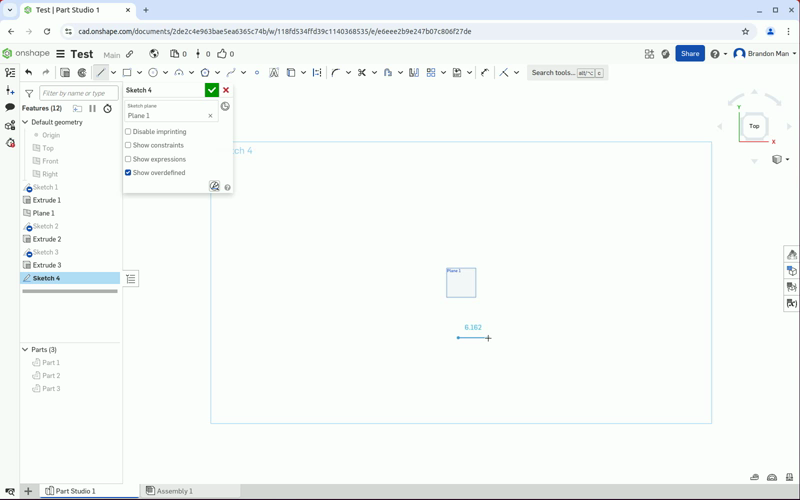
mouse_move(504, 337)
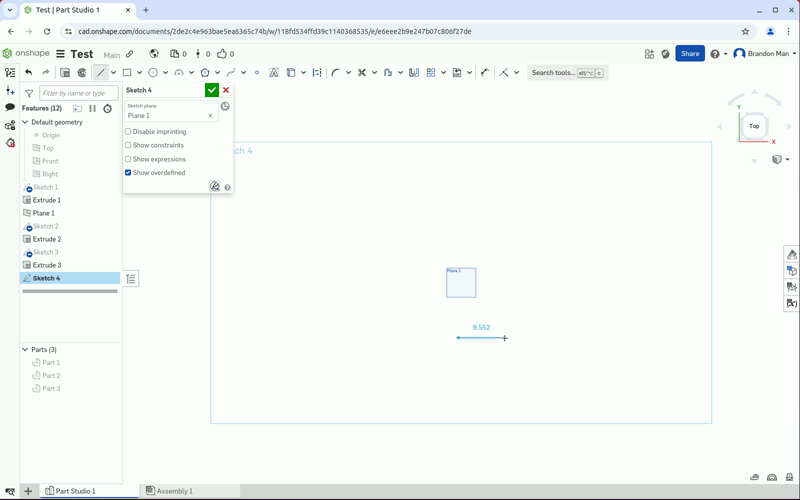
click(504, 337)
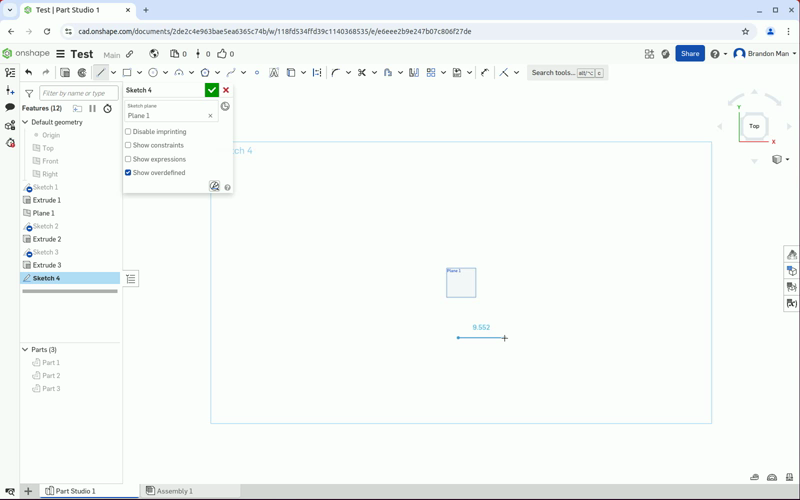
key_up(shift)
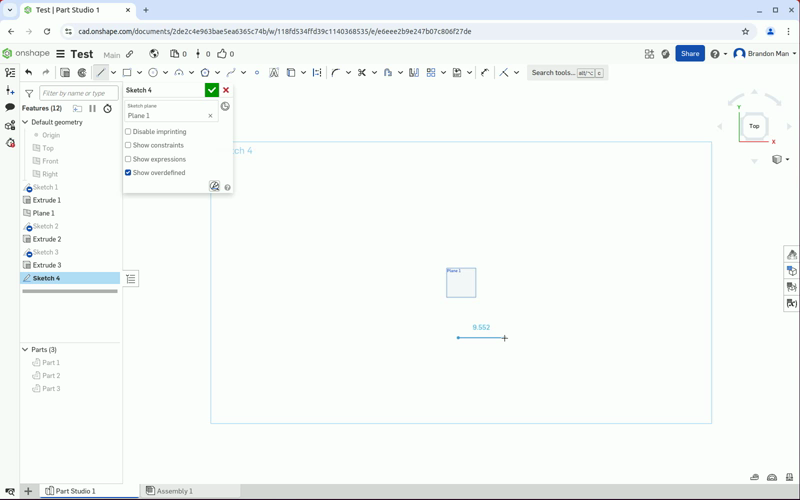
key_down(shift)
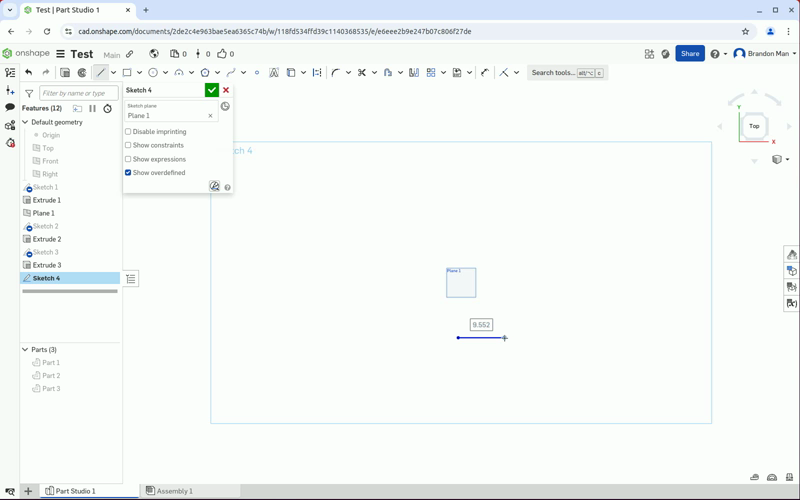
mouse_move(534, 337)
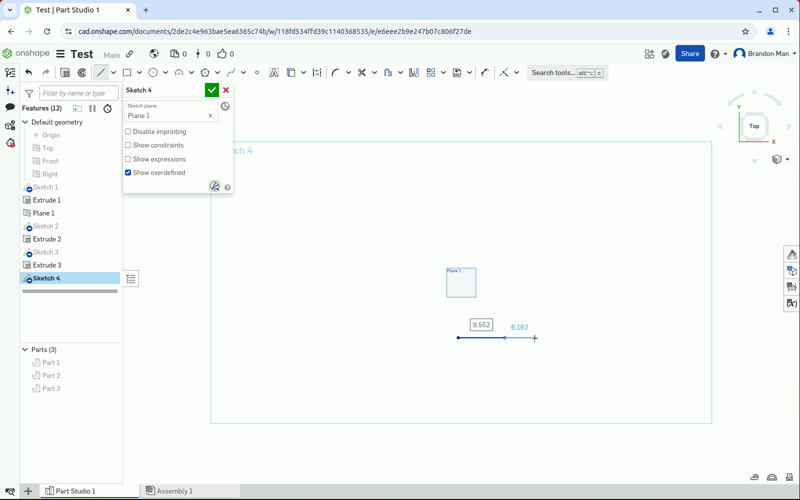
mouse_move(504, 291)
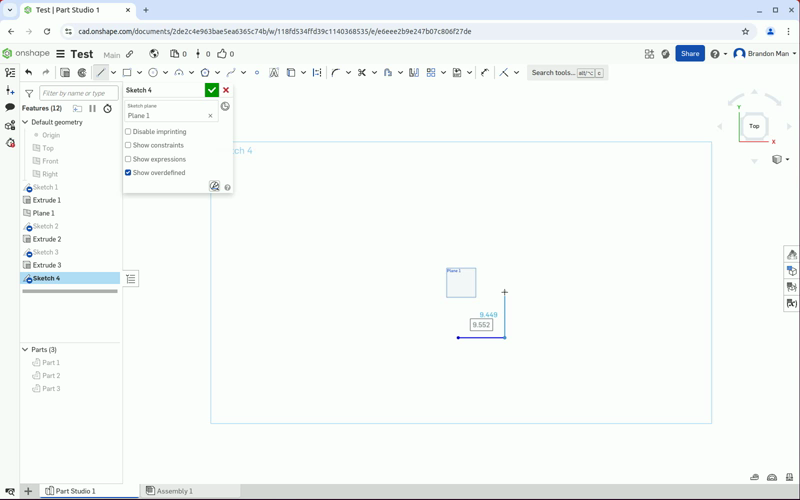
click(504, 291)
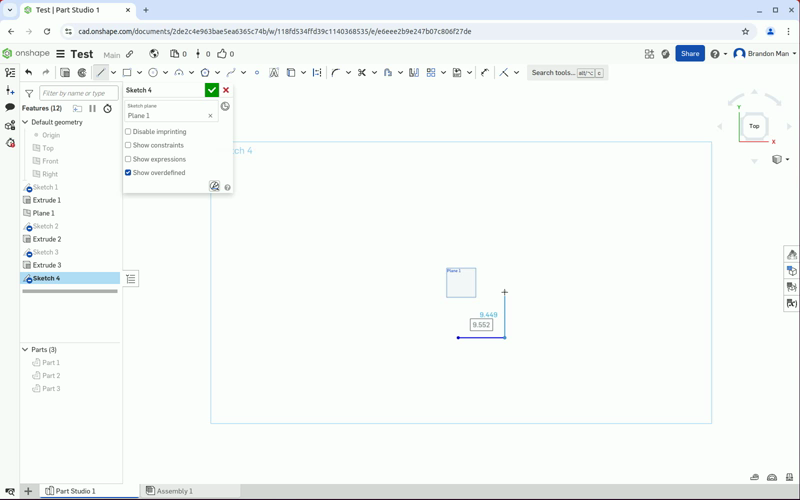
key_up(shift)
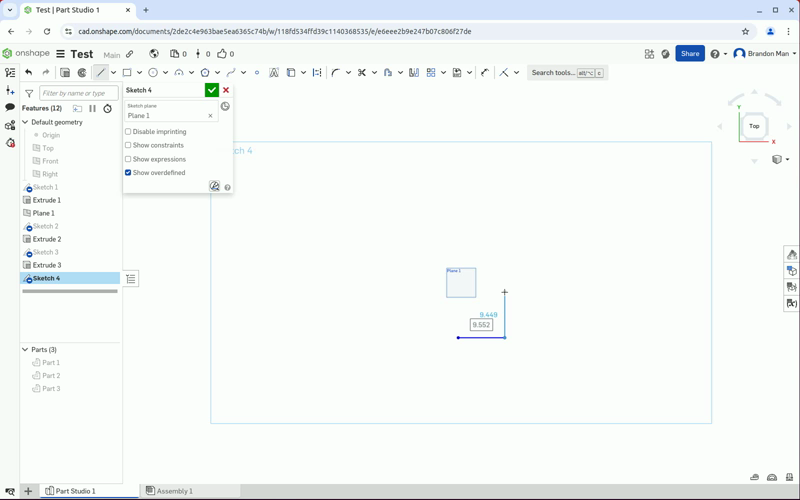
key_down(shift)
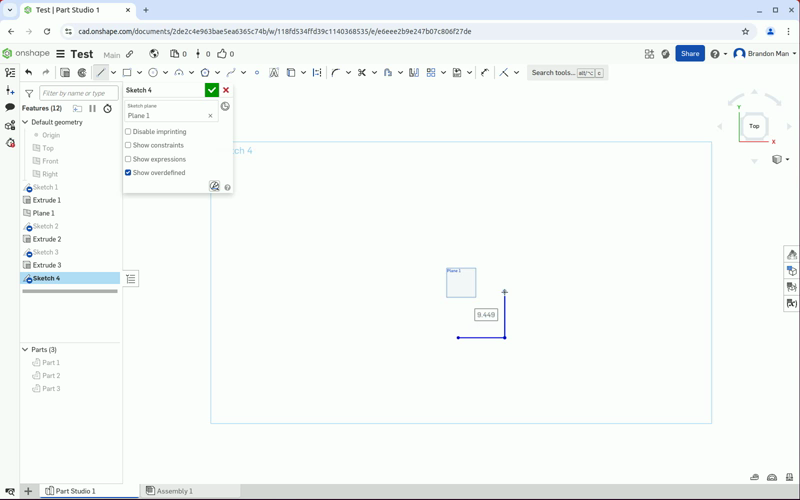
mouse_move(534, 291)
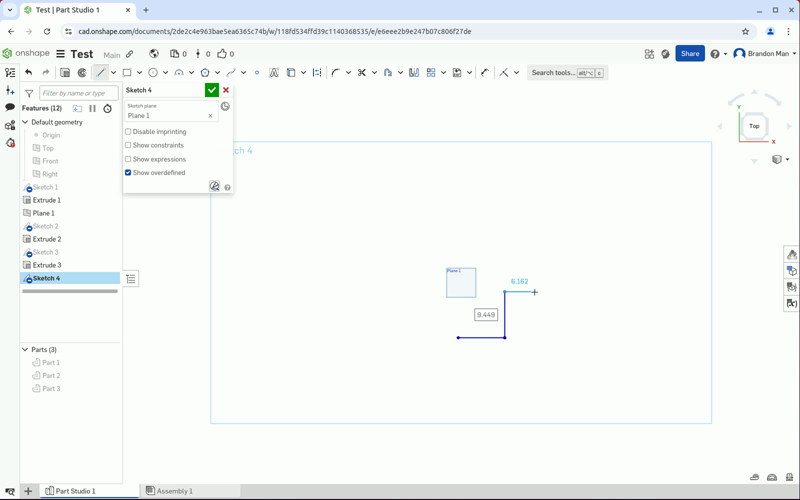
mouse_move(458, 291)
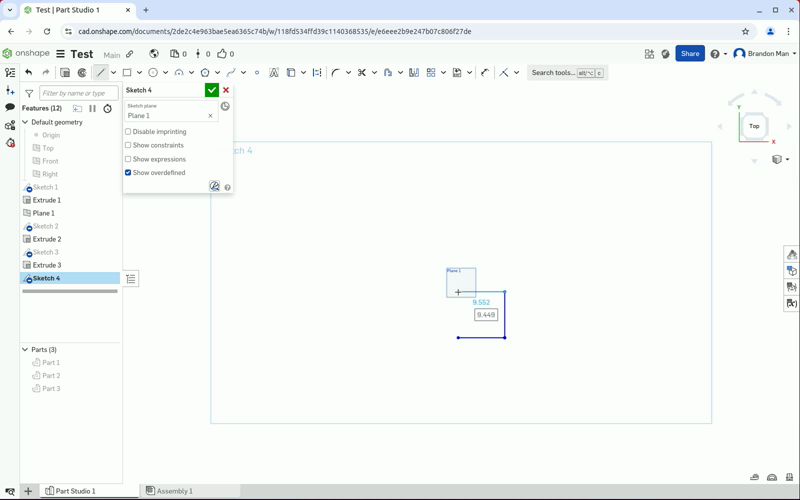
click(458, 291)
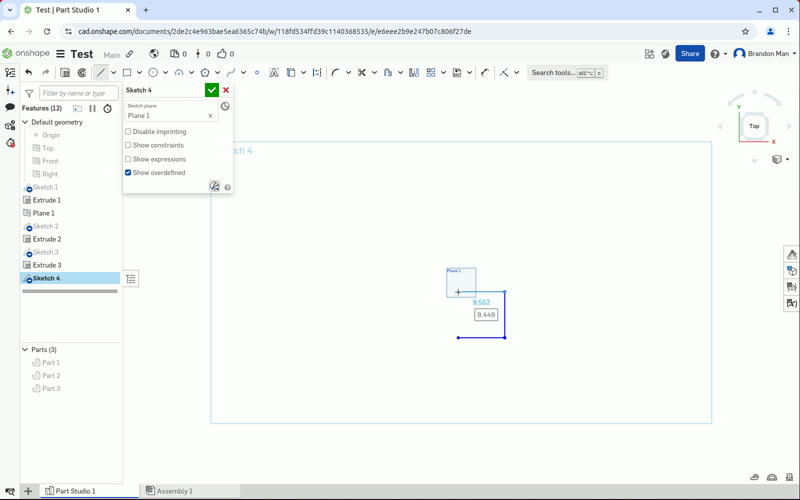
key_up(shift)
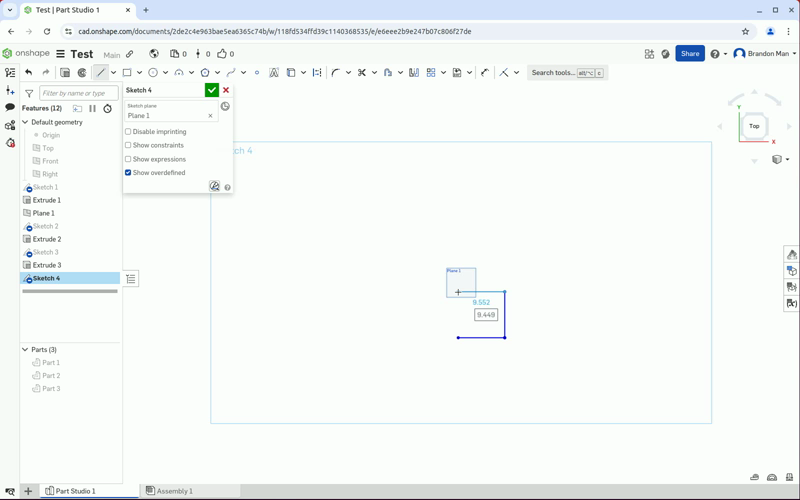
mouse_move(488, 291)
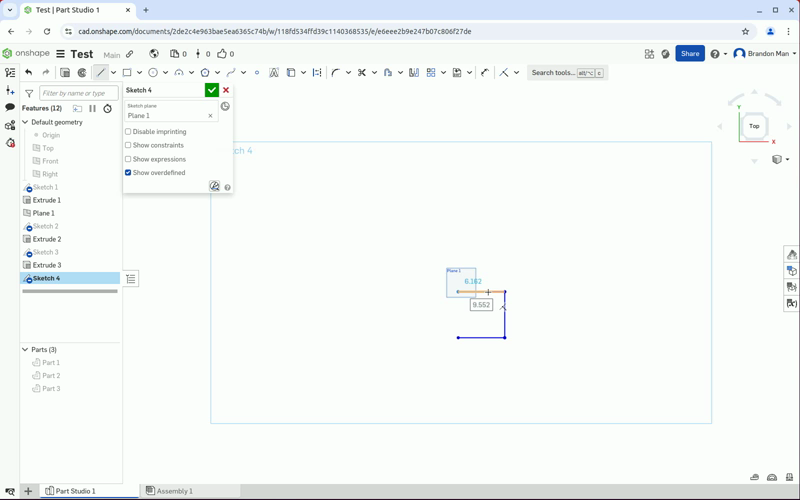
key_down(shift)
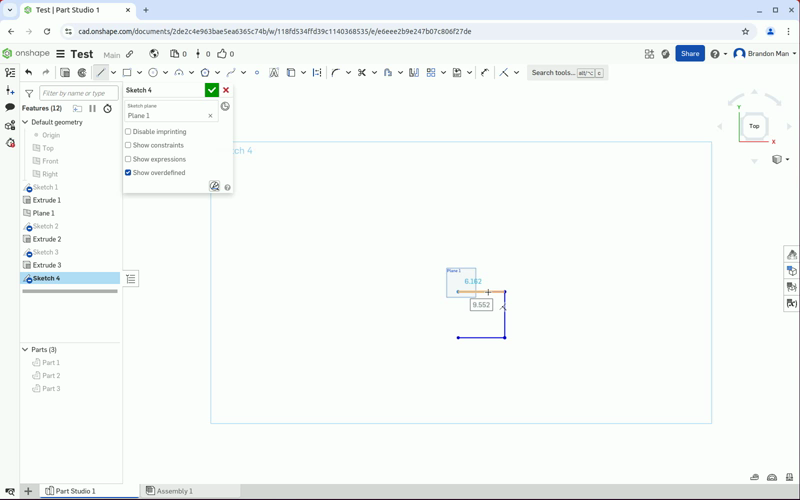
mouse_move(458, 337)
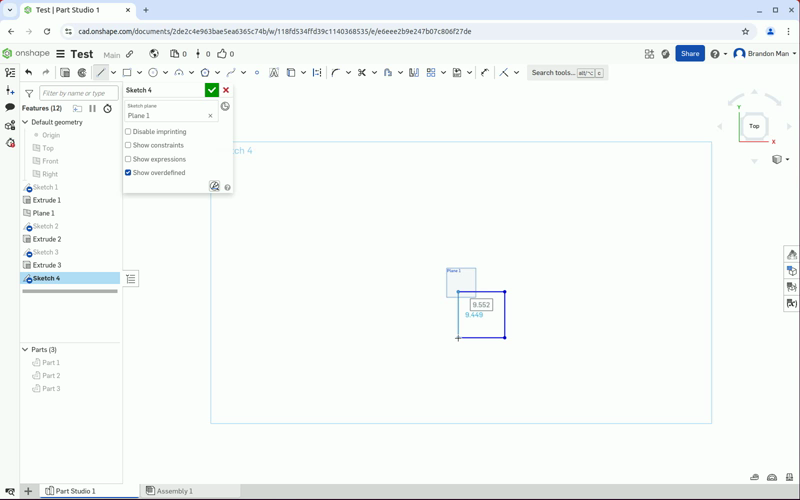
key_up(shift)
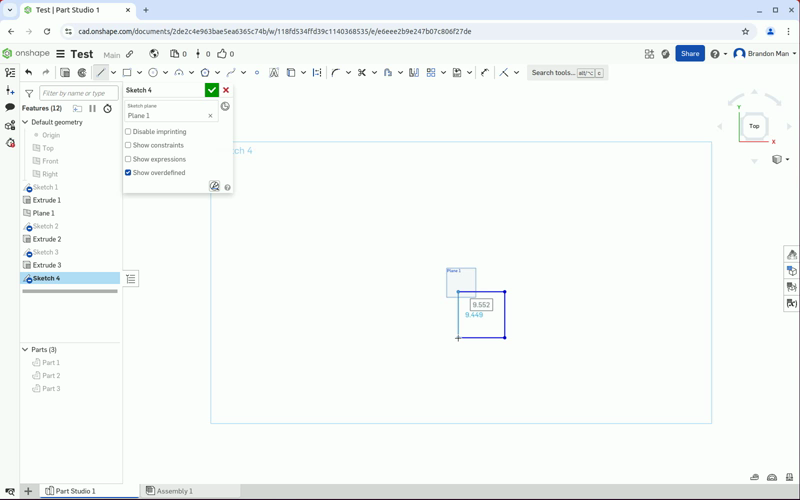
click(458, 337)
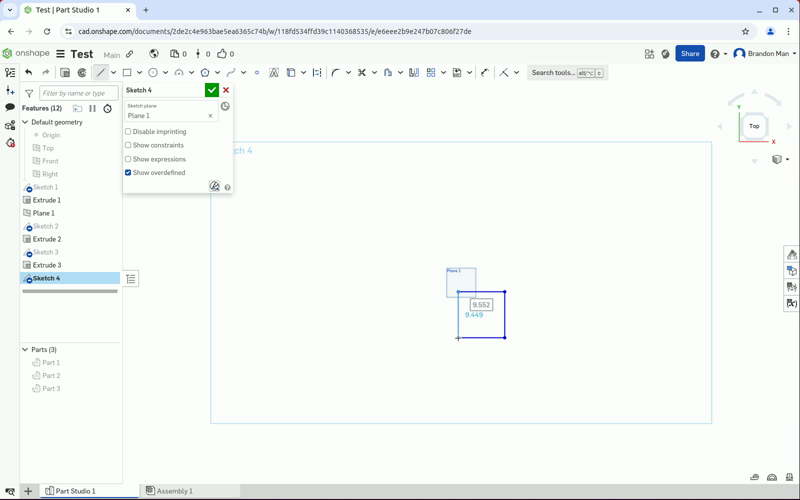
key(esc)
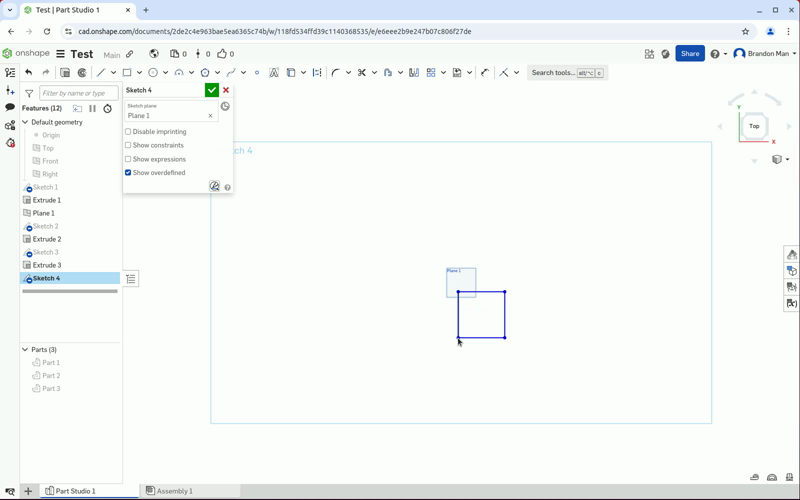
mouse_move(479, 324)
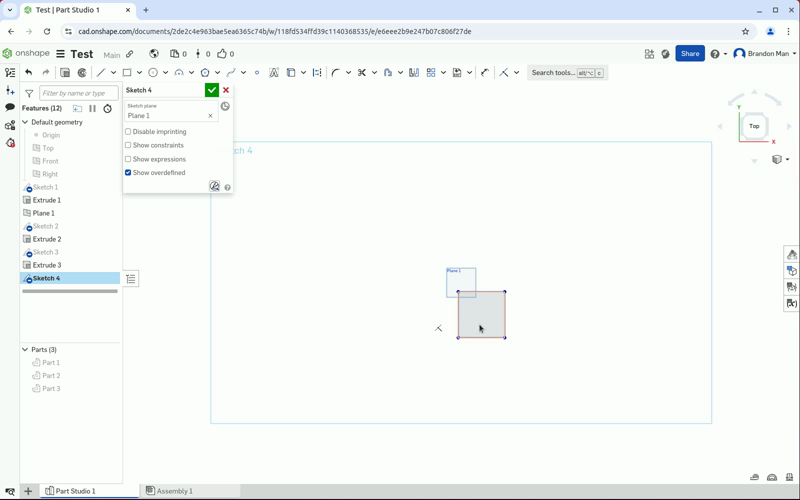
click(479, 324)
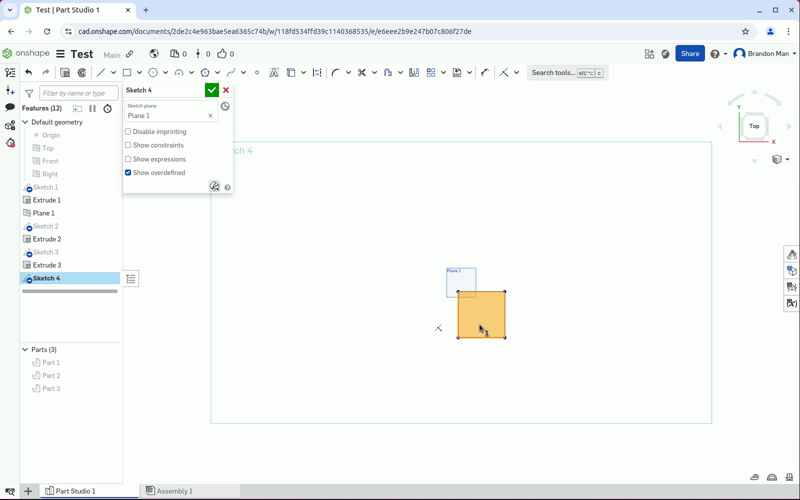
mouse_move(73, 352)
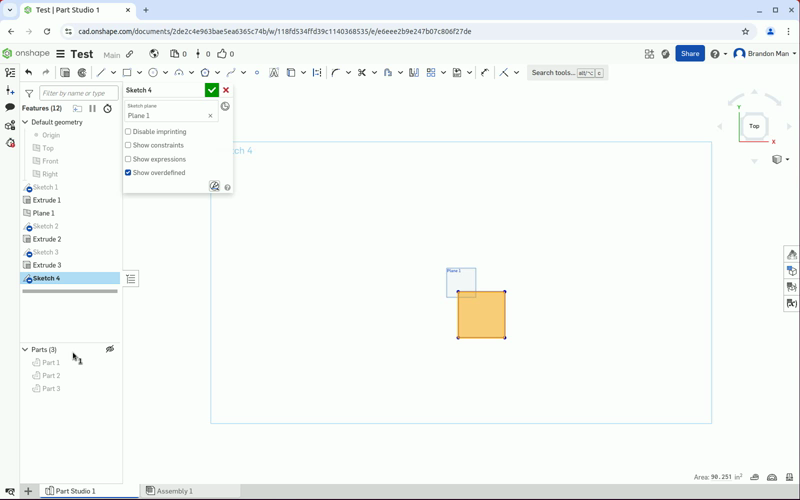
key(shift+y)
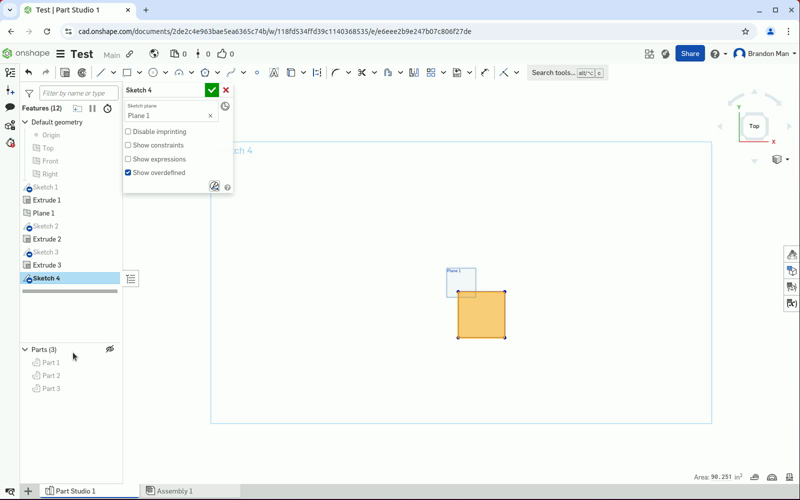
key(shift+e)
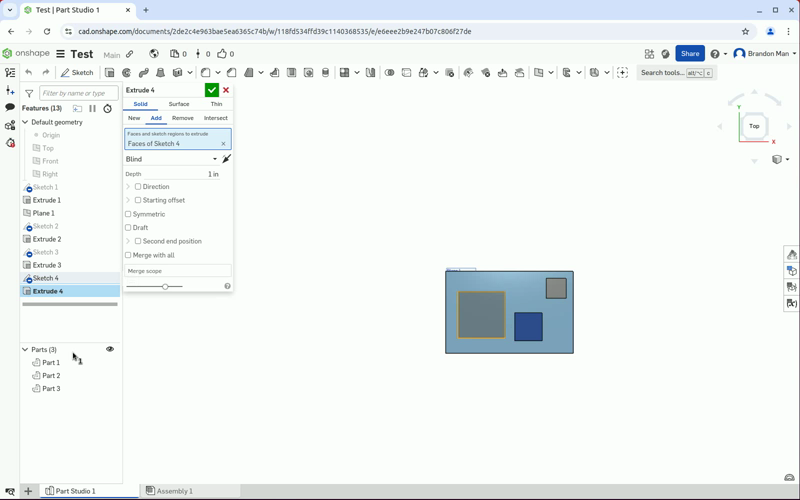
mouse_move(143, 106)
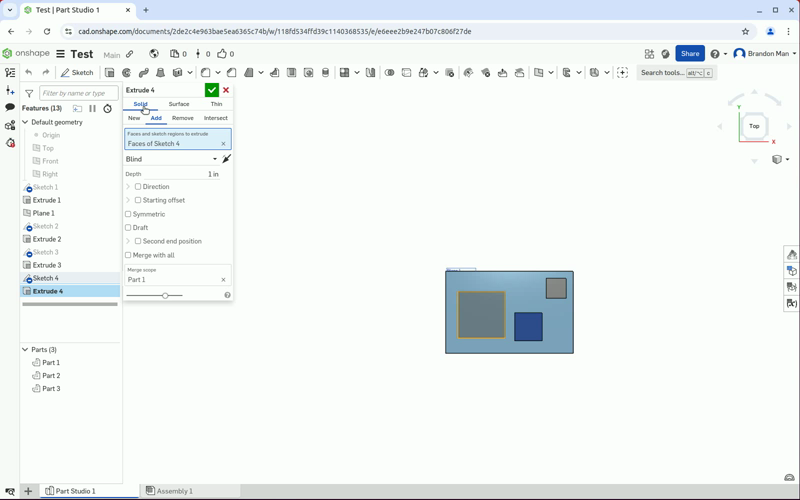
click(143, 106)
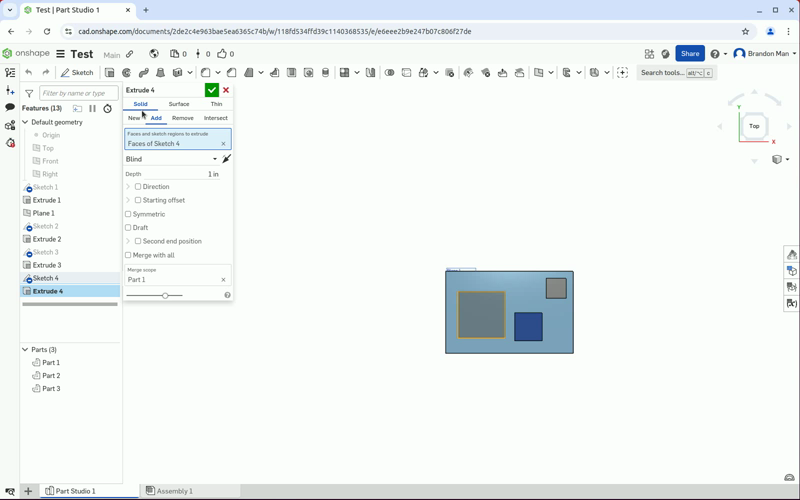
mouse_move(137, 120)
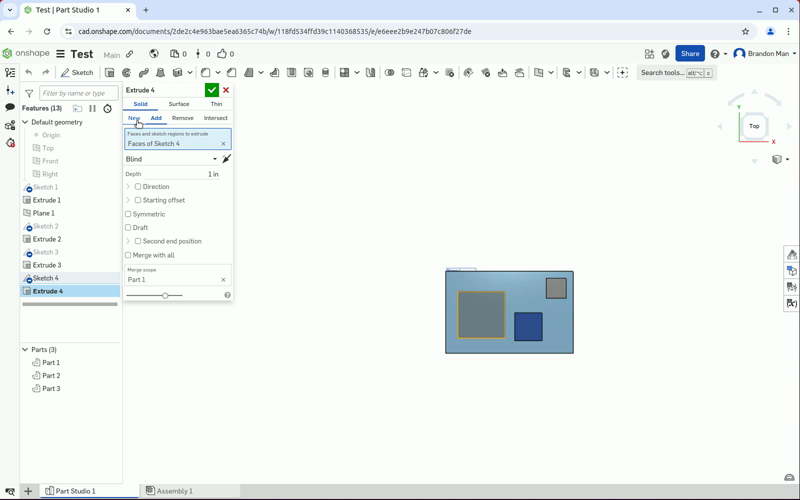
click(137, 120)
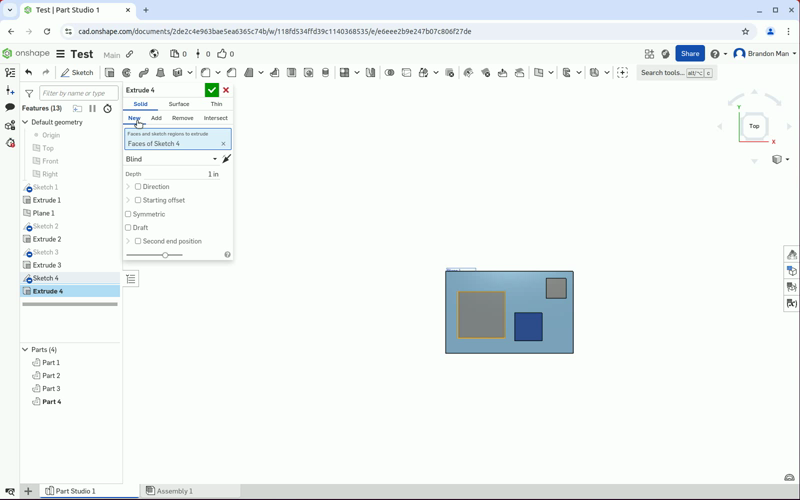
key(tab, 4)
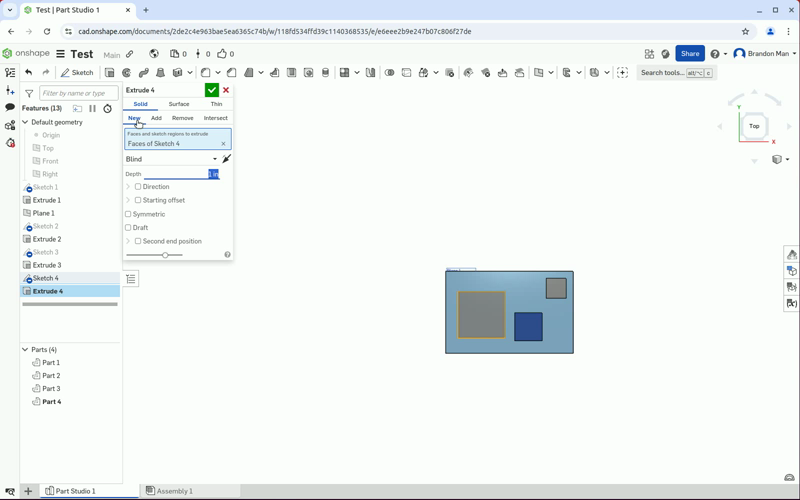
text(1.926)
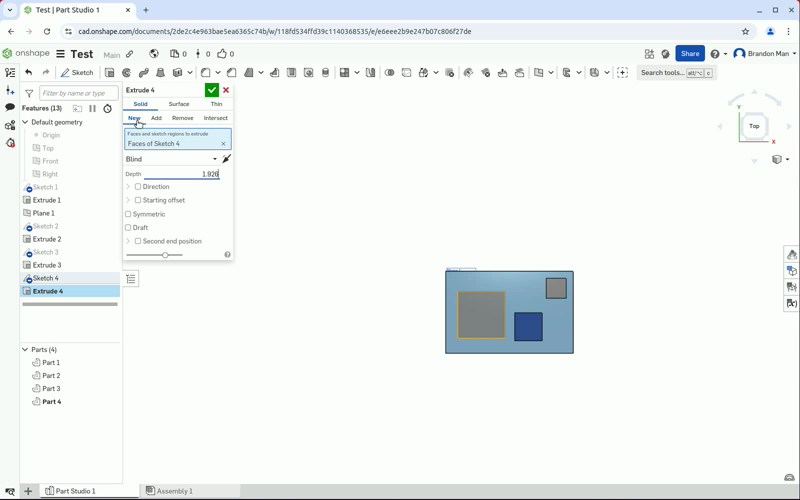
key(enter)
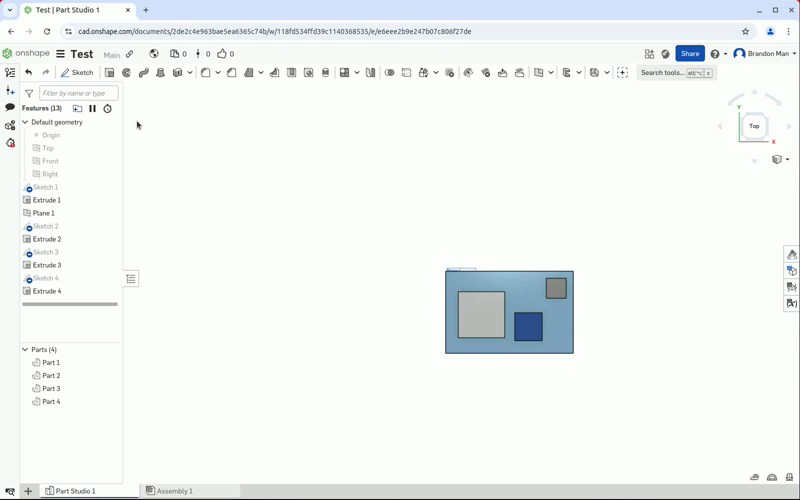
key(shift+h)
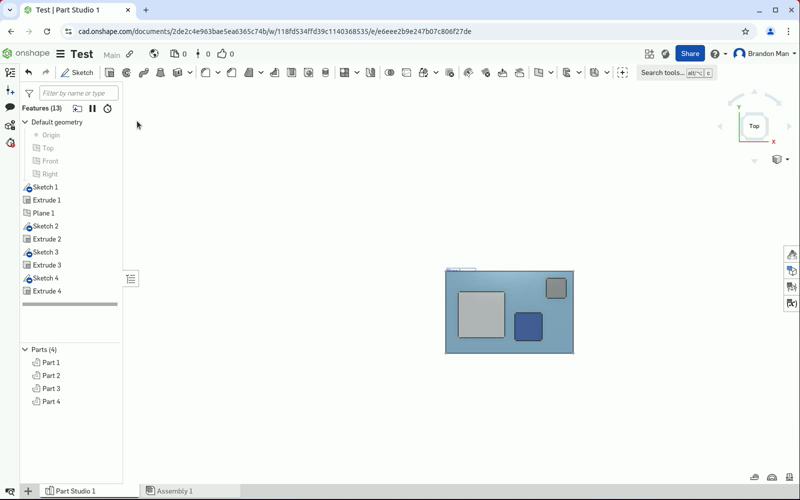
key(shift+h)
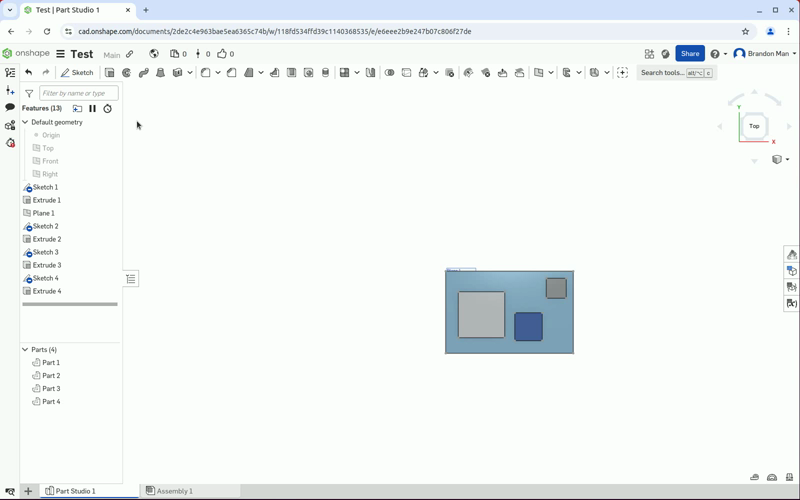
key(shift+7)
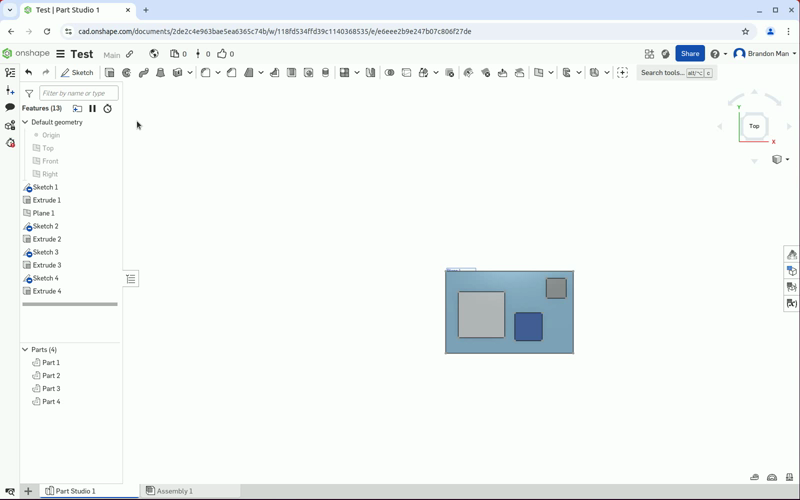
key(up, 3)
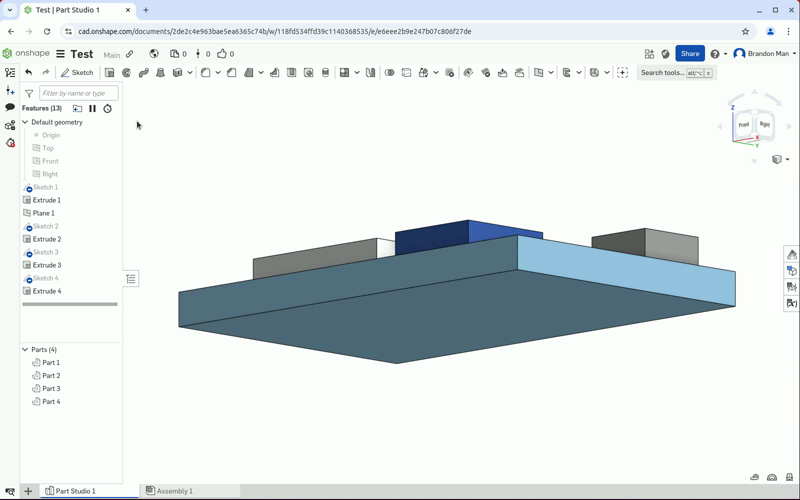
key(left, 3)
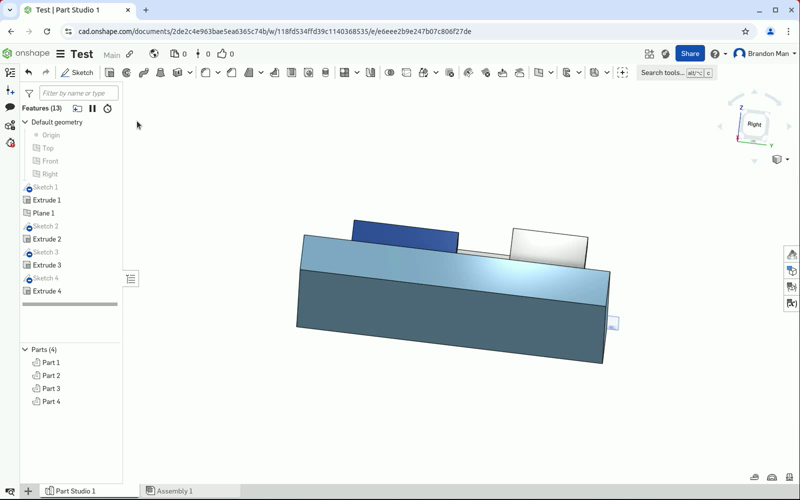
key(right, 3)
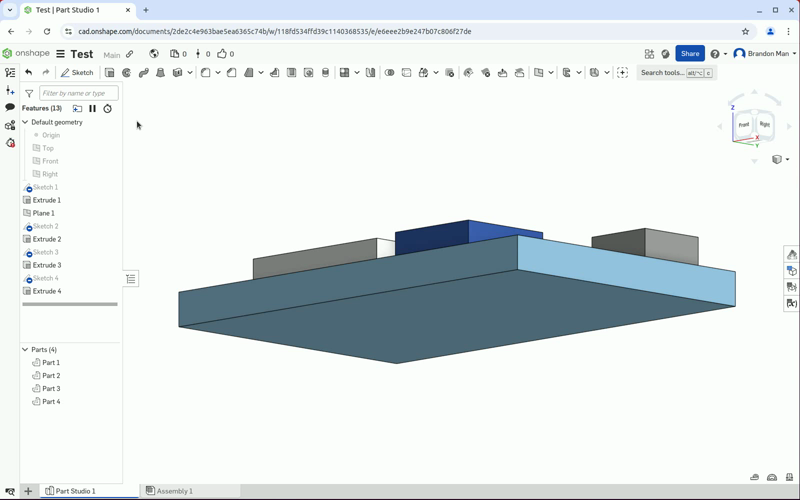
key(down, 3)
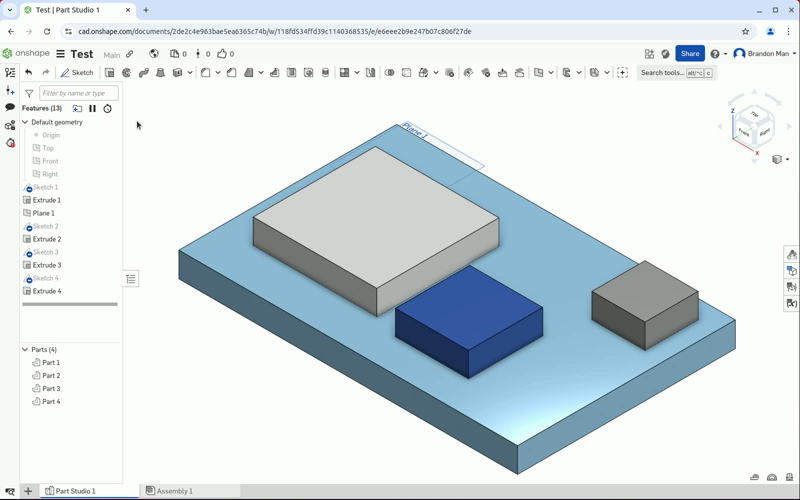
mouse_move(73, 189)
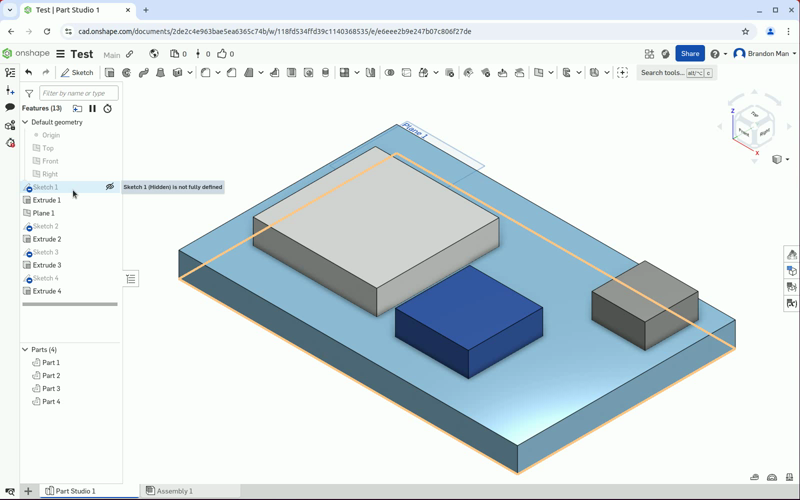
click(73, 189)